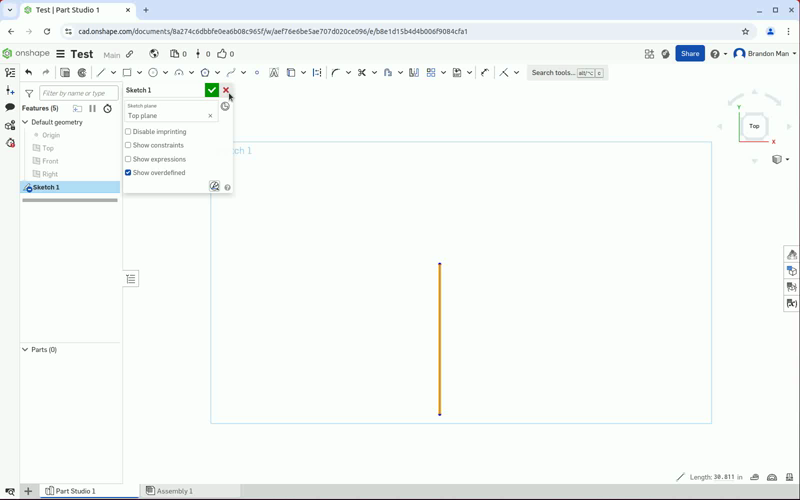
key(shift+h)
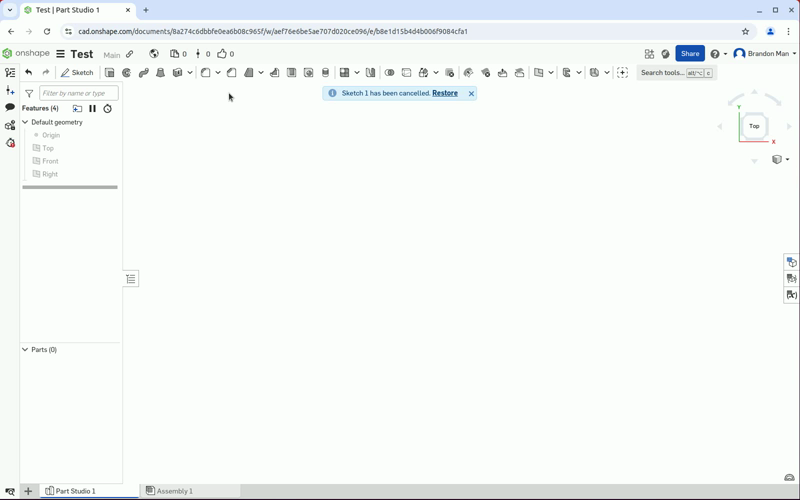
mouse_move(73, 352)
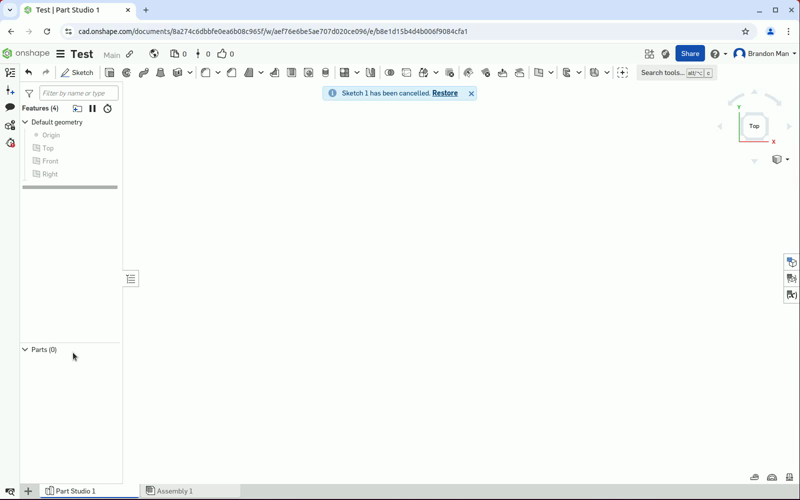
key(y)
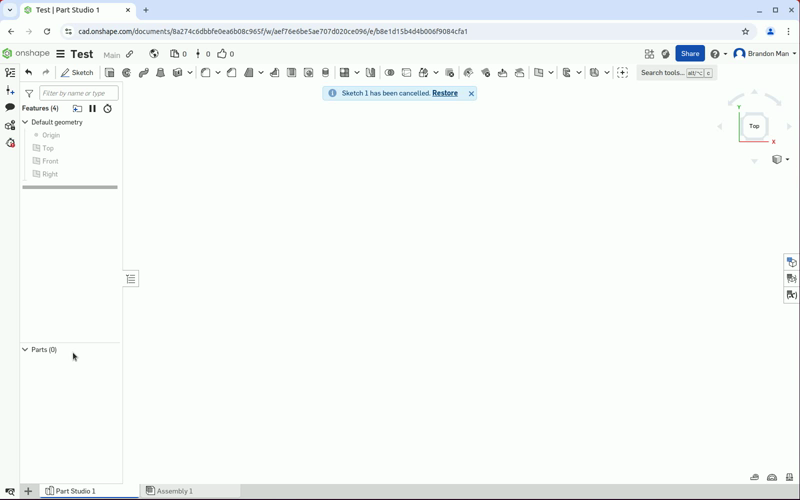
key(shift+p)
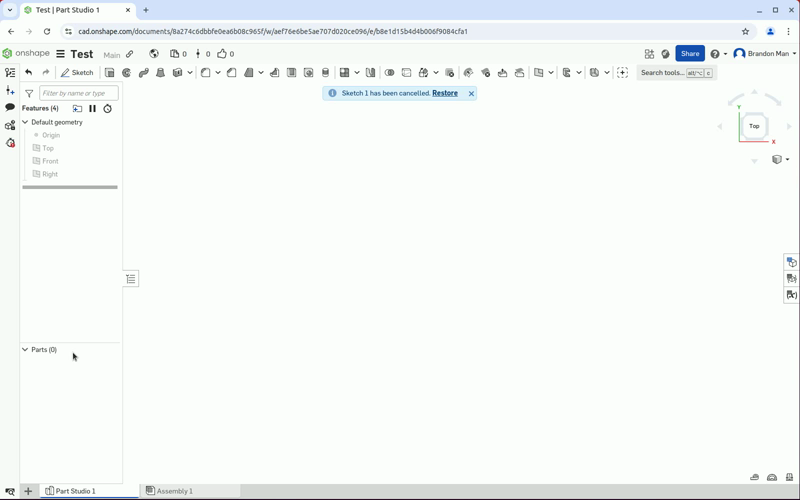
key(space)
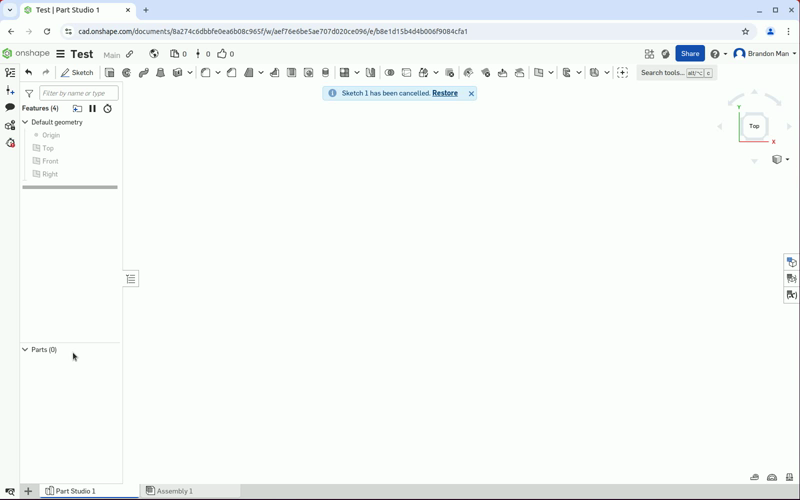
key_down(shift)
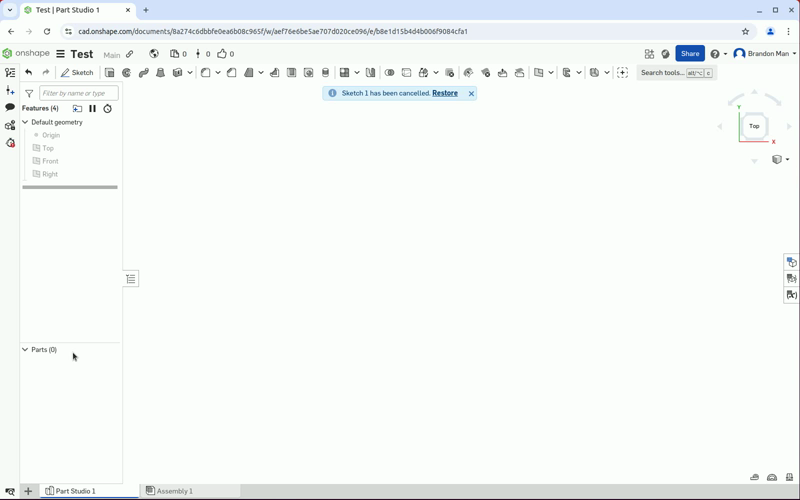
key(up)
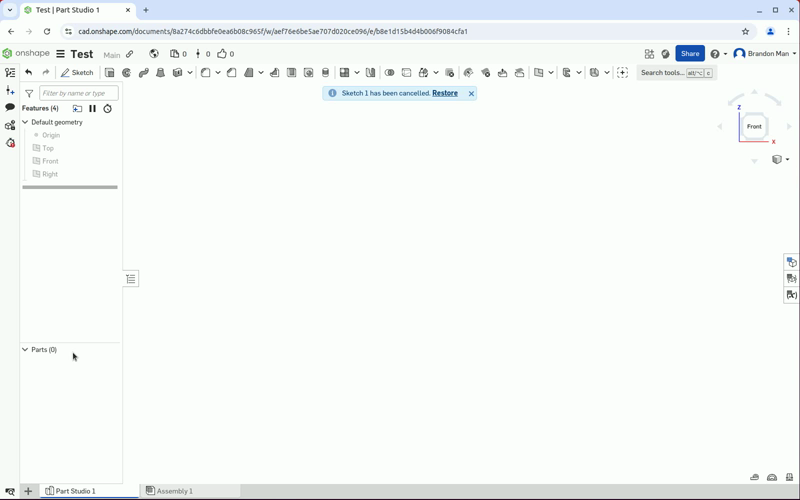
key_up(shift)
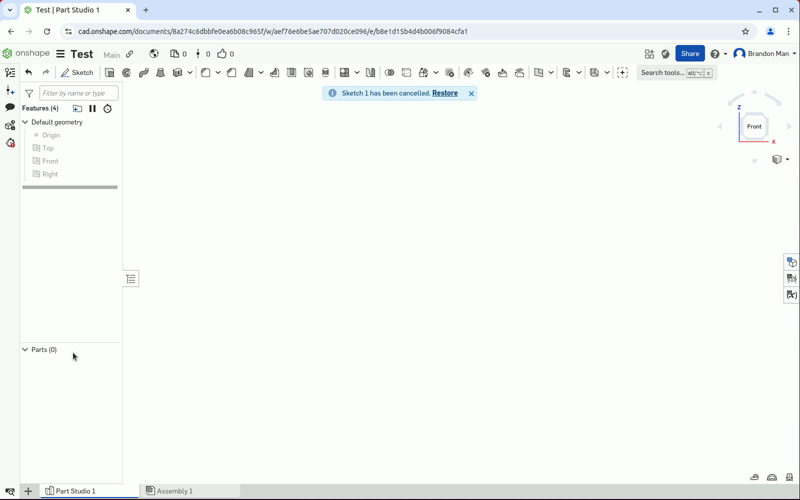
mouse_move(73, 352)
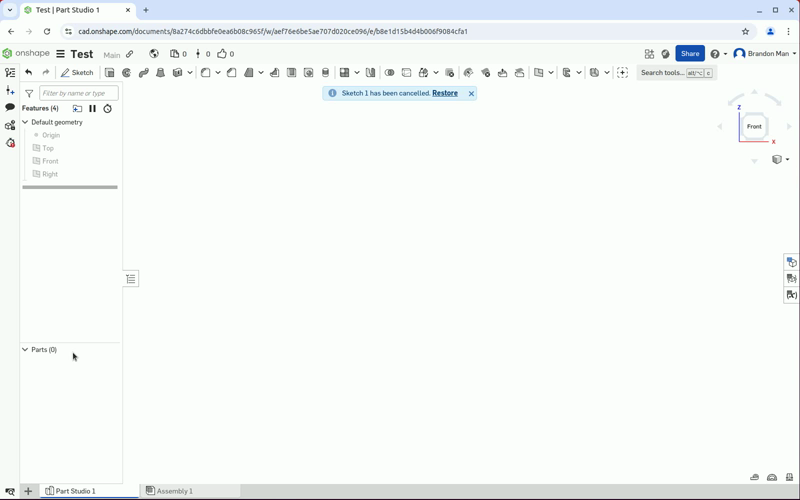
key(shift+y)
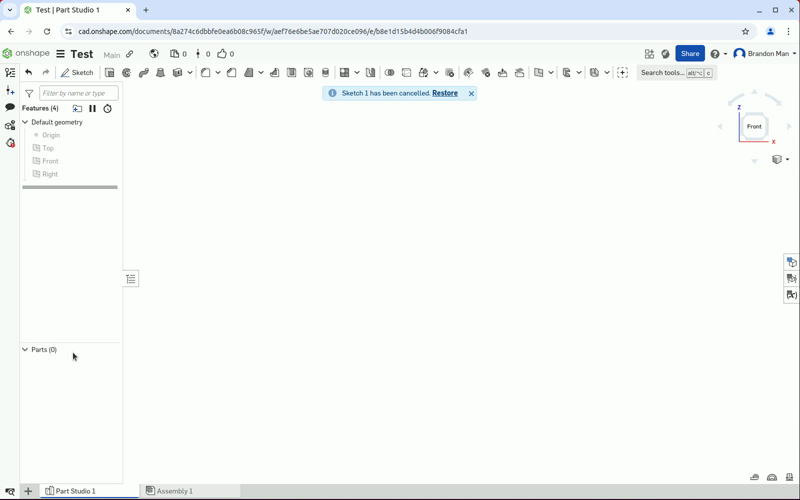
key(shift+s)
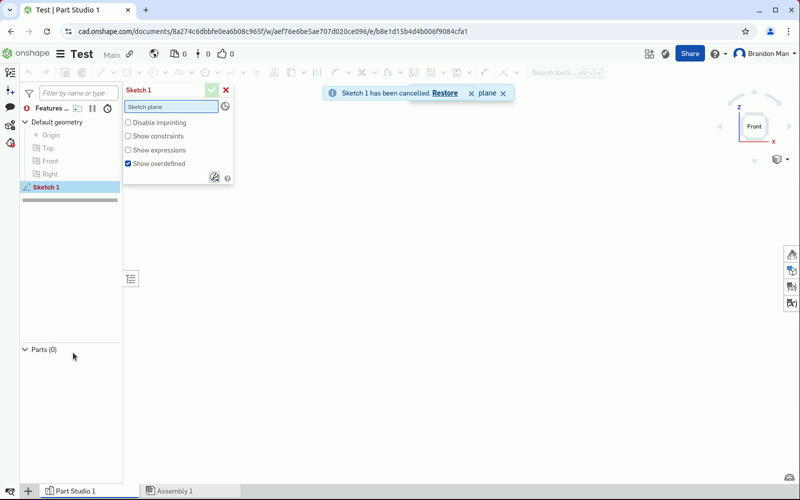
mouse_move(73, 163)
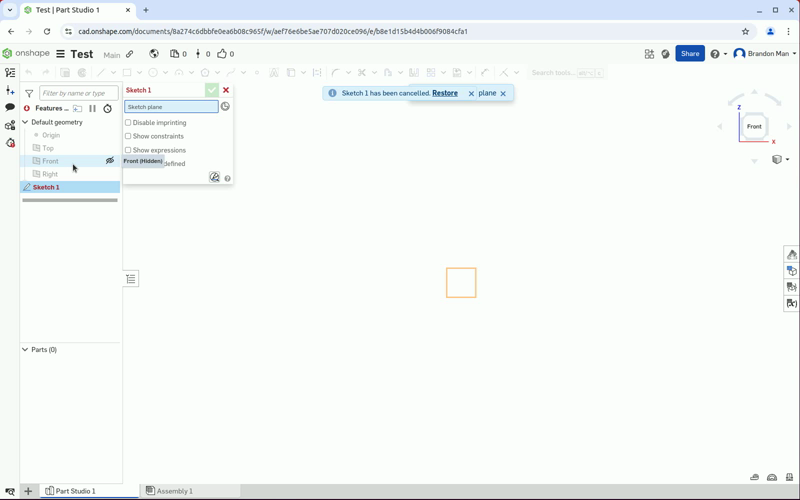
click(73, 163)
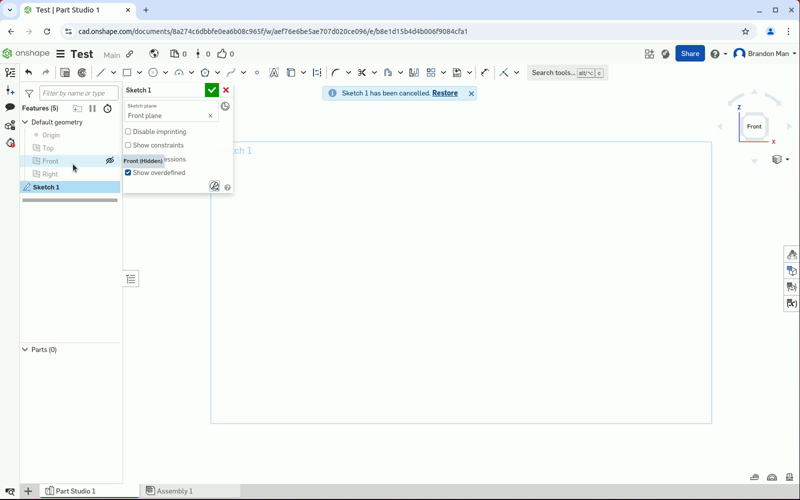
mouse_move(73, 352)
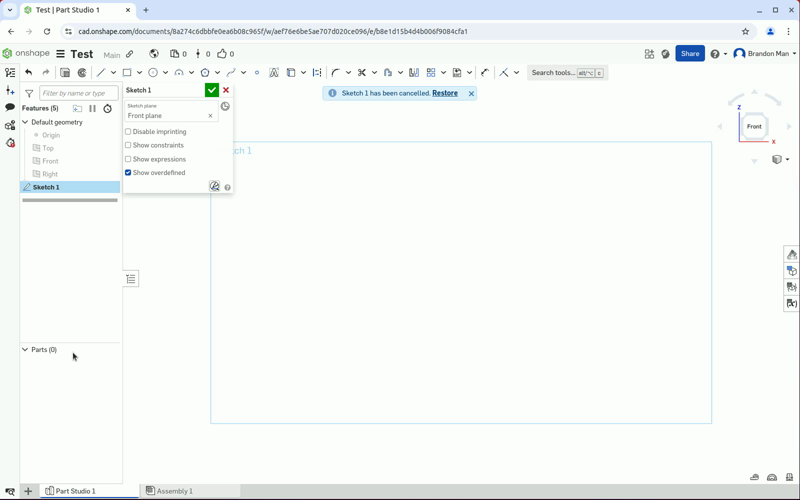
key(y)
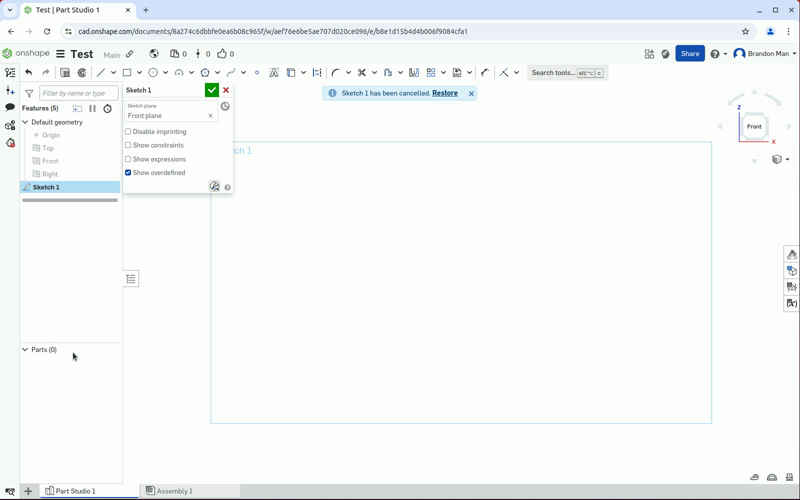
key(l)
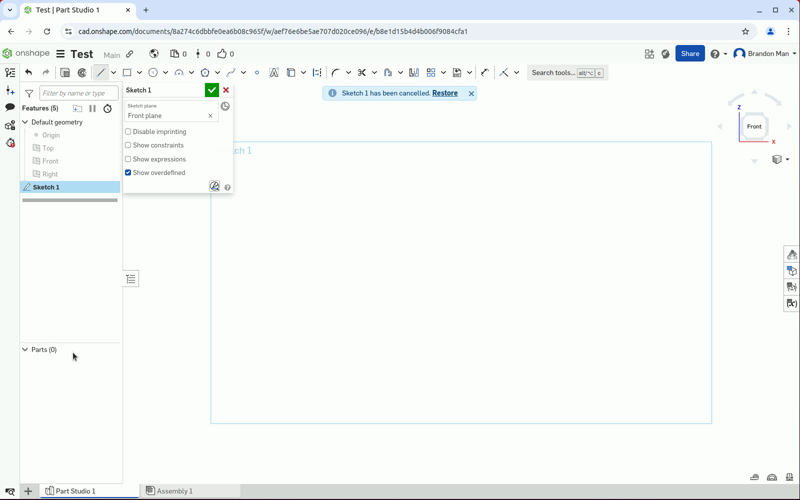
key_down(shift)
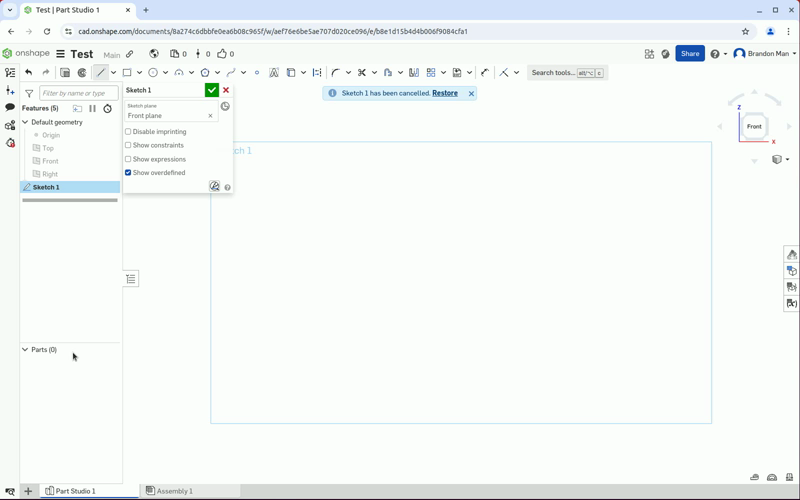
mouse_move(460, 282)
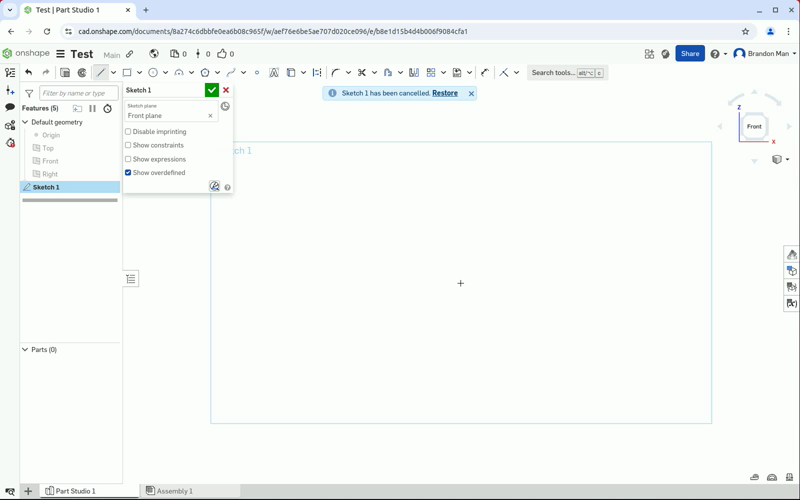
click(460, 282)
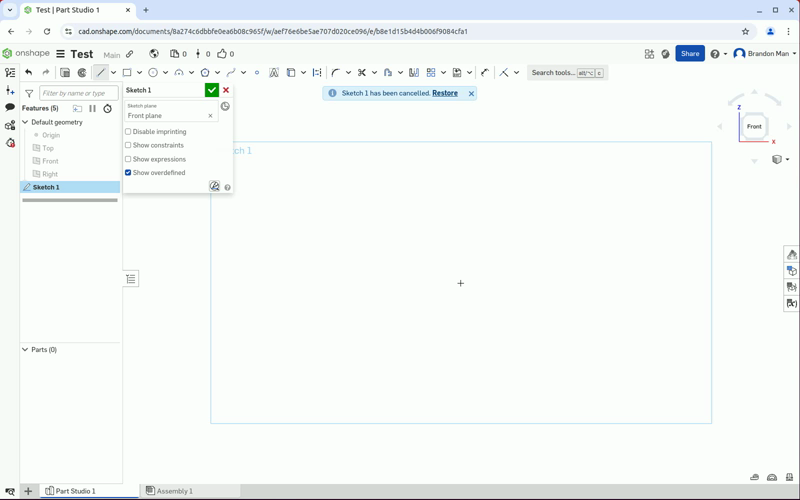
key_up(shift)
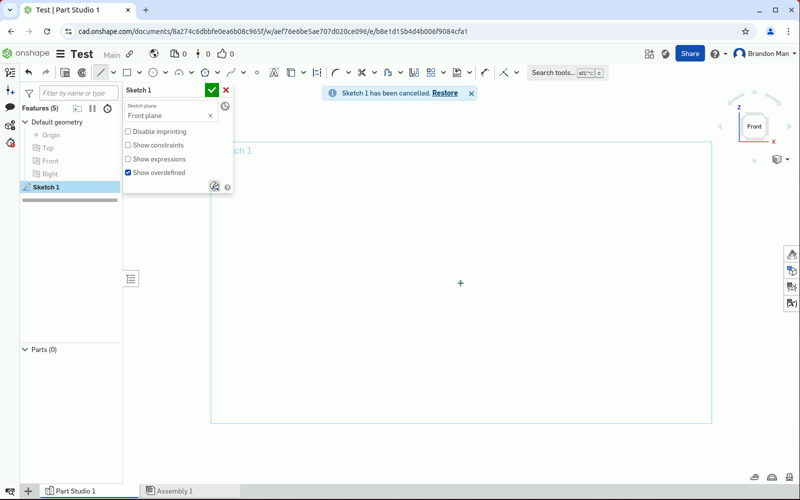
key_down(shift)
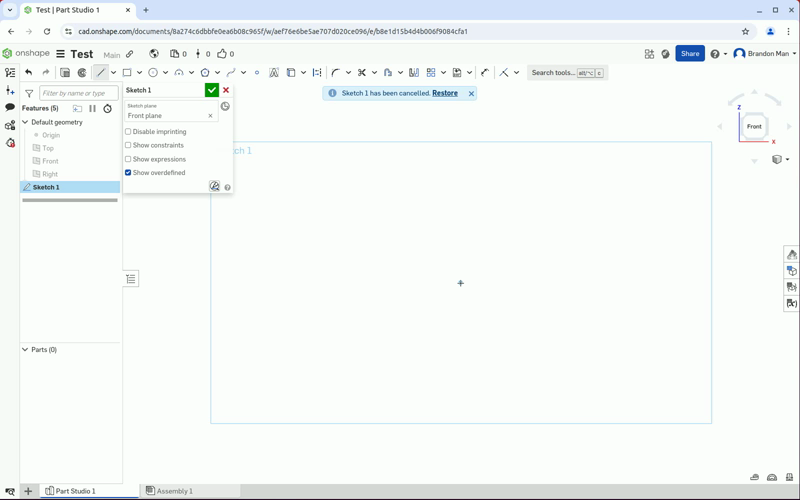
mouse_move(573, 282)
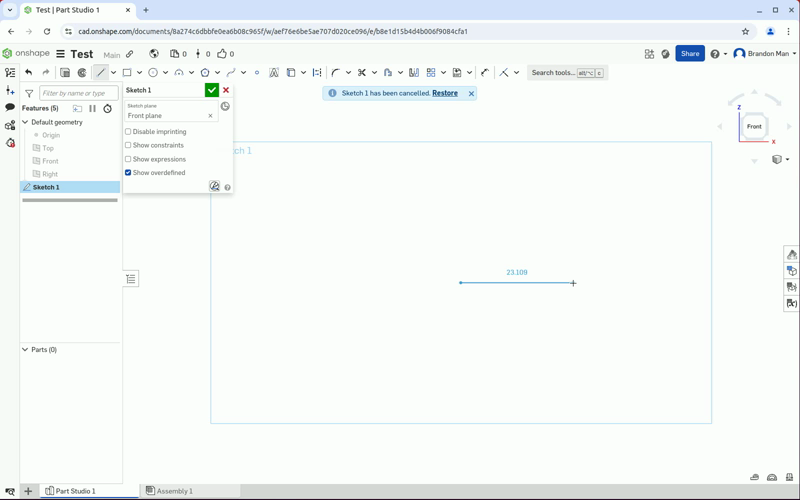
click(573, 282)
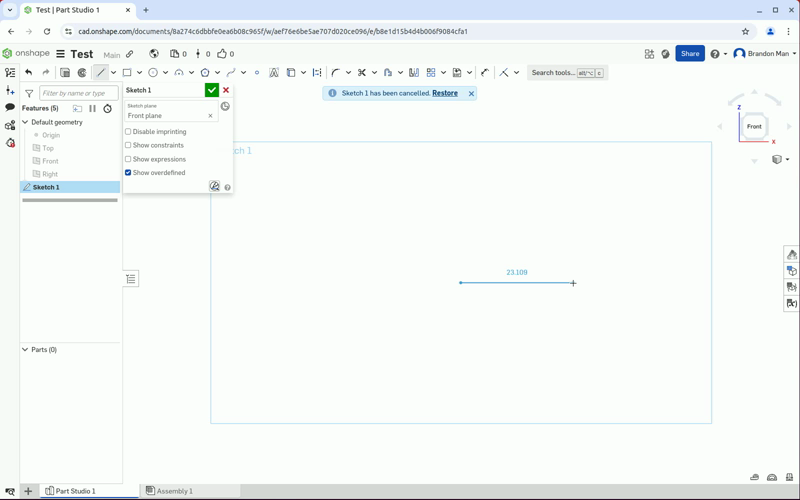
key_up(shift)
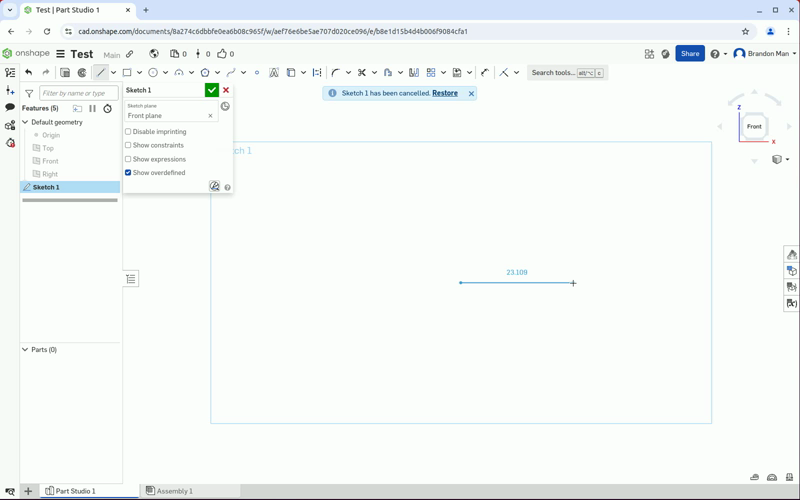
key_down(shift)
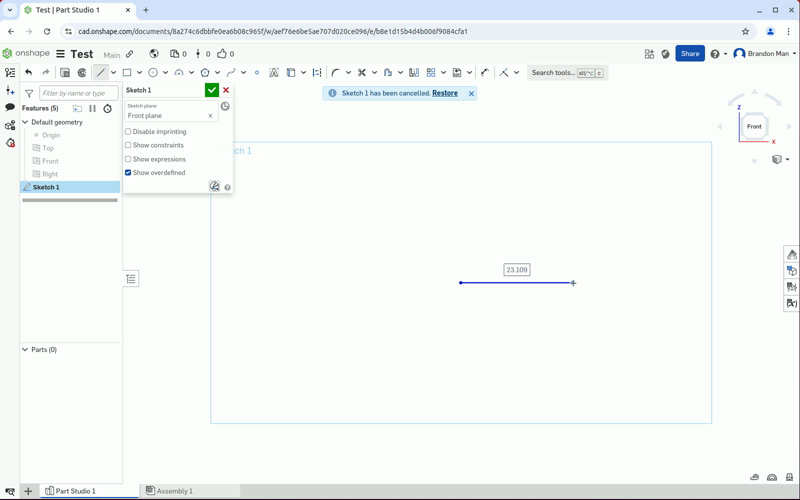
mouse_move(589, 282)
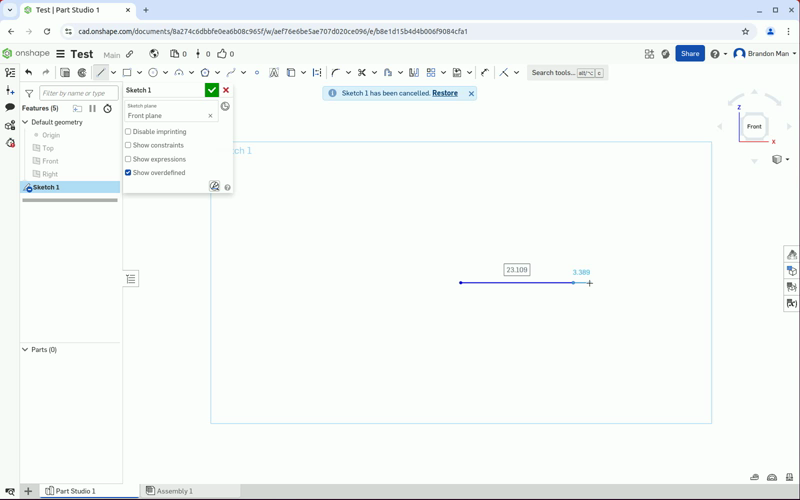
mouse_move(573, 245)
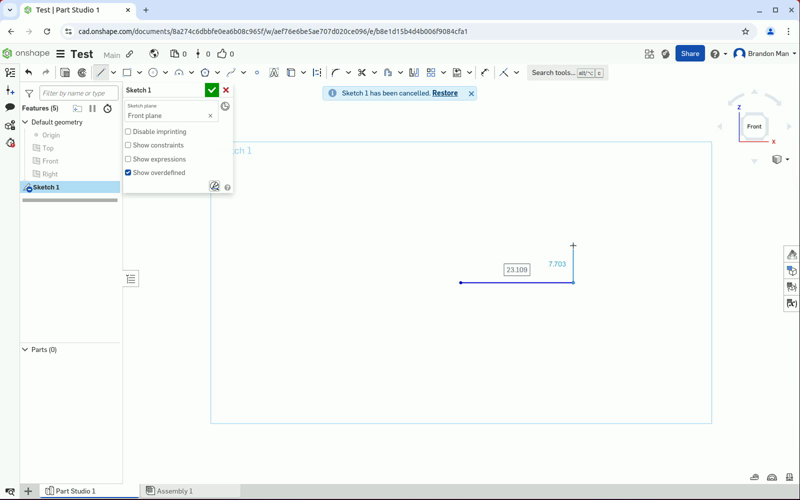
click(573, 245)
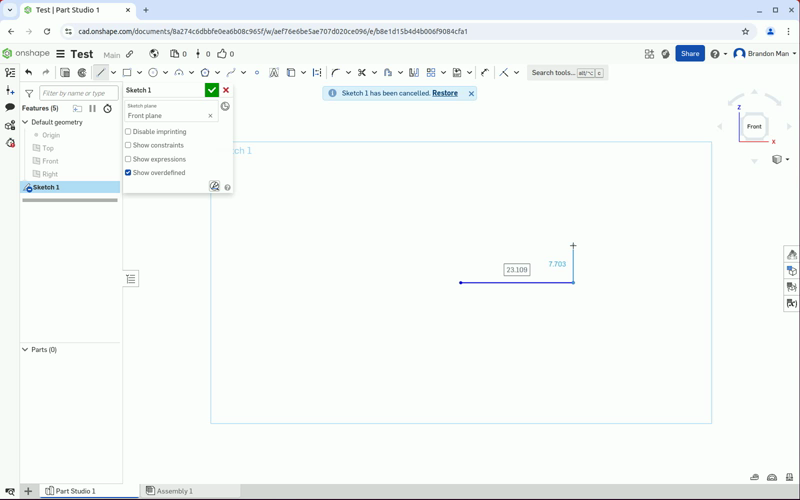
key_up(shift)
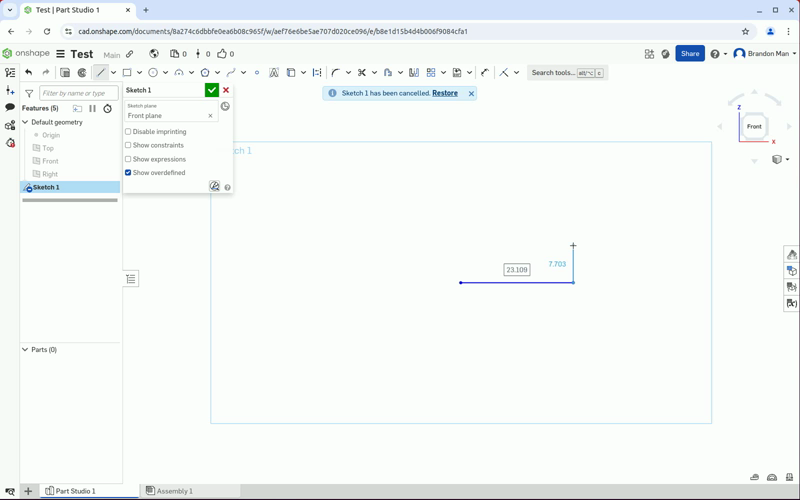
key_down(shift)
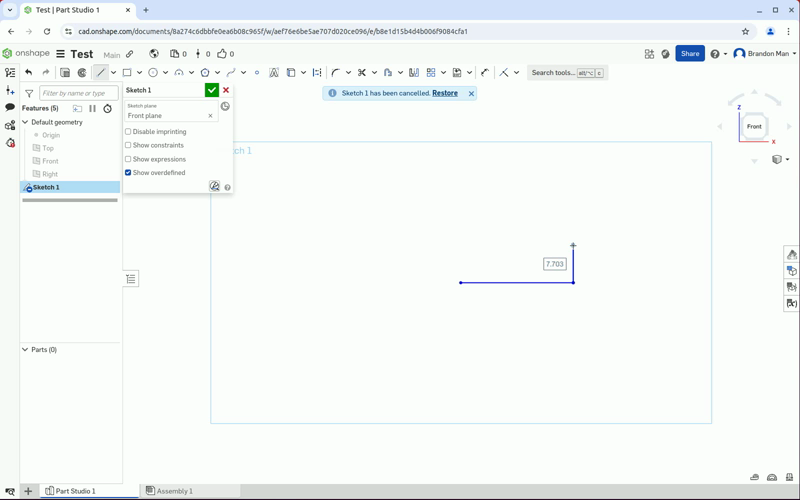
mouse_move(460, 245)
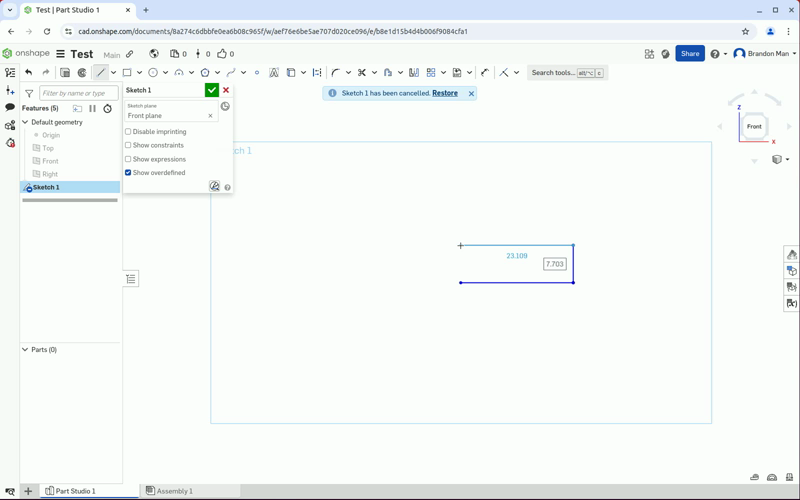
click(460, 245)
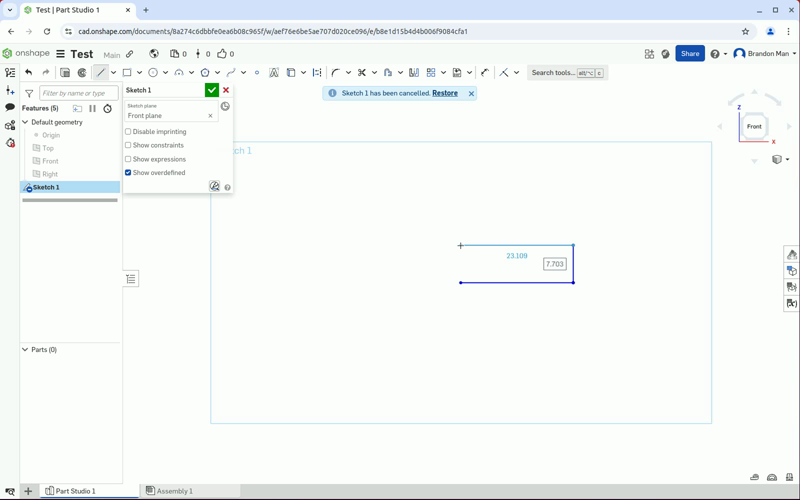
key_up(shift)
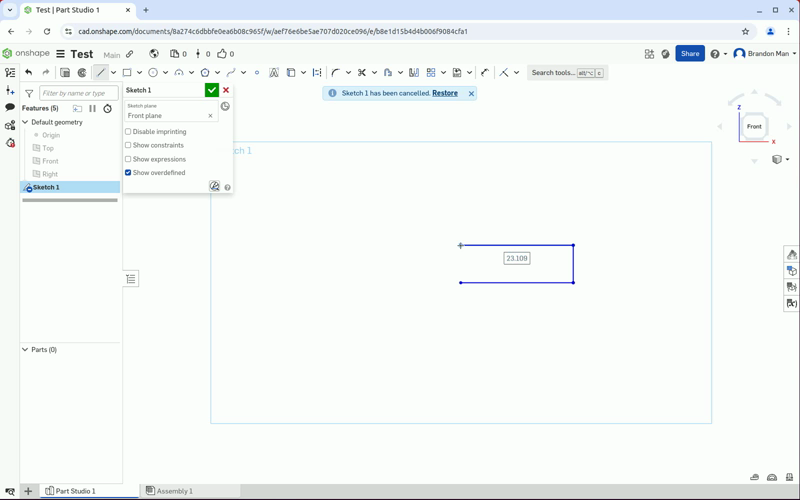
mouse_move(490, 245)
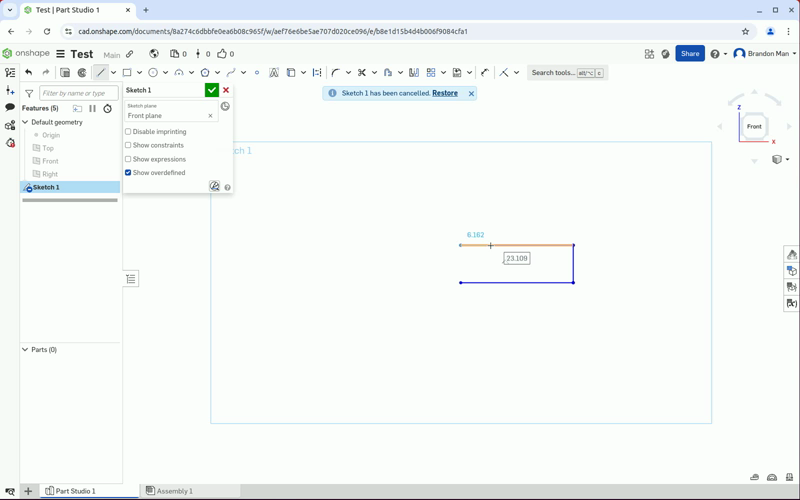
key_down(shift)
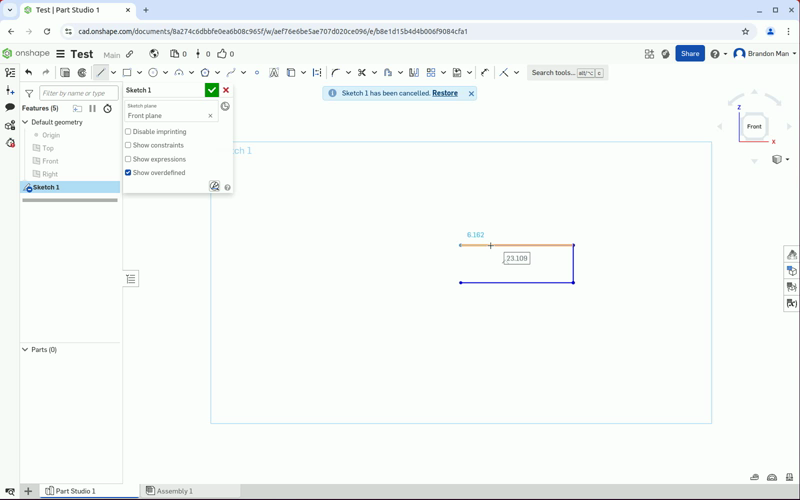
mouse_move(460, 282)
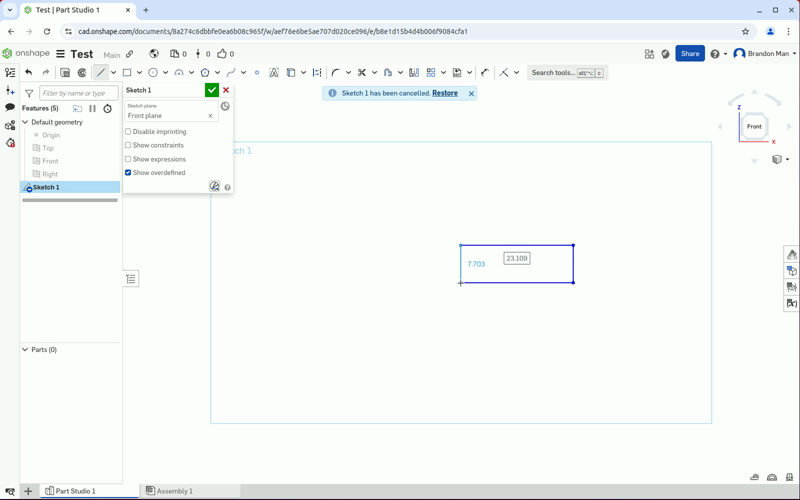
key_up(shift)
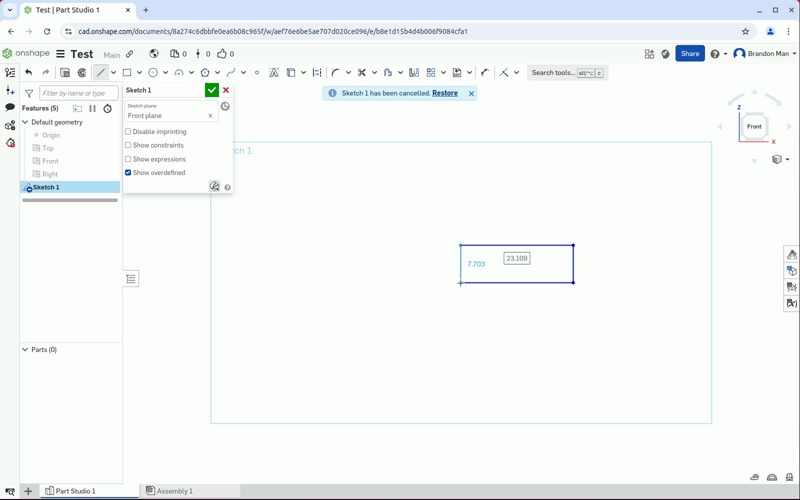
click(460, 282)
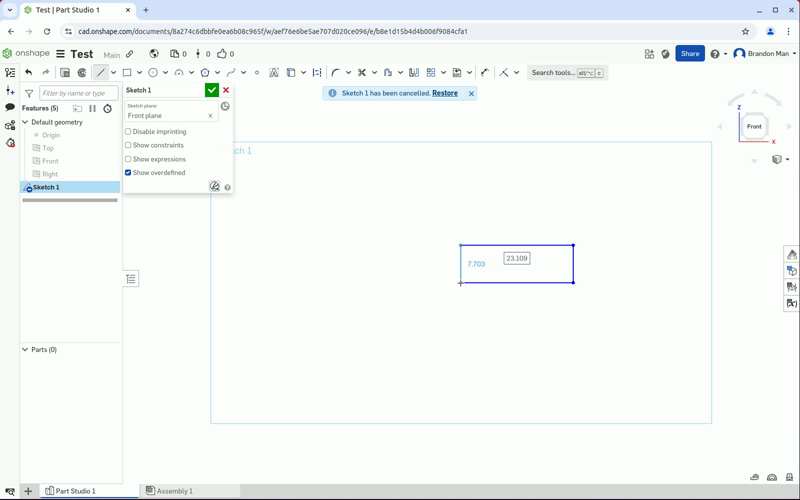
key(esc)
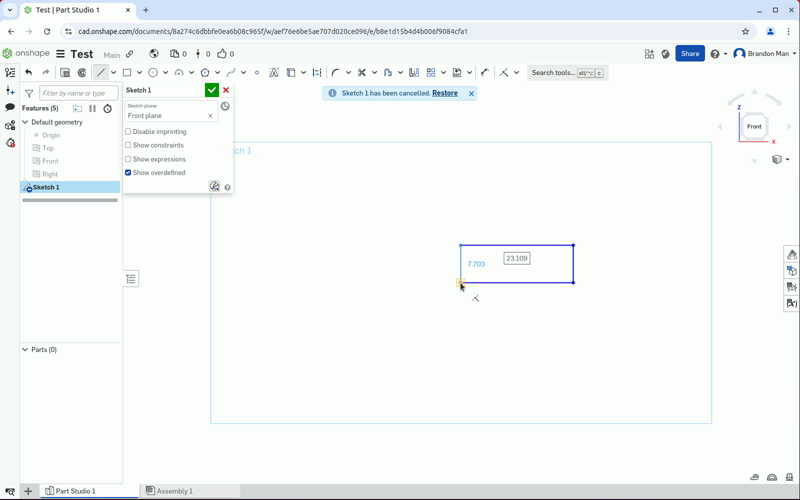
mouse_move(565, 261)
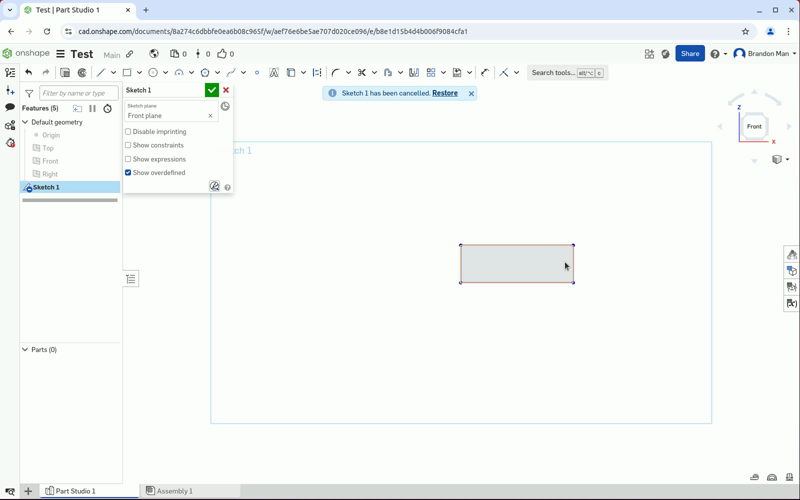
click(565, 261)
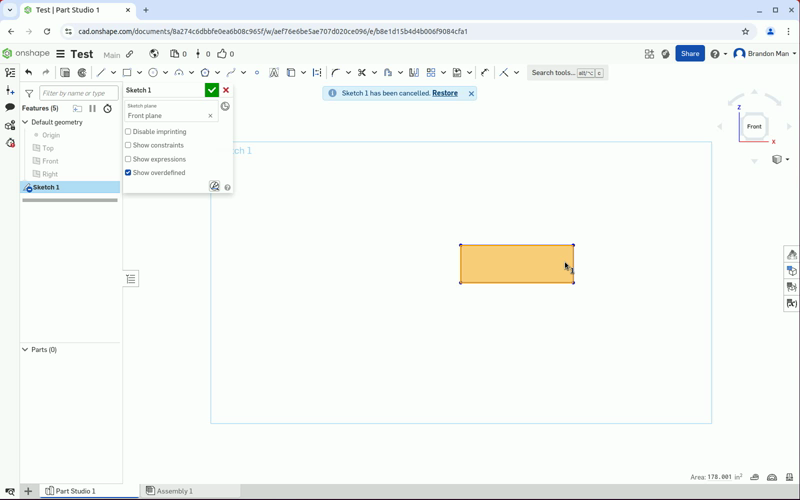
mouse_move(73, 352)
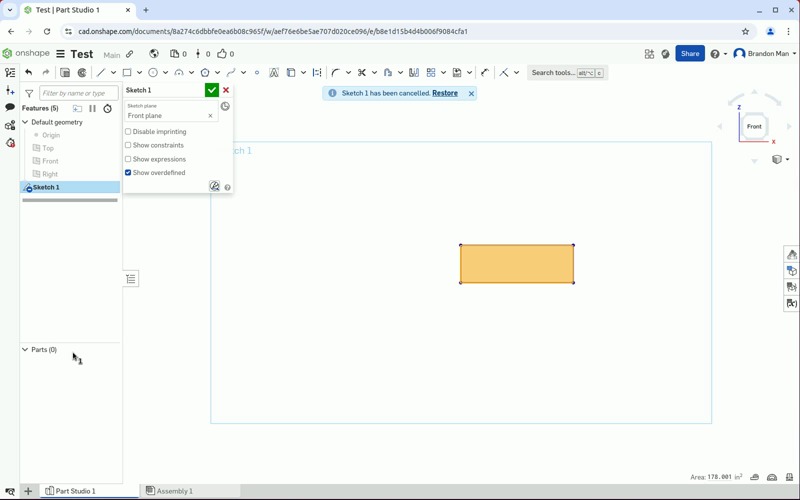
key(shift+y)
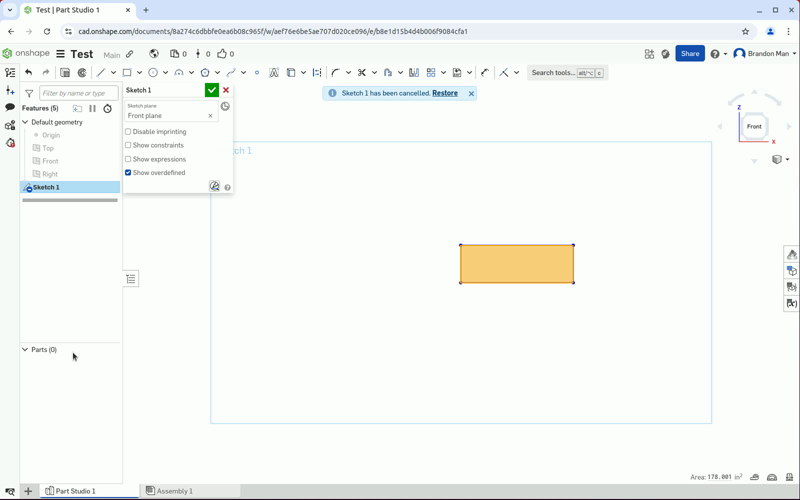
key(shift+e)
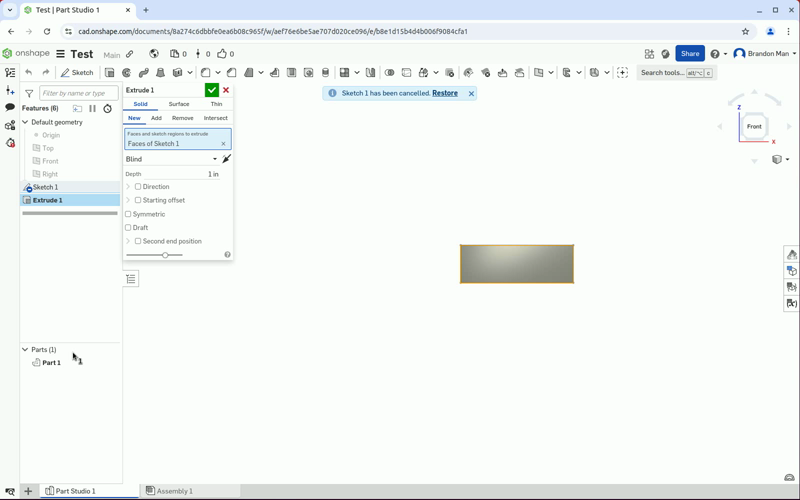
mouse_move(143, 106)
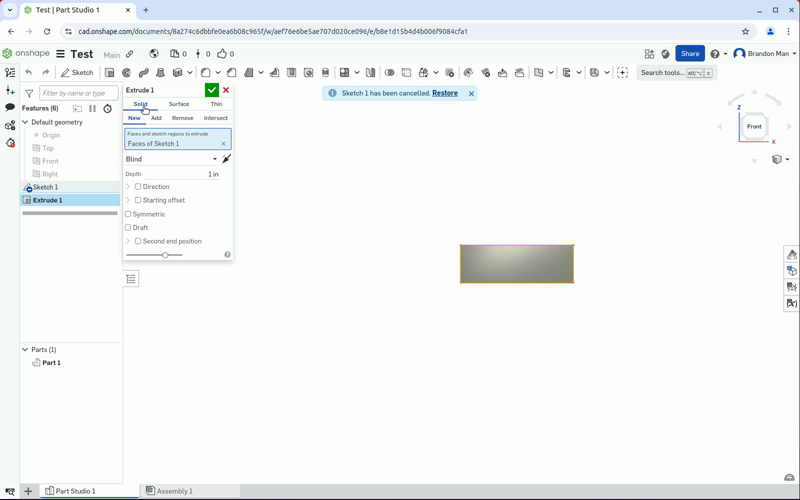
click(143, 106)
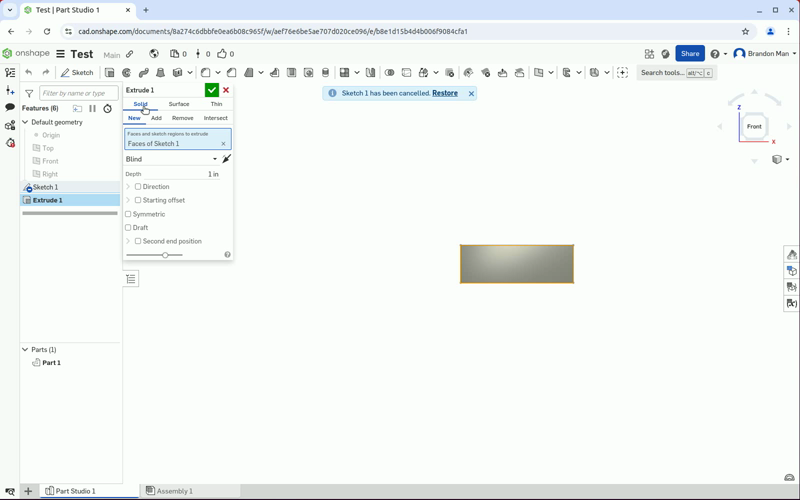
mouse_move(137, 120)
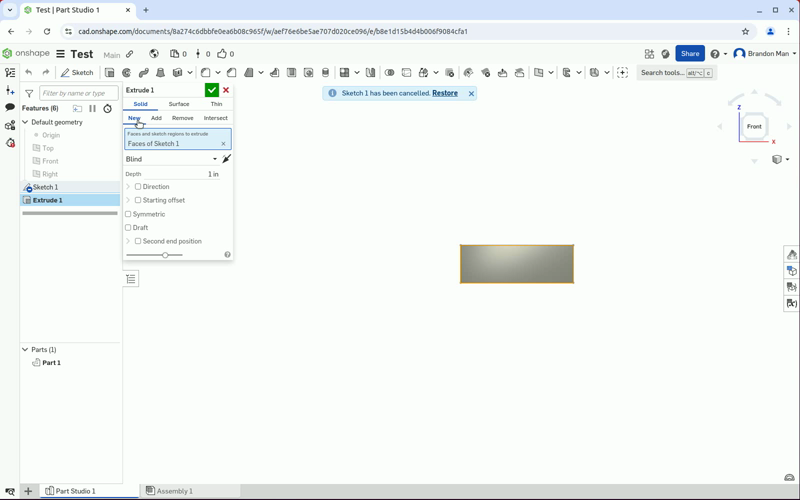
click(137, 120)
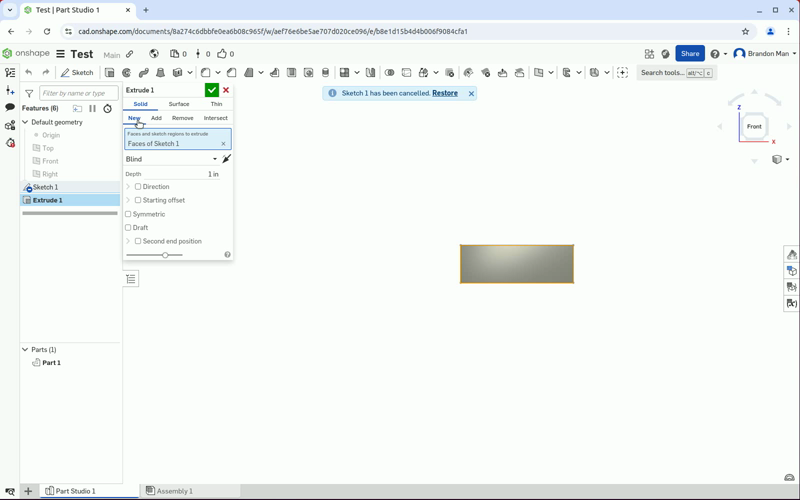
key(tab, 4)
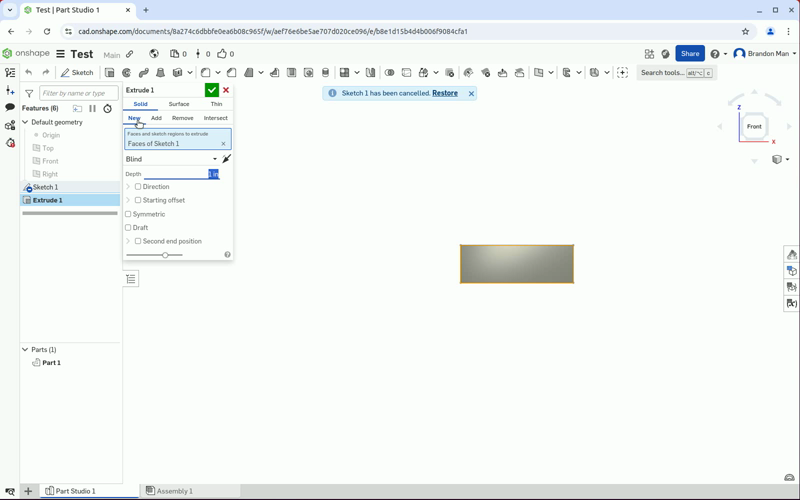
text(-15.405)
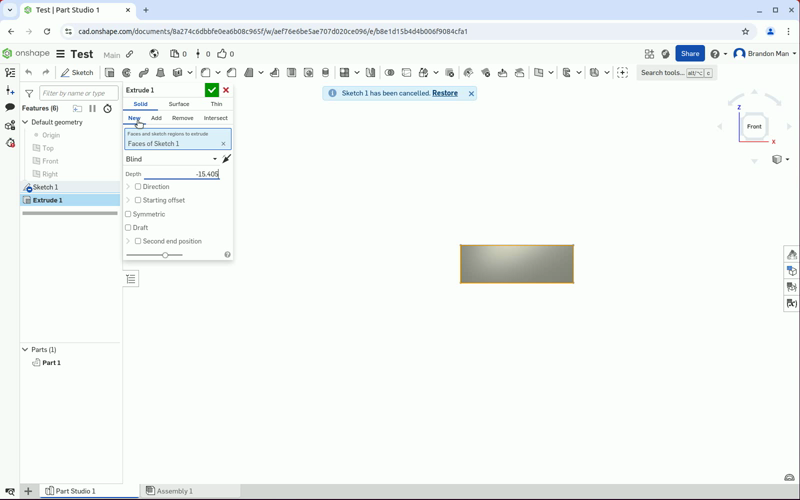
key(enter)
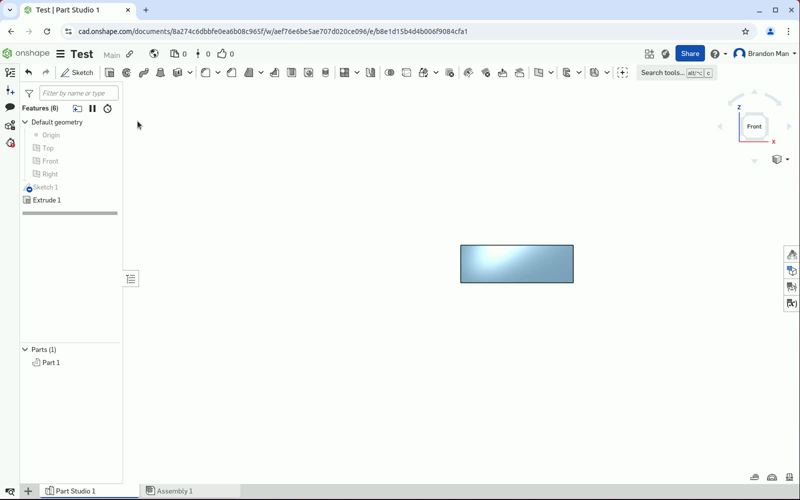
key(shift+h)
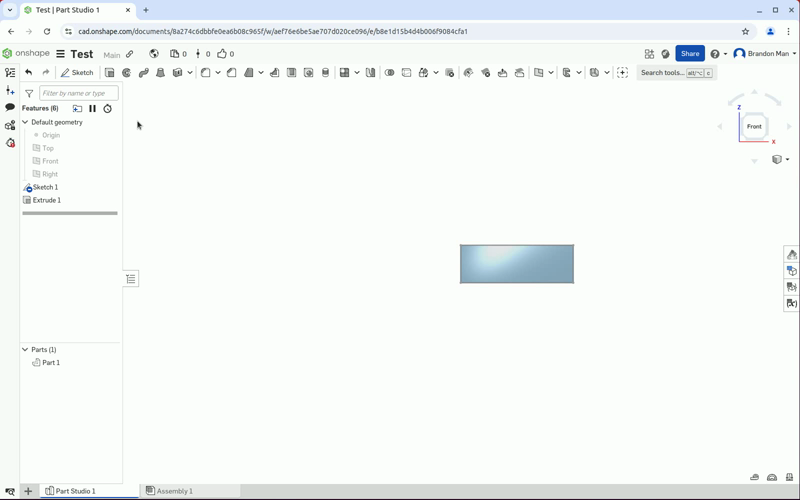
key(shift+h)
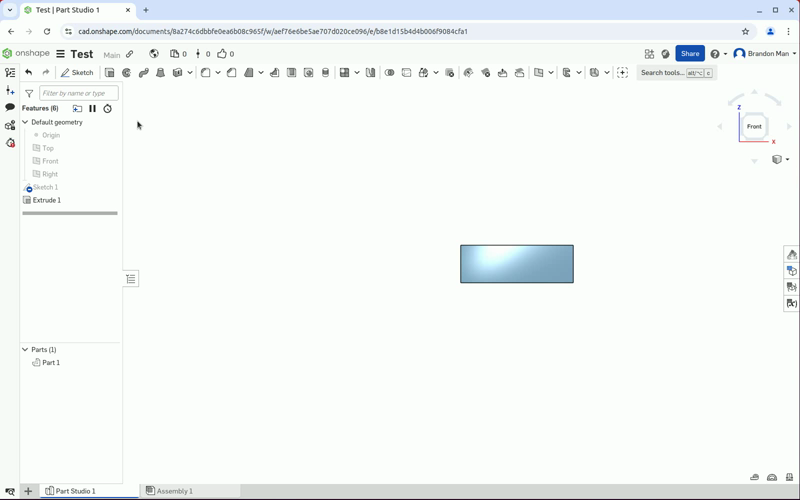
mouse_move(73, 189)
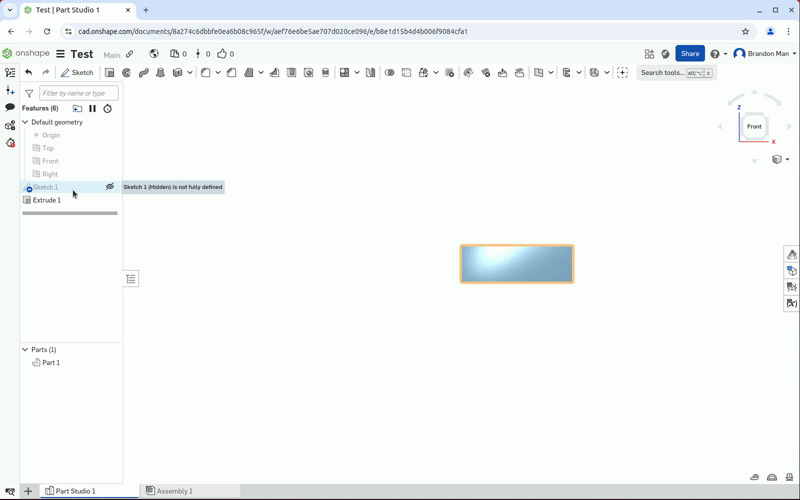
click(73, 189)
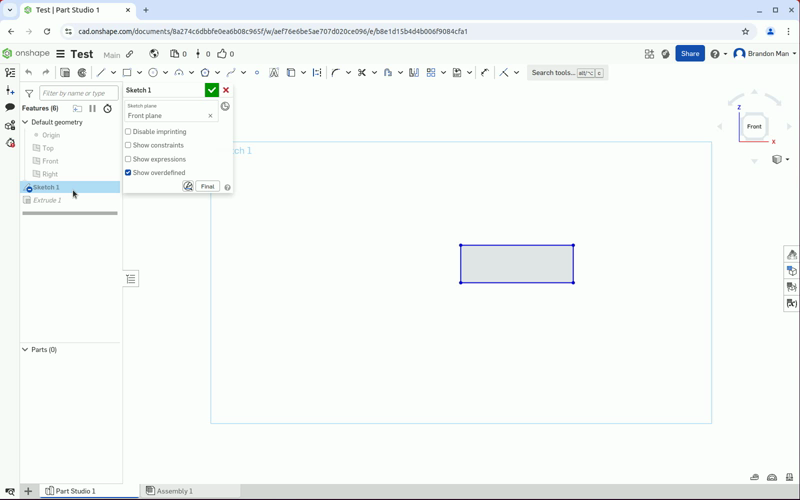
mouse_move(229, 92)
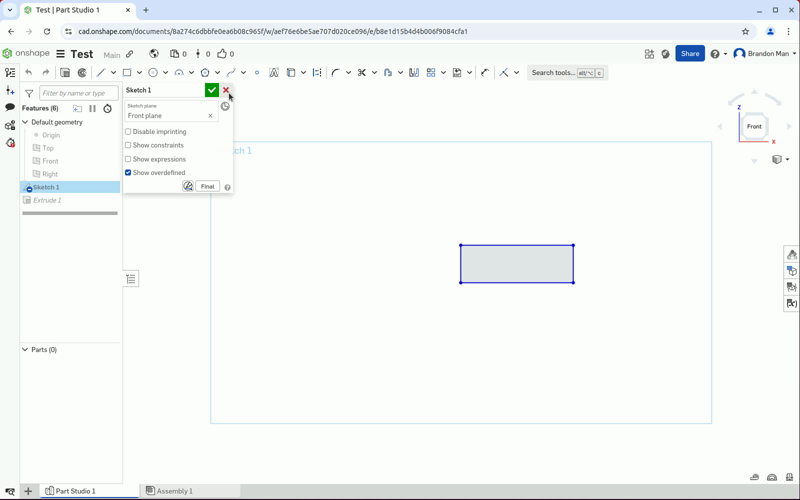
click(229, 92)
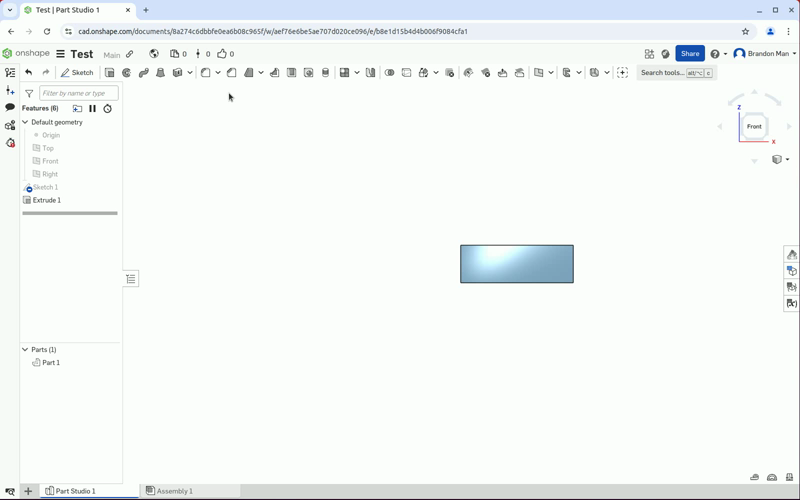
mouse_move(73, 352)
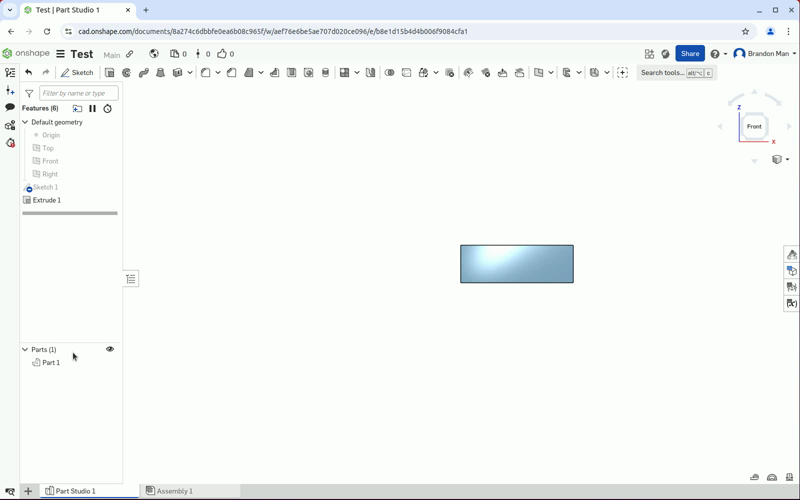
key(y)
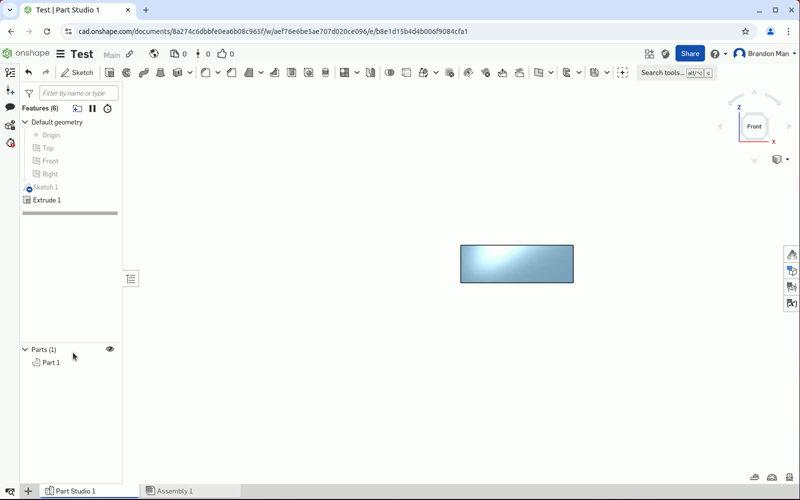
key(shift+p)
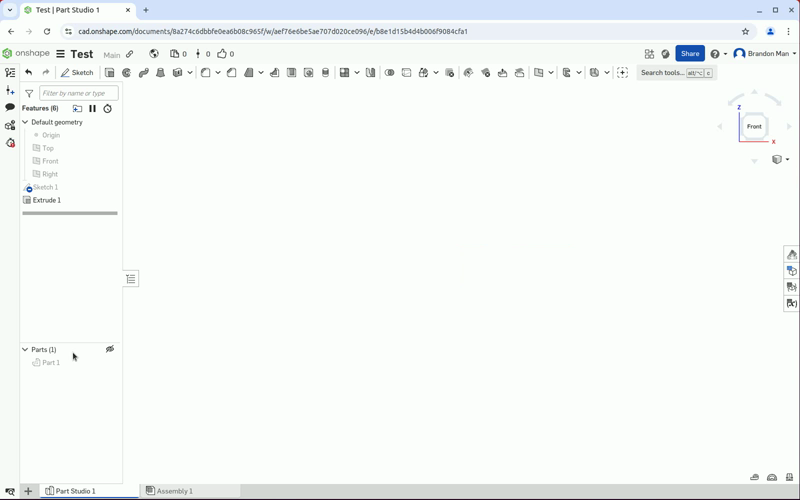
key(space)
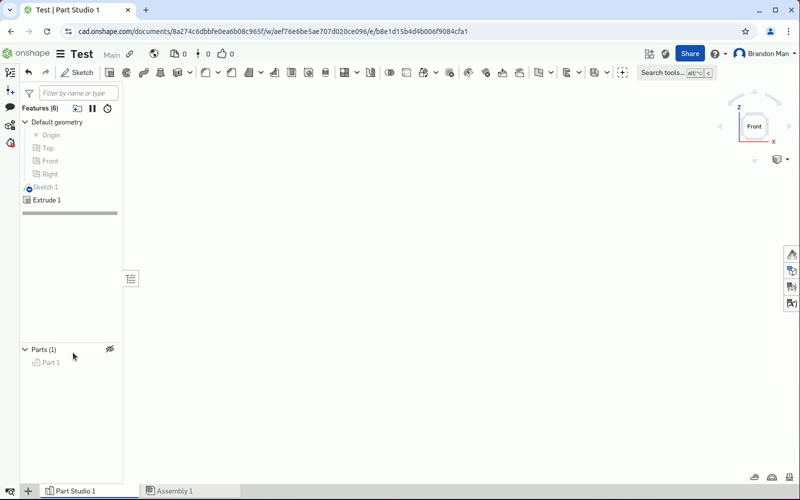
key_down(shift)
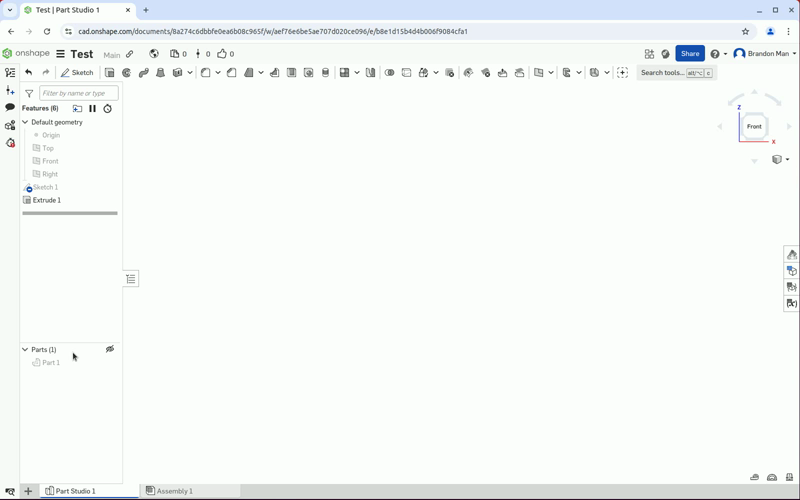
key(down)
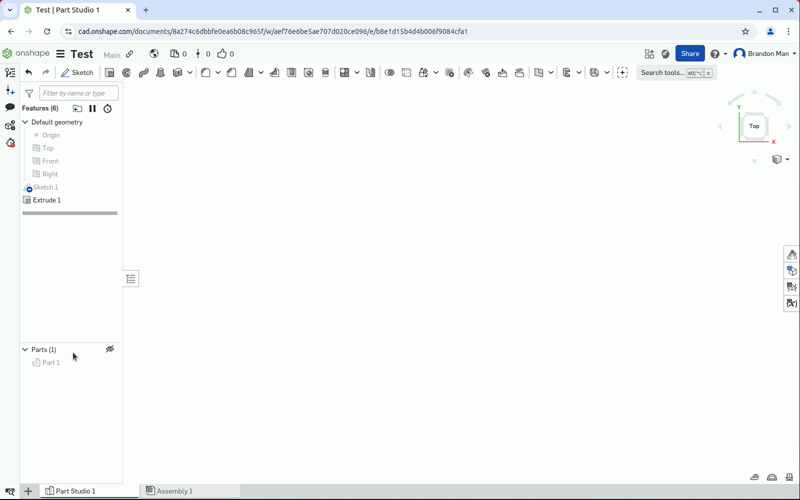
key_up(shift)
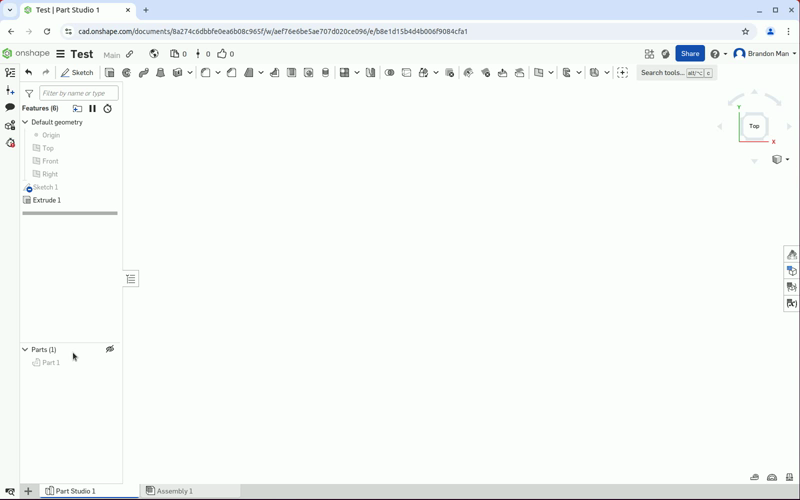
mouse_move(73, 352)
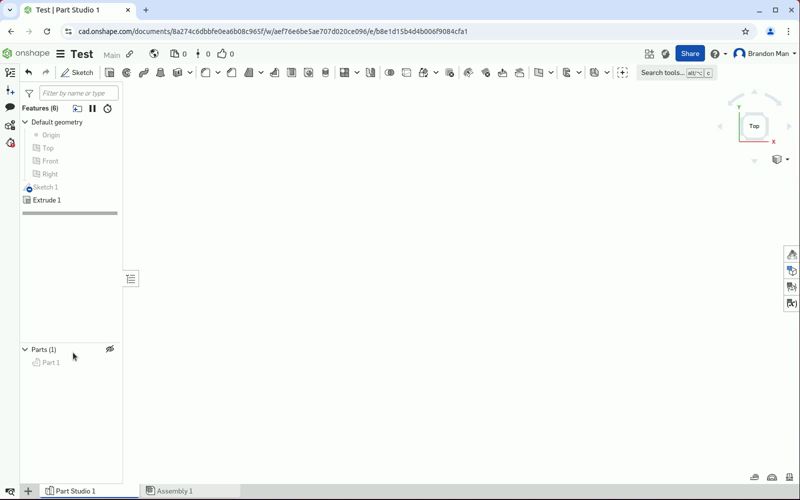
key(shift+y)
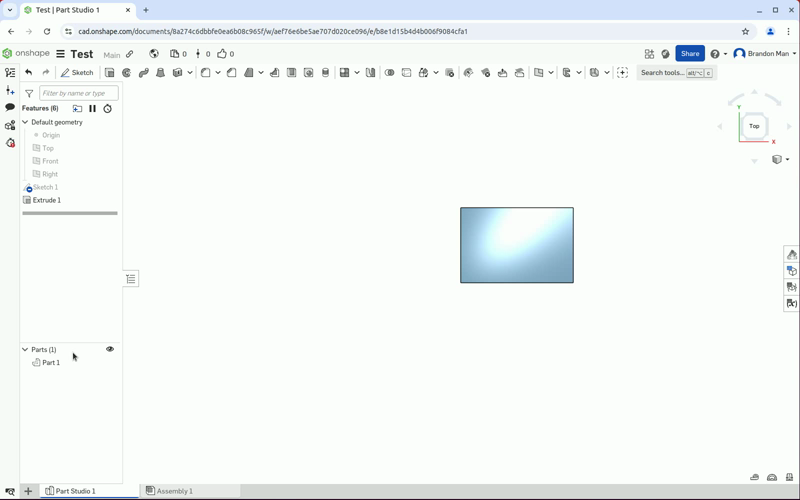
mouse_move(541, 75)
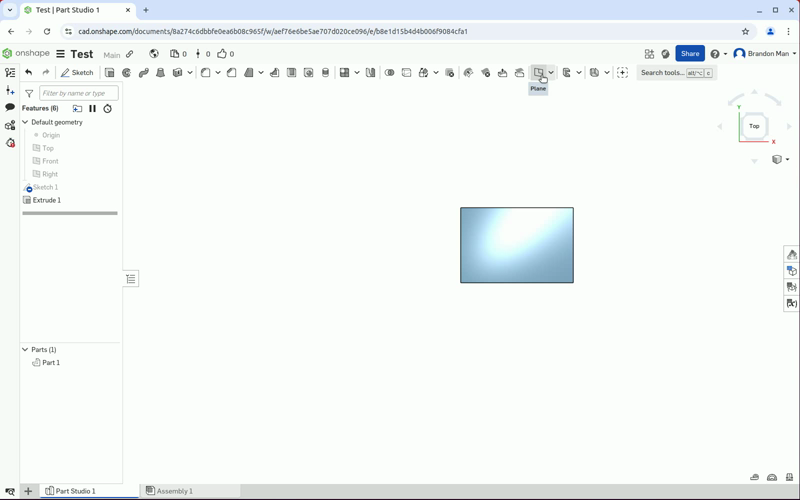
click(541, 75)
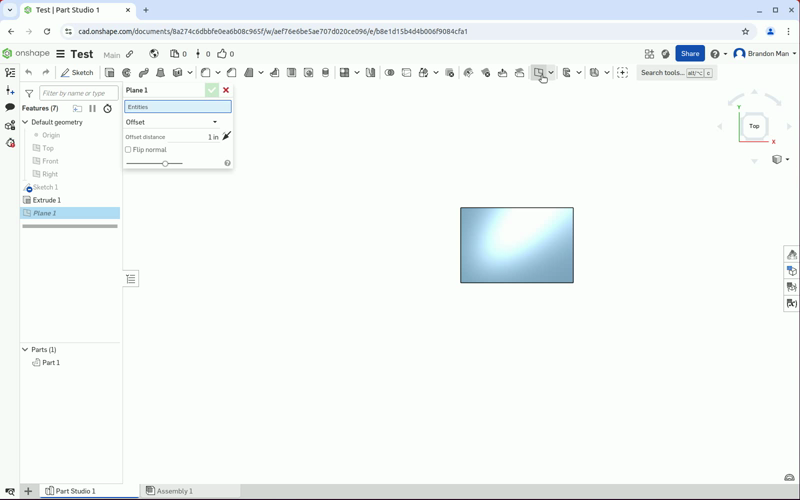
mouse_move(73, 150)
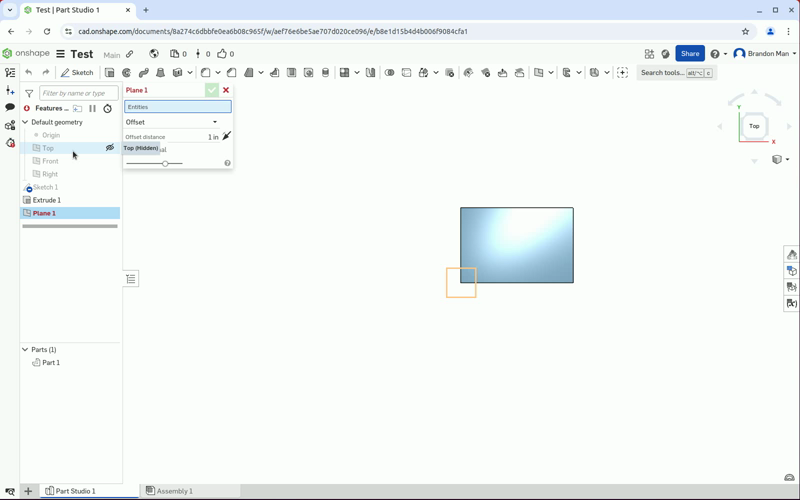
click(73, 150)
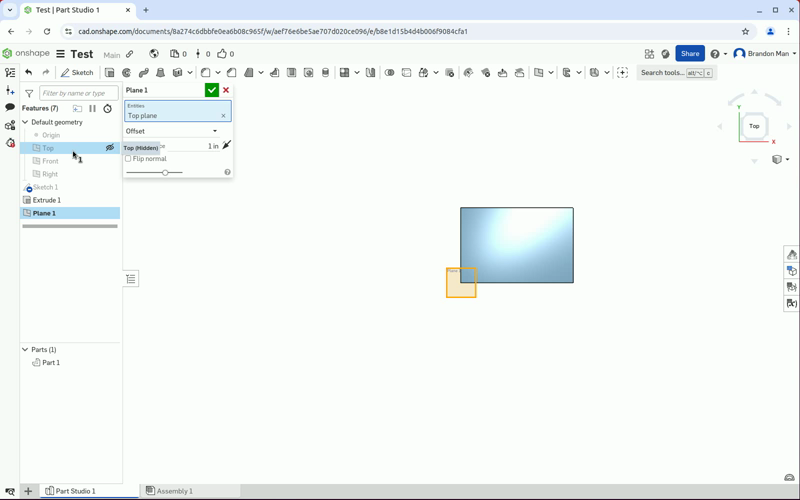
key(tab, 2)
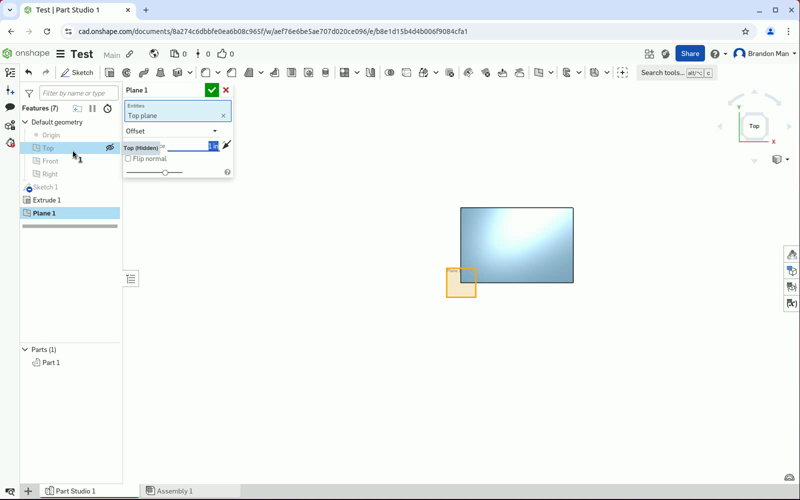
text(7.703)
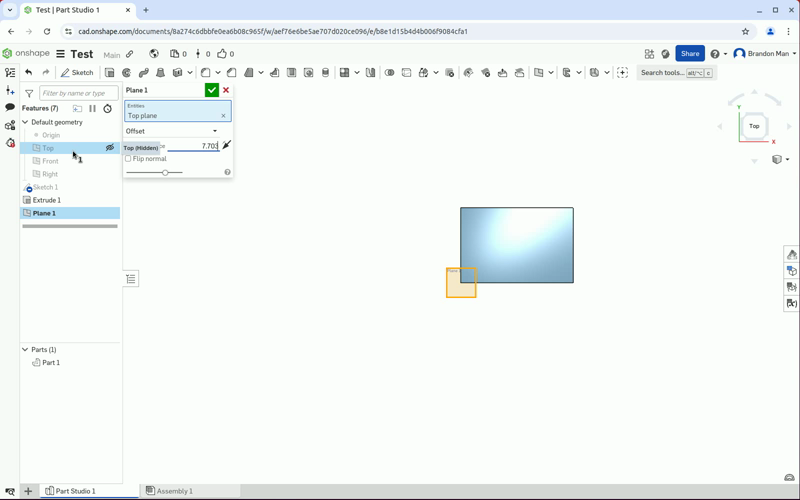
key(enter, 2)
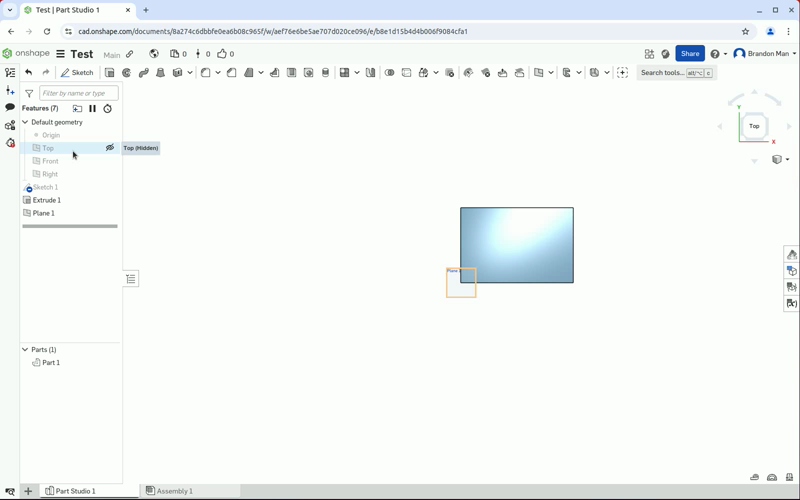
key(shift+s)
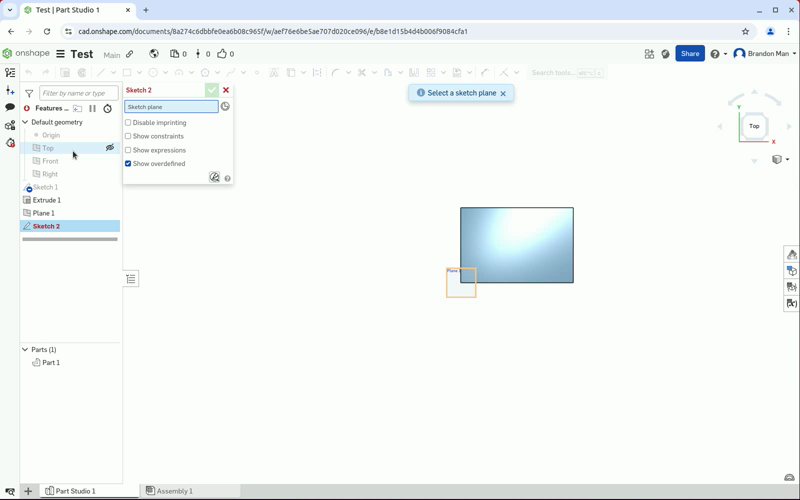
mouse_move(73, 215)
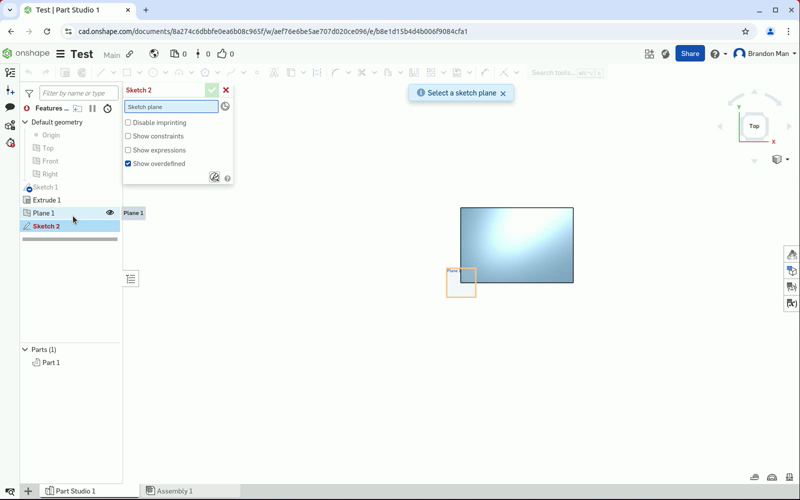
click(73, 215)
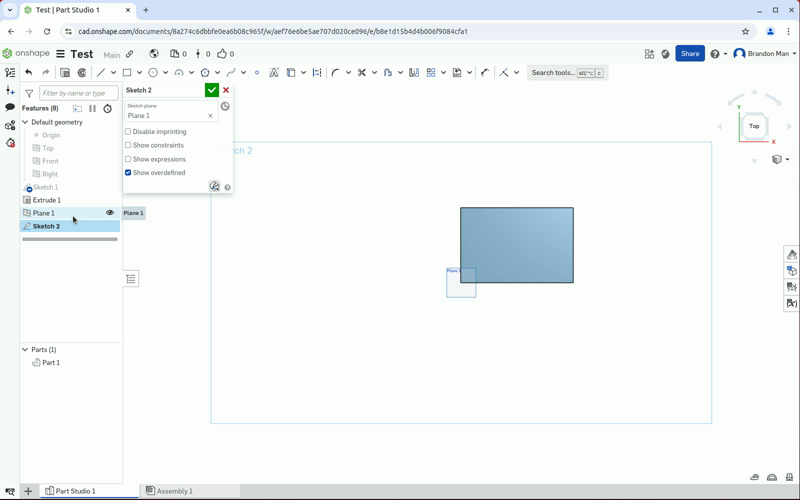
mouse_move(73, 352)
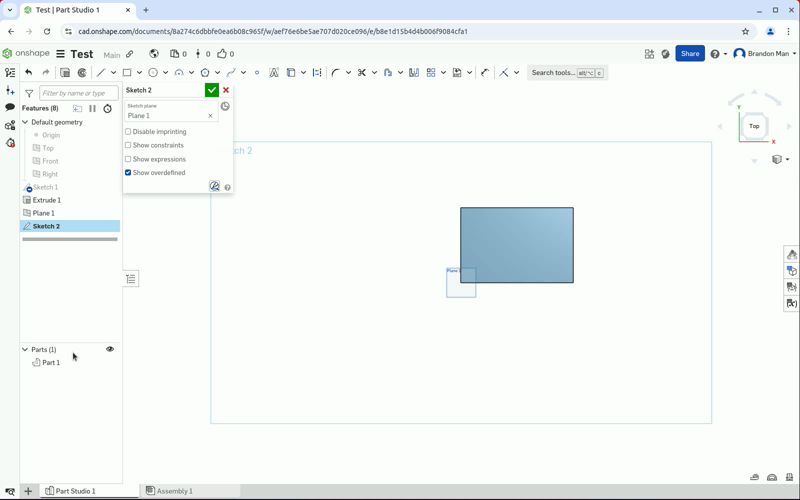
key(y)
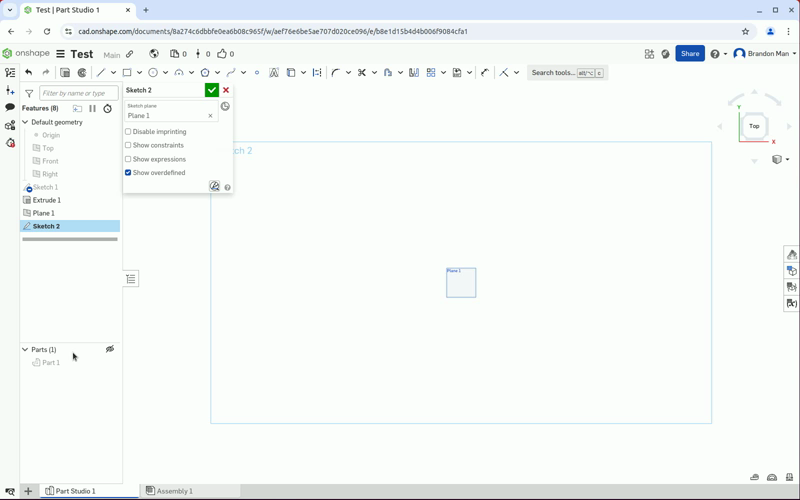
key(l)
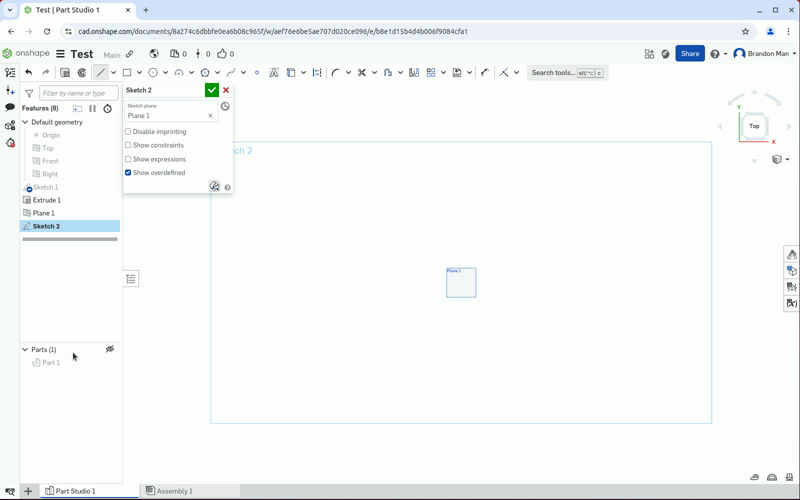
key_down(shift)
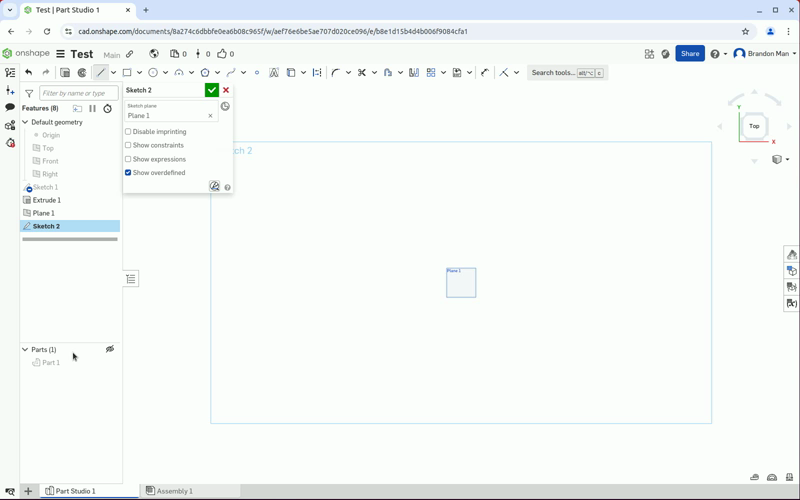
mouse_move(535, 282)
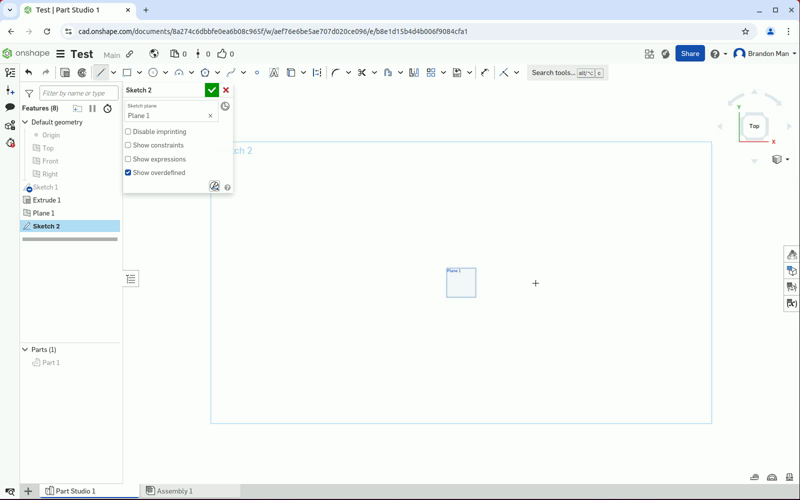
click(535, 282)
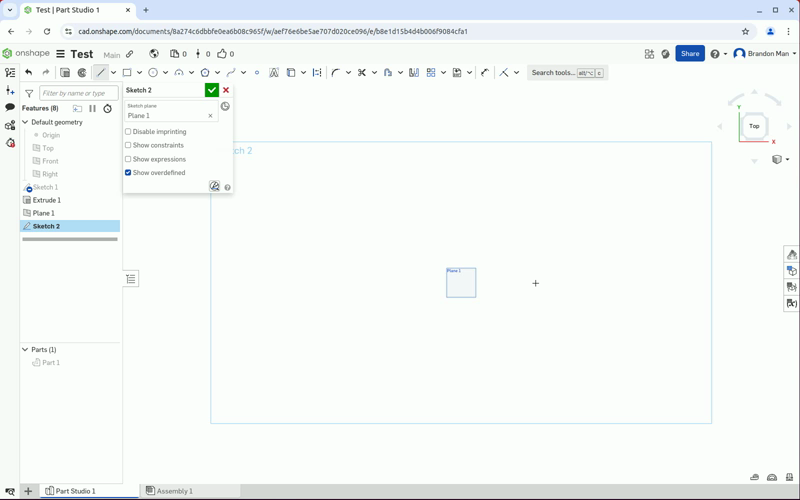
key_up(shift)
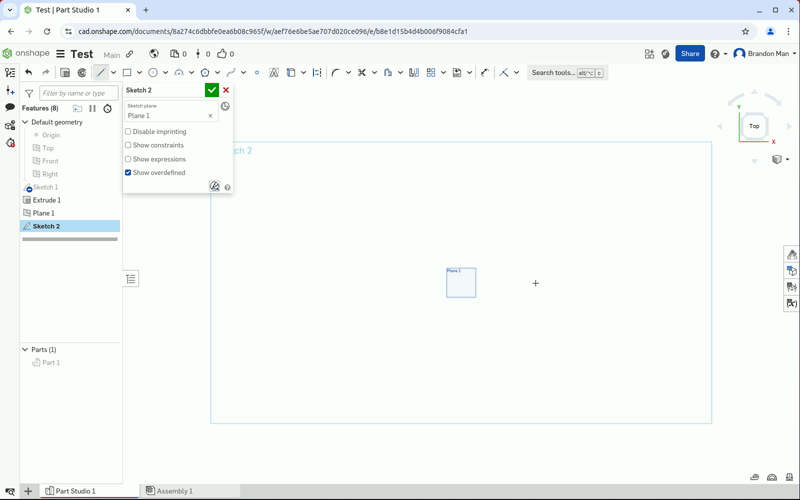
key_down(shift)
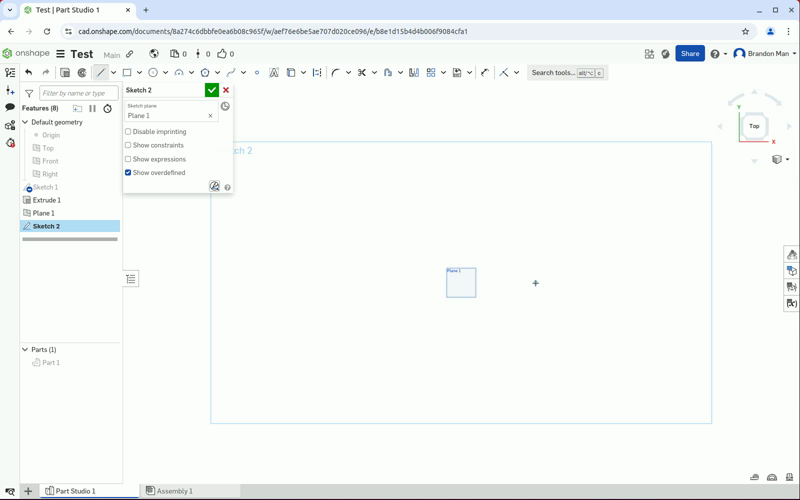
mouse_move(565, 282)
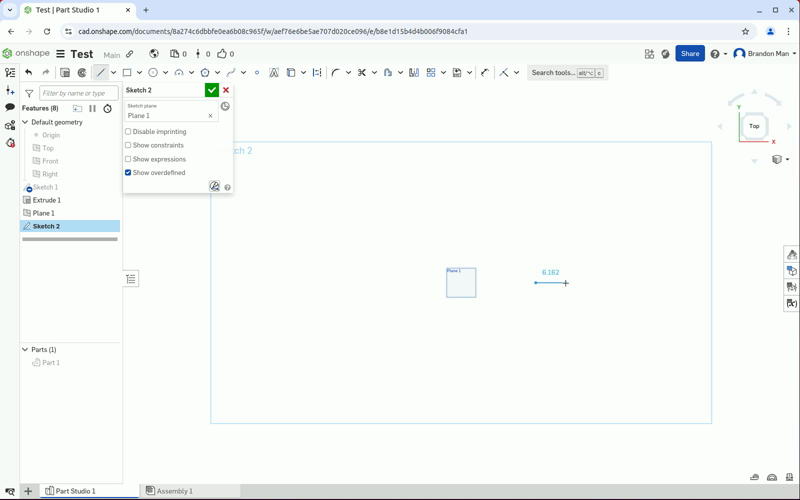
mouse_move(574, 282)
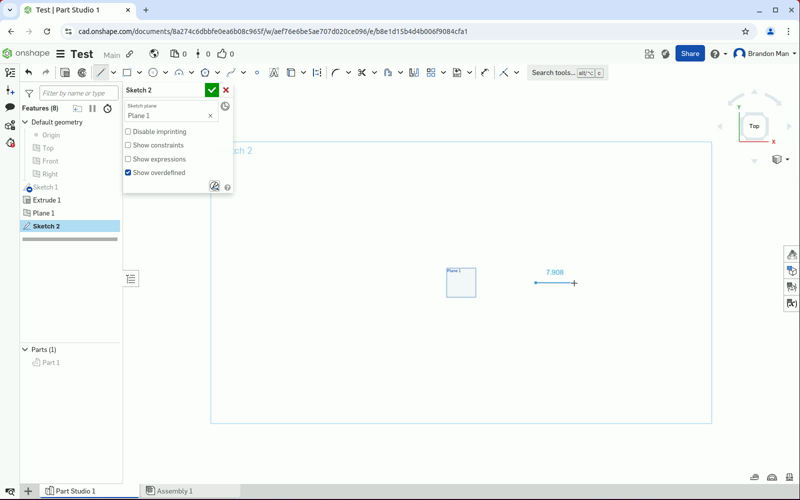
click(574, 282)
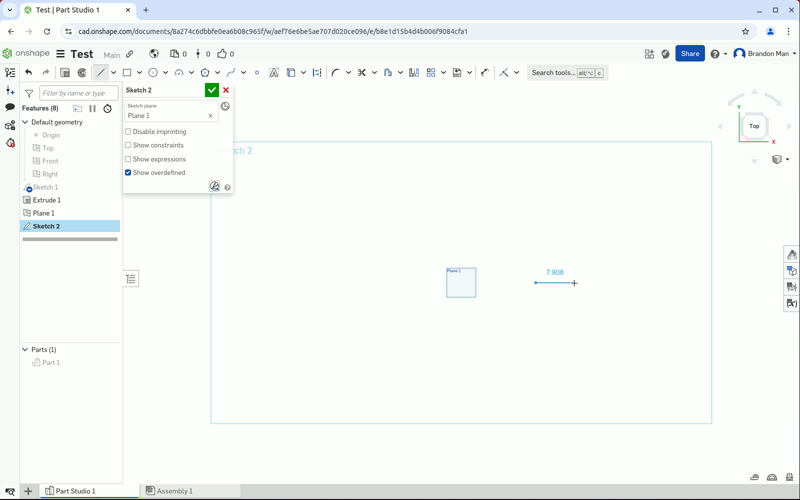
key_up(shift)
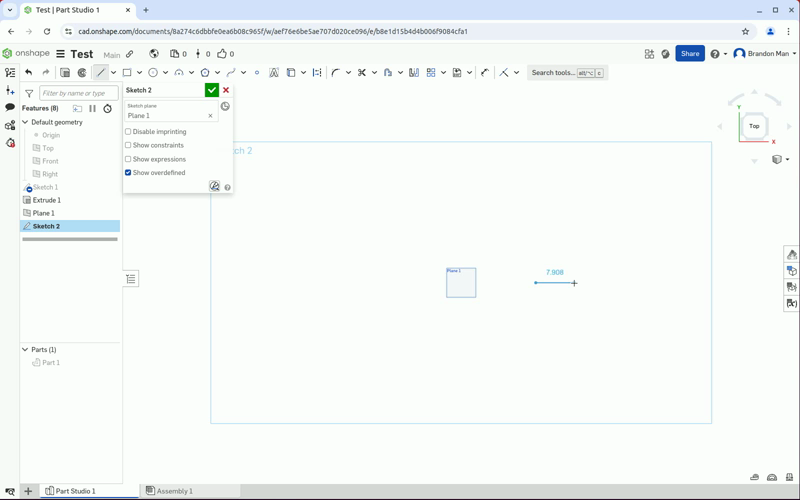
key_down(shift)
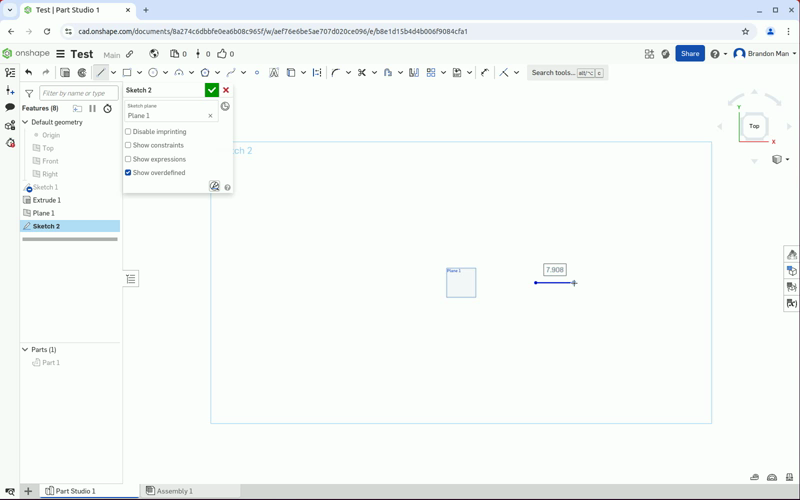
mouse_move(589, 282)
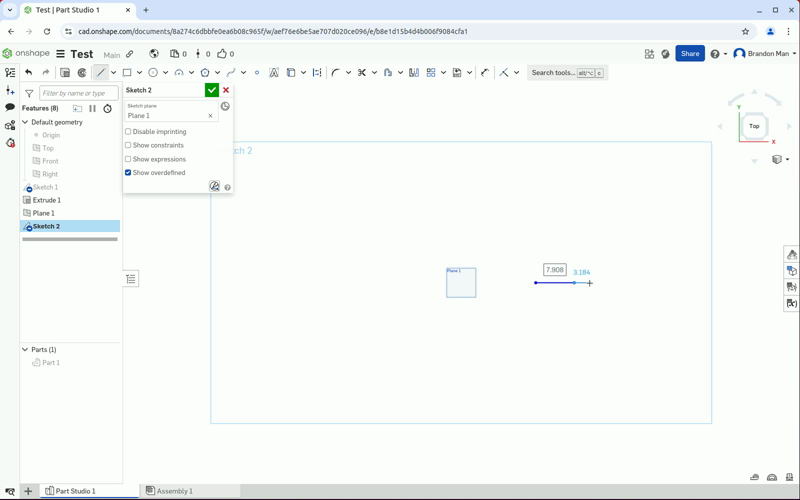
mouse_move(574, 244)
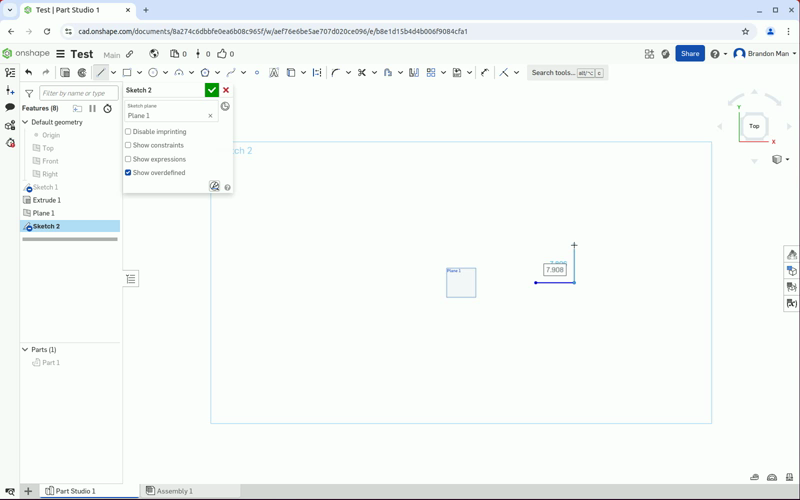
click(574, 244)
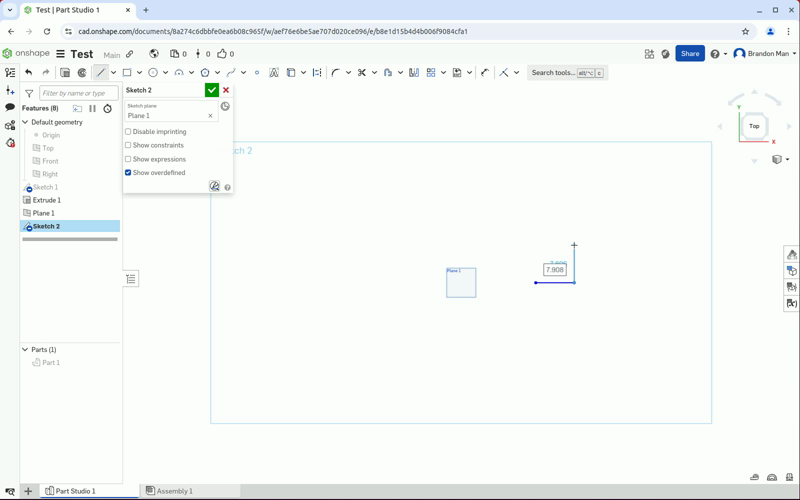
key_up(shift)
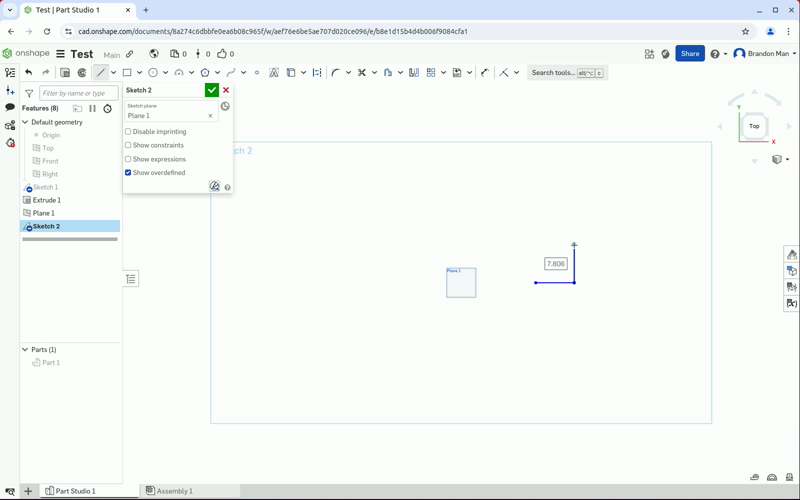
mouse_move(589, 244)
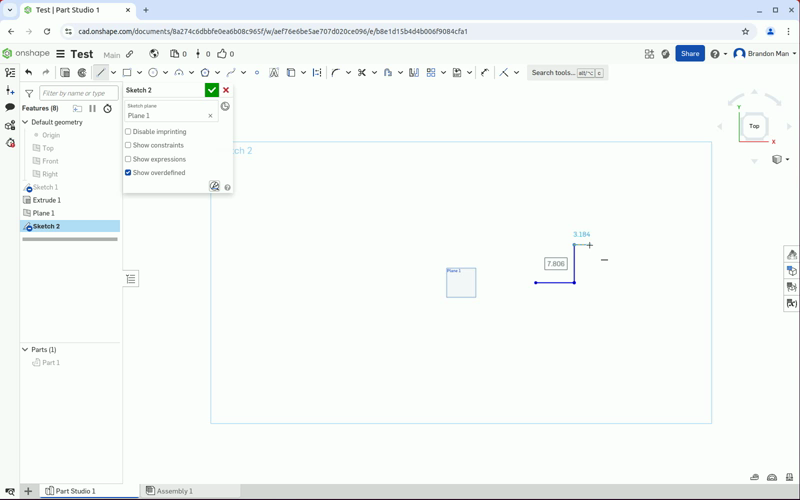
key_down(shift)
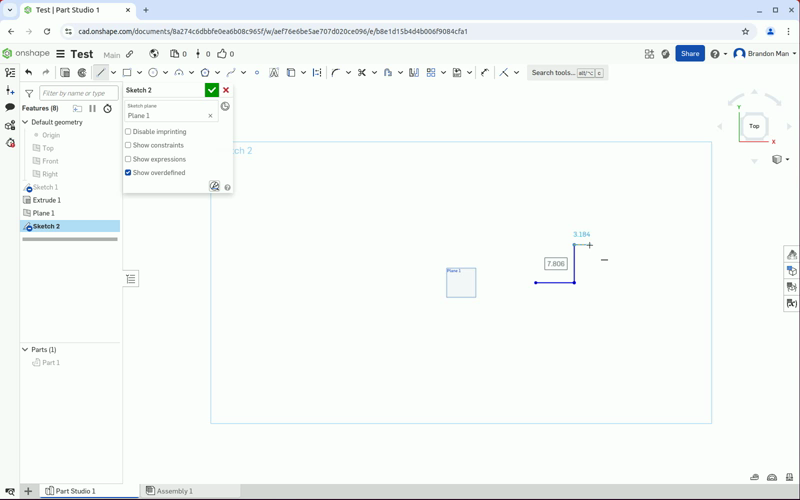
mouse_move(535, 282)
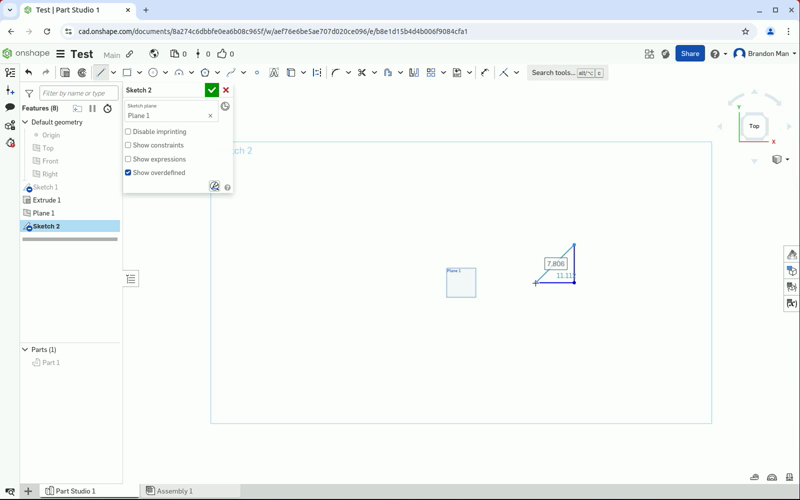
key_up(shift)
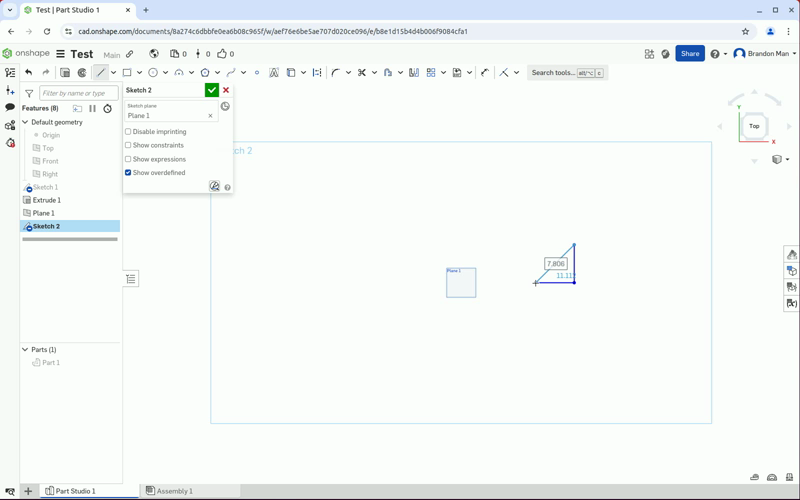
click(535, 282)
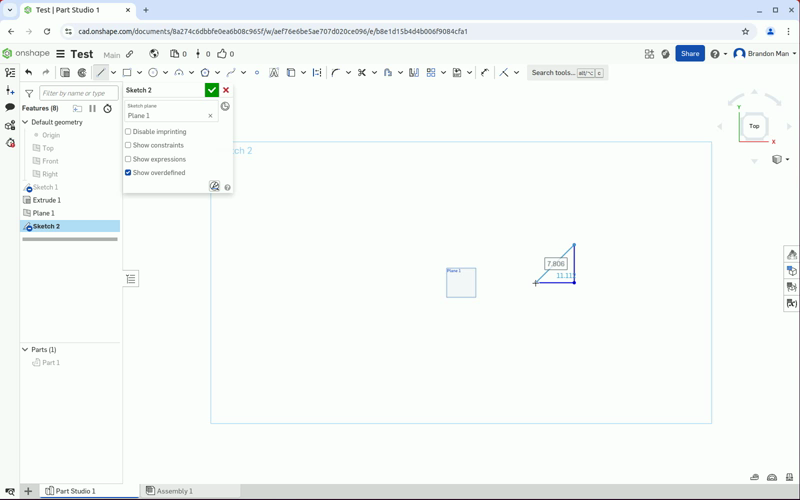
key(esc)
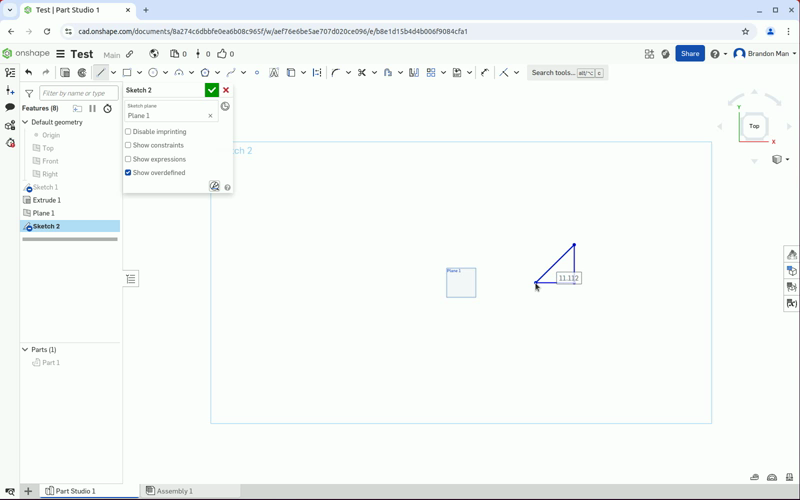
mouse_move(569, 256)
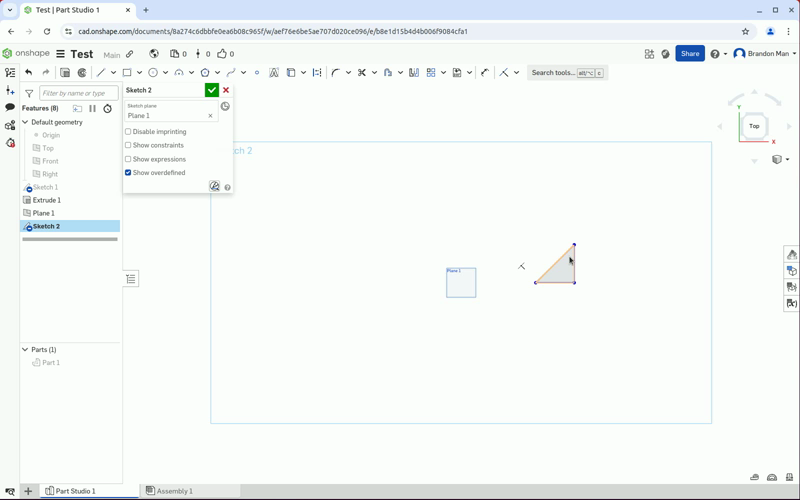
scroll(6)
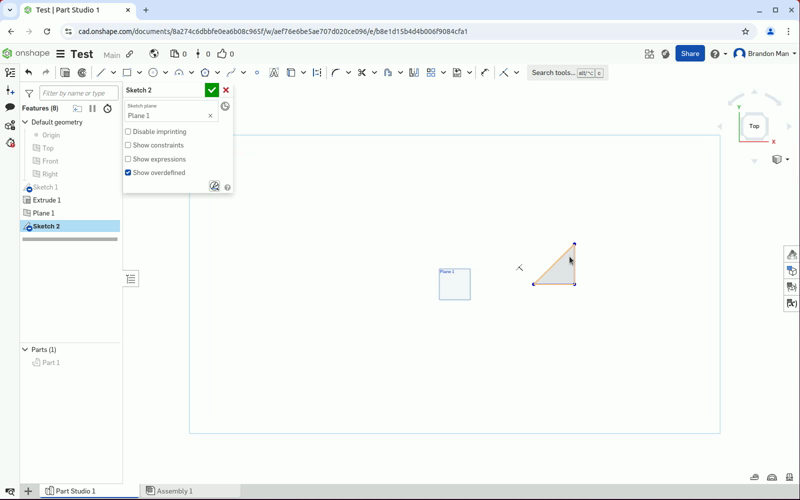
scroll(6)
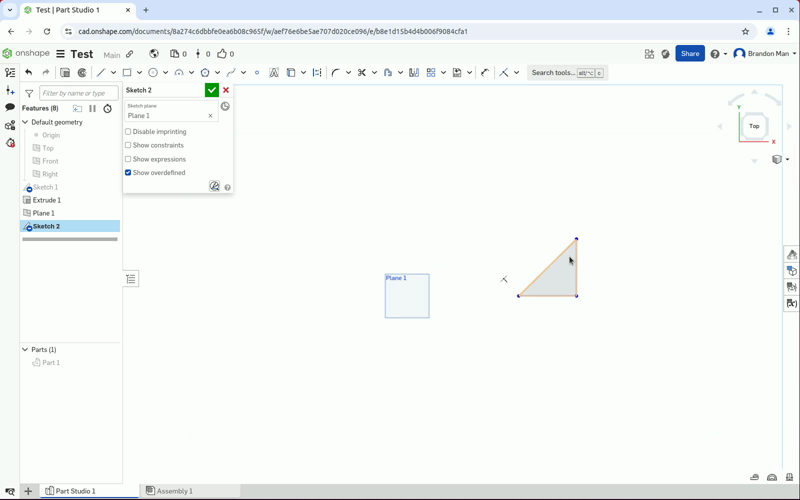
scroll(6)
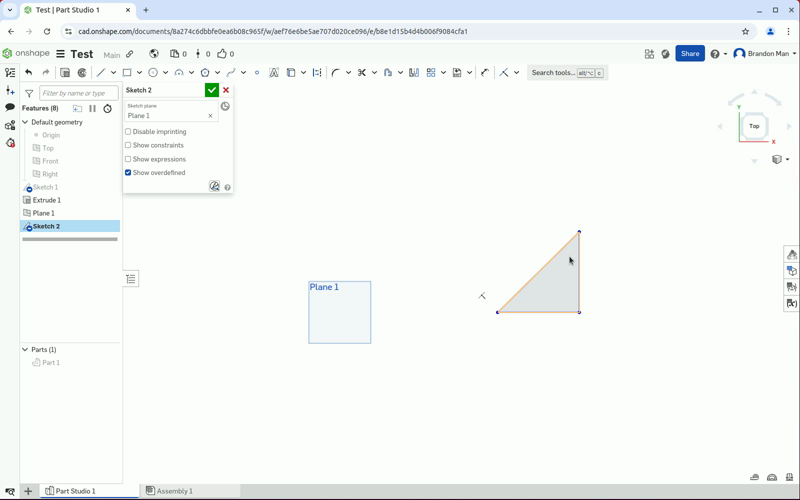
scroll(6)
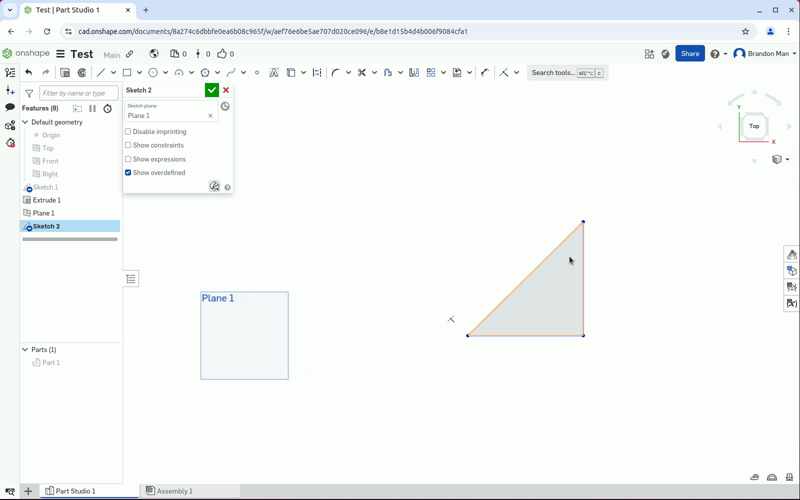
scroll(6)
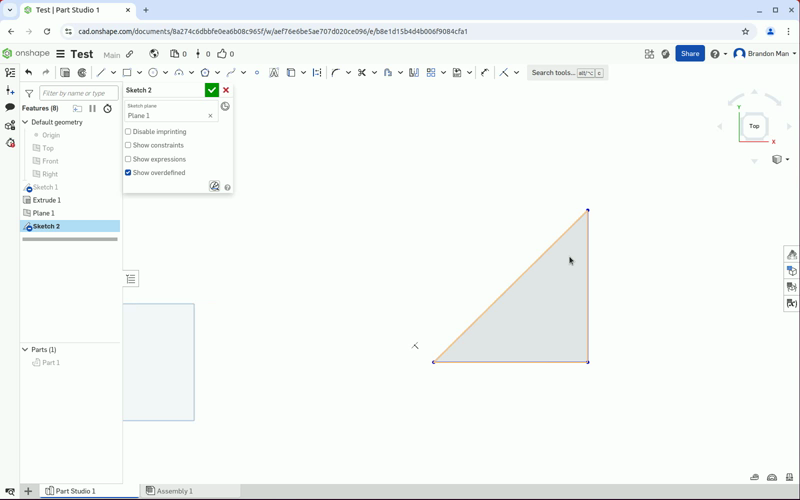
scroll(6)
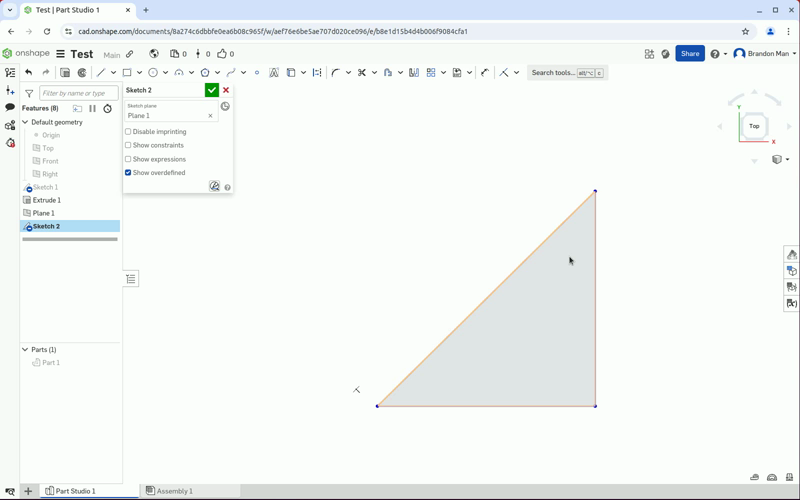
scroll(6)
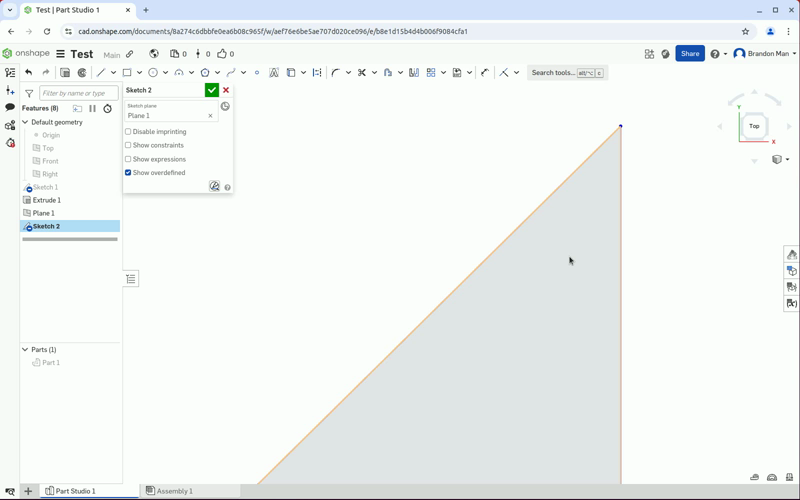
click(569, 256)
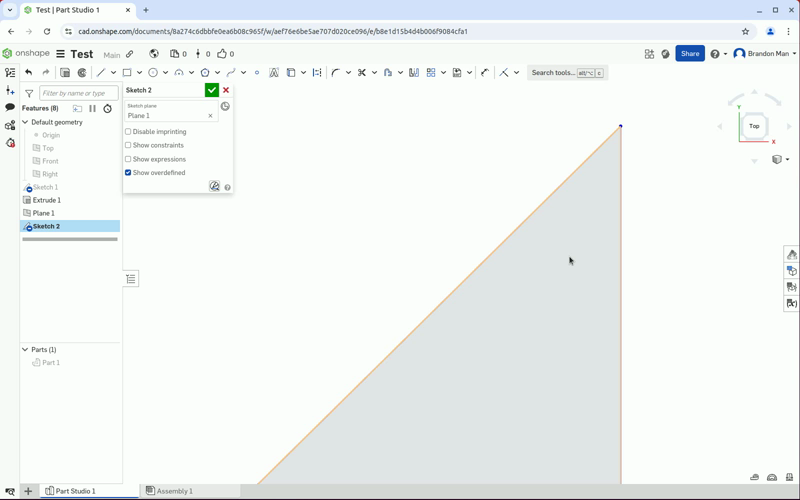
scroll(-6)
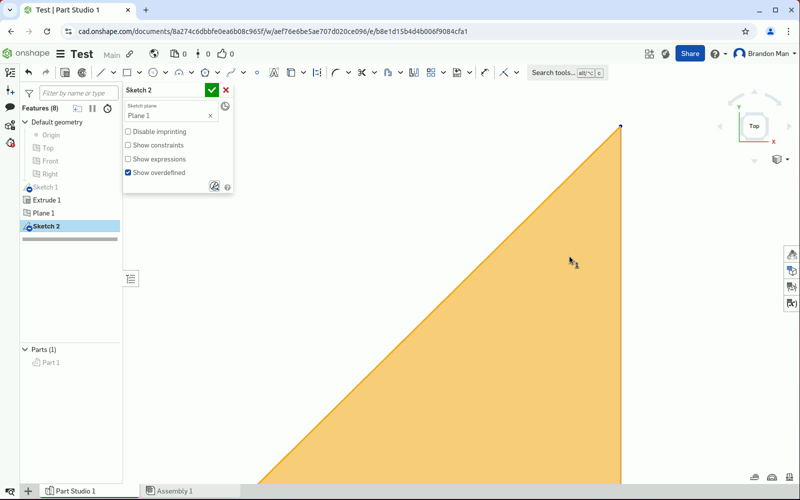
scroll(-6)
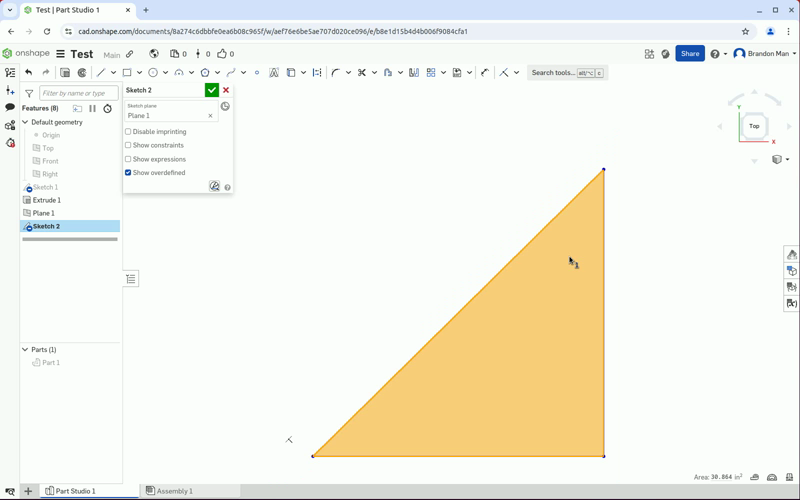
scroll(-6)
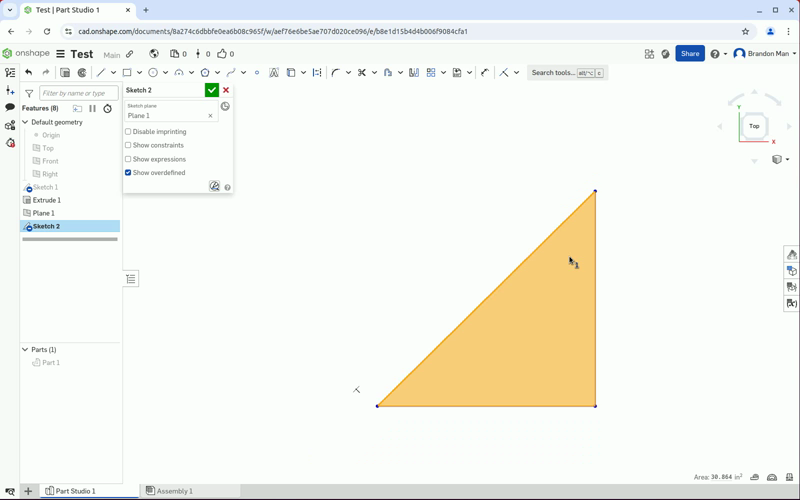
scroll(-6)
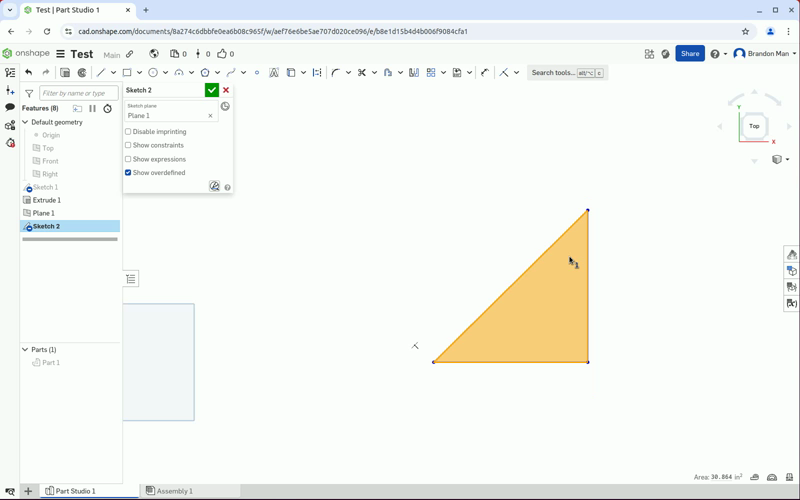
scroll(-6)
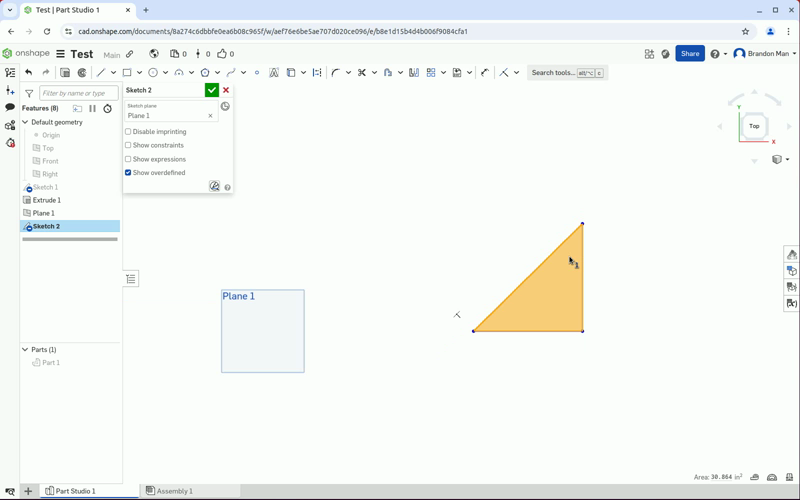
scroll(-6)
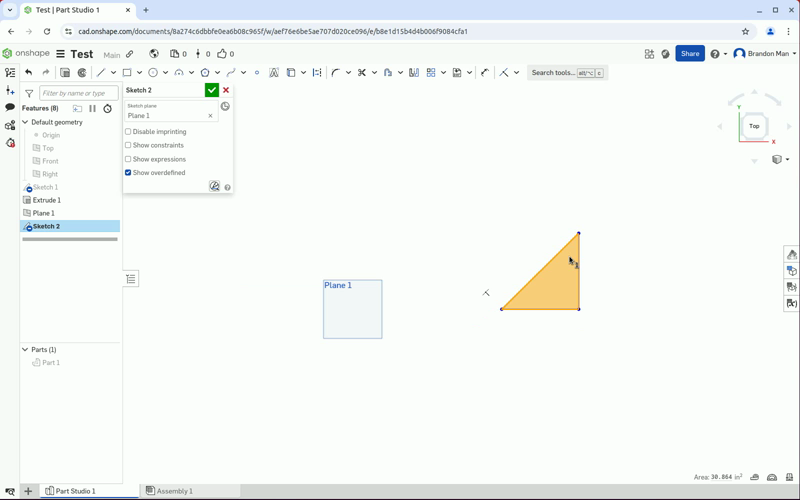
scroll(-6)
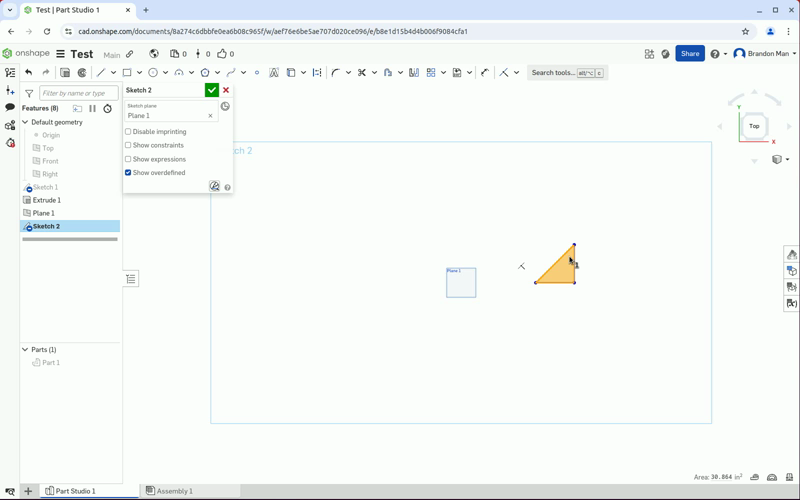
mouse_move(73, 352)
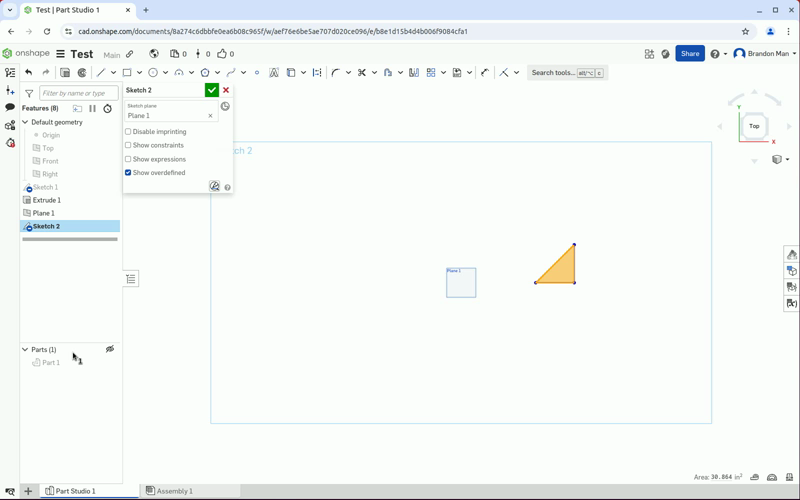
key(shift+y)
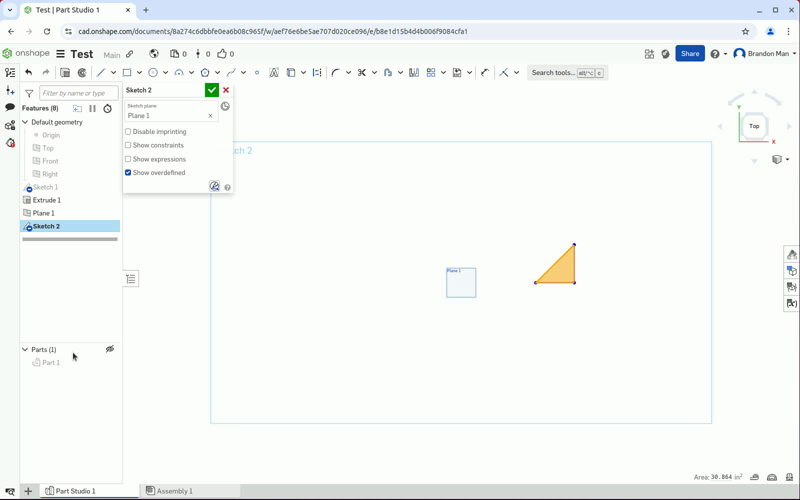
key(shift+e)
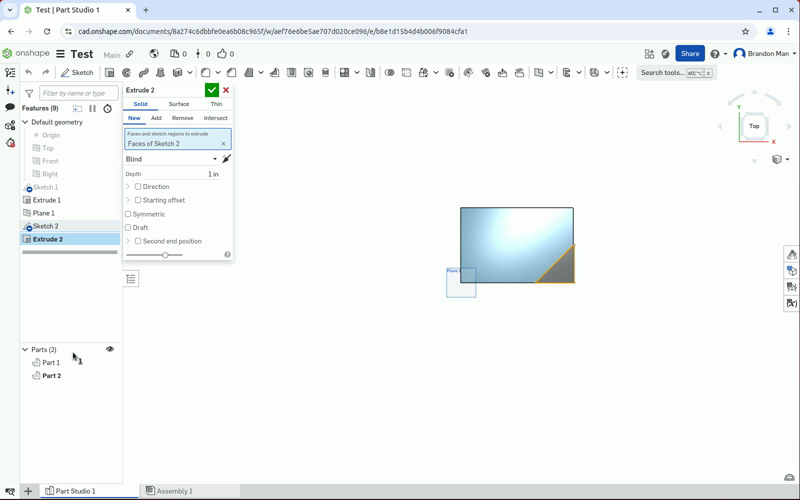
mouse_move(143, 106)
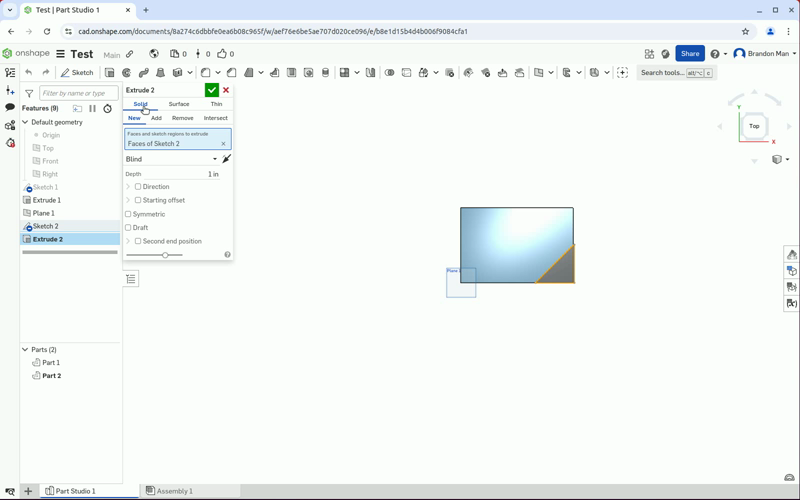
click(143, 106)
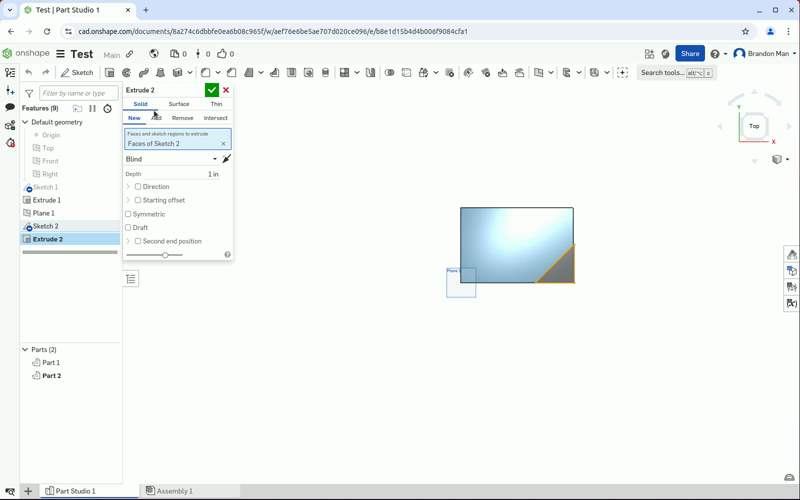
mouse_move(186, 120)
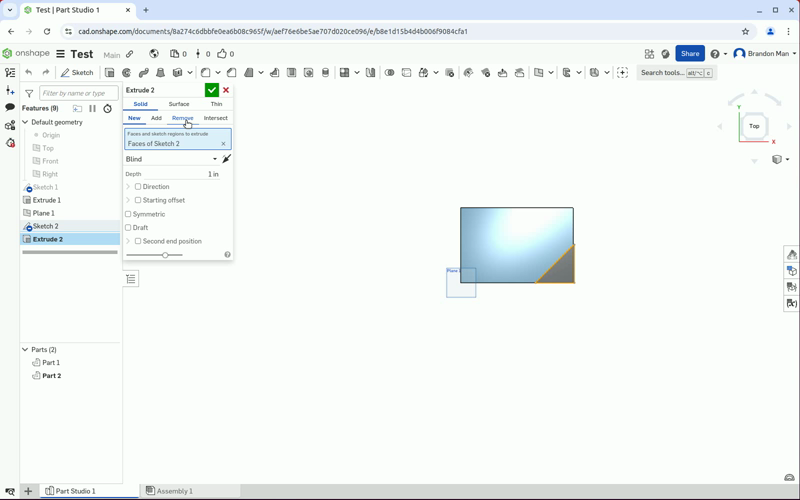
click(186, 120)
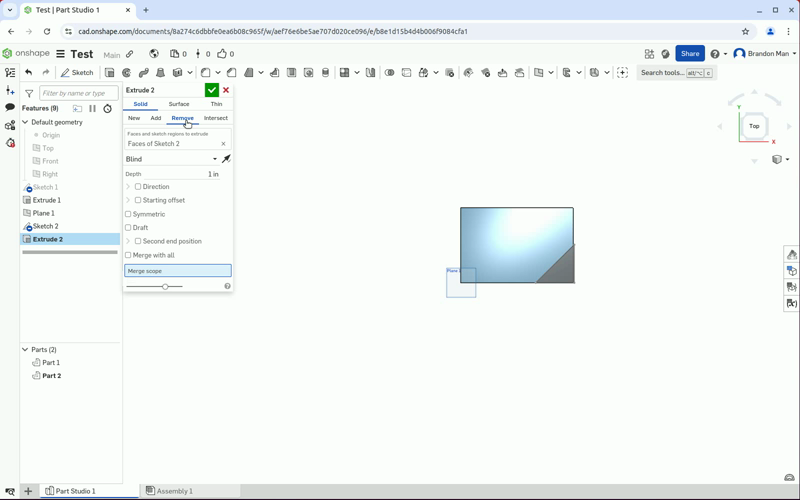
key(tab, 4)
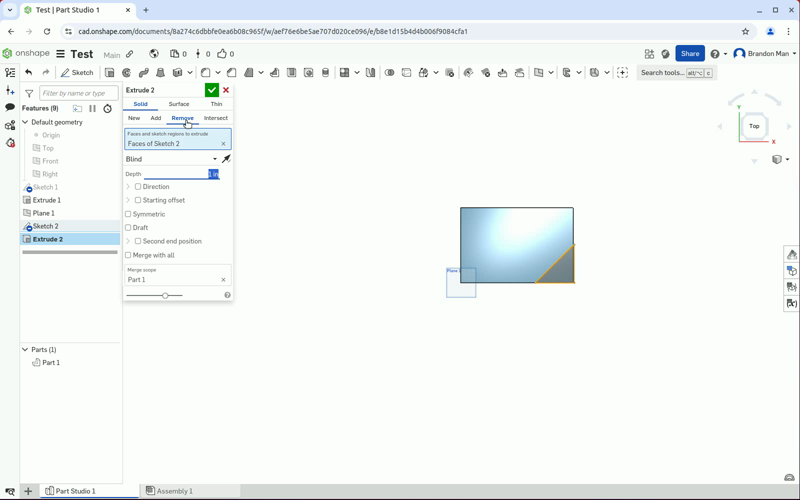
text(15.405)
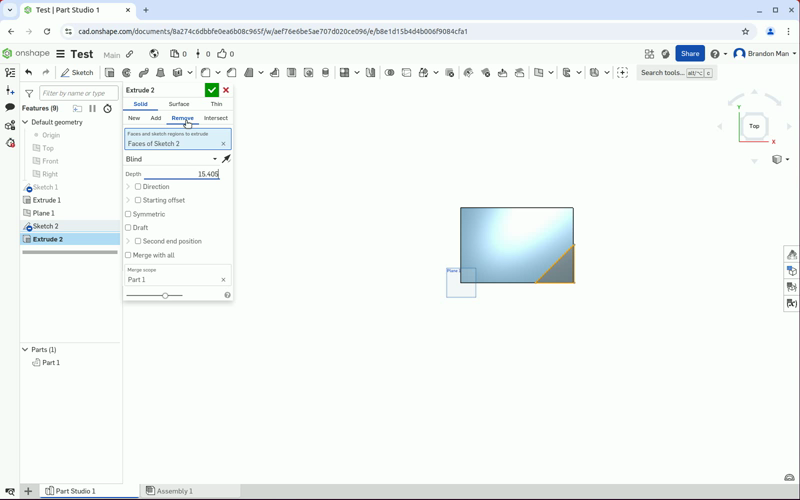
key(tab, 6)
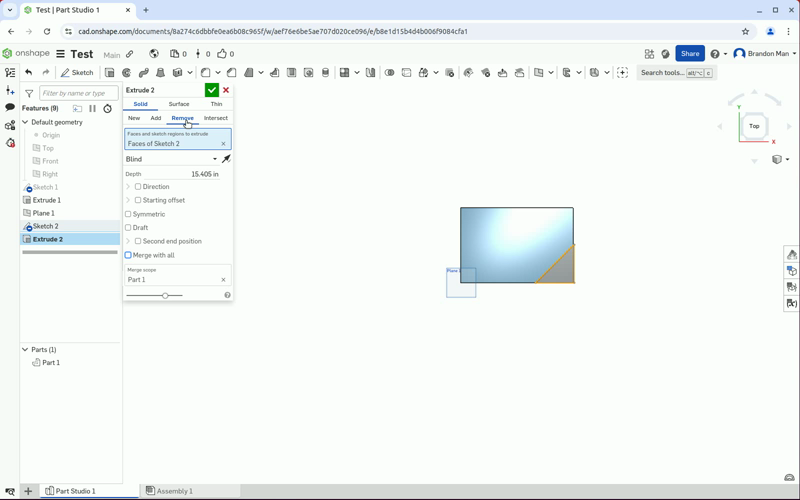
key(space)
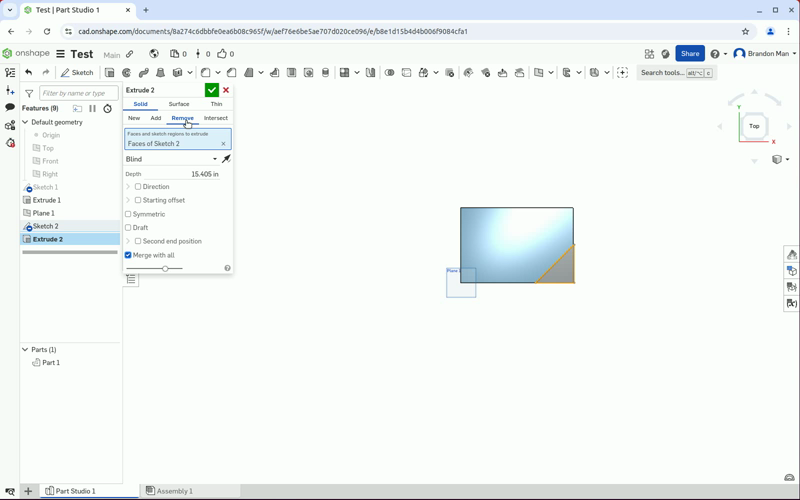
key(enter)
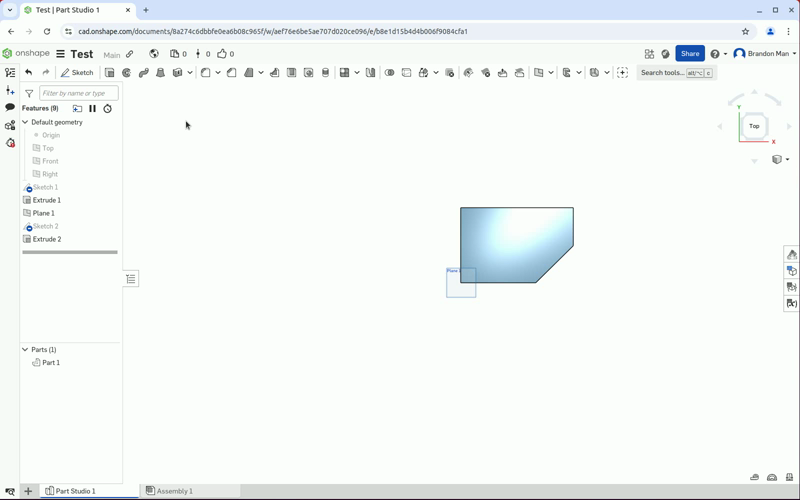
key(shift+h)
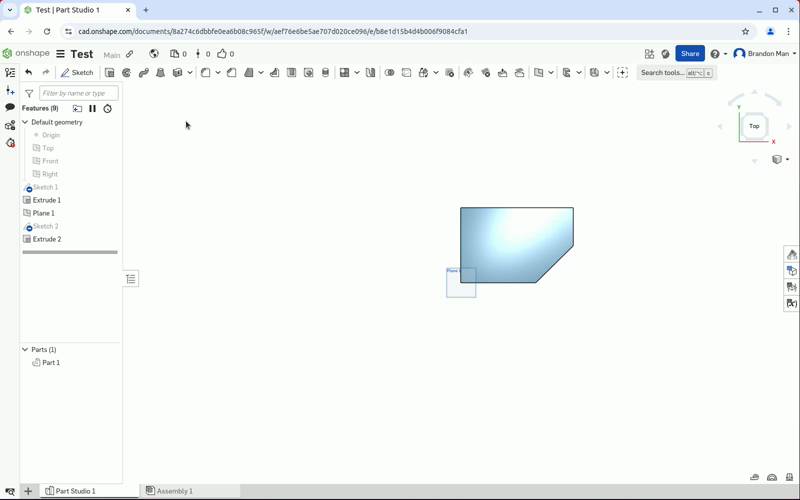
key(shift+h)
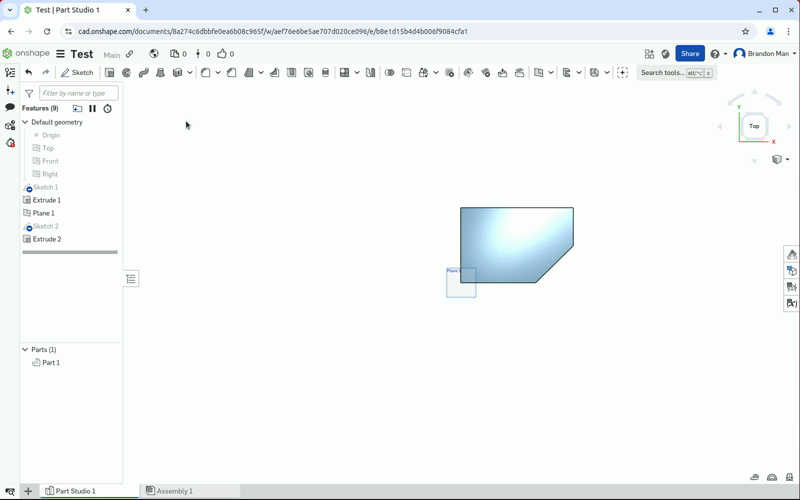
mouse_move(73, 189)
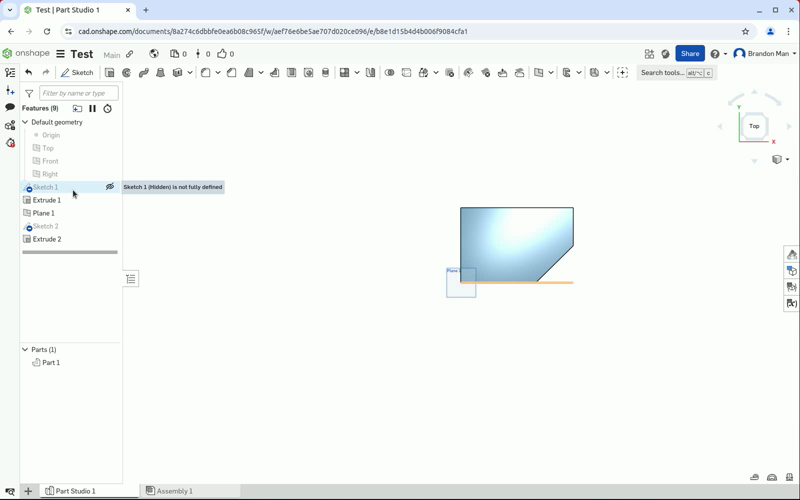
click(73, 189)
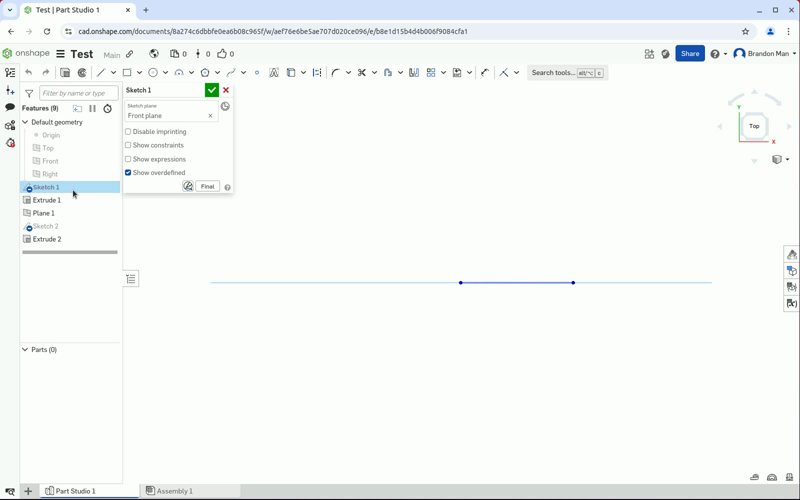
mouse_move(229, 92)
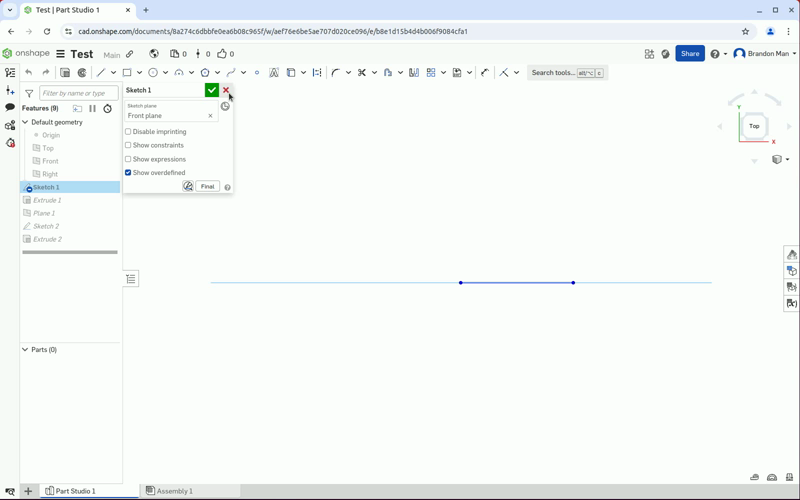
click(229, 92)
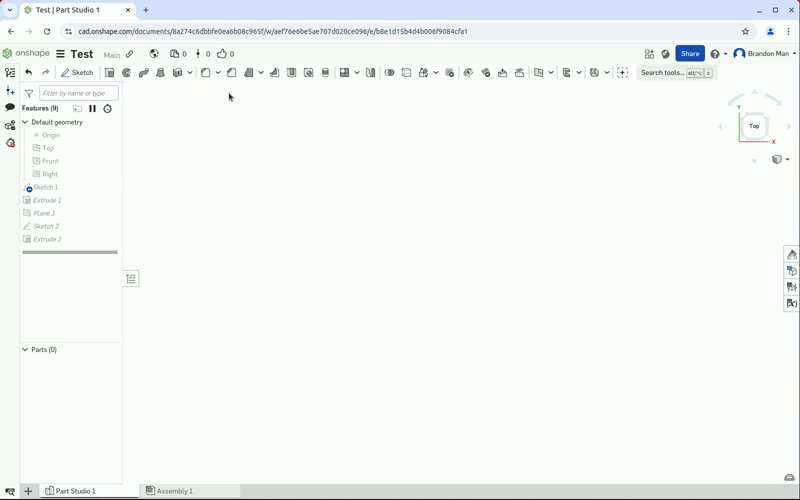
key(shift+s)
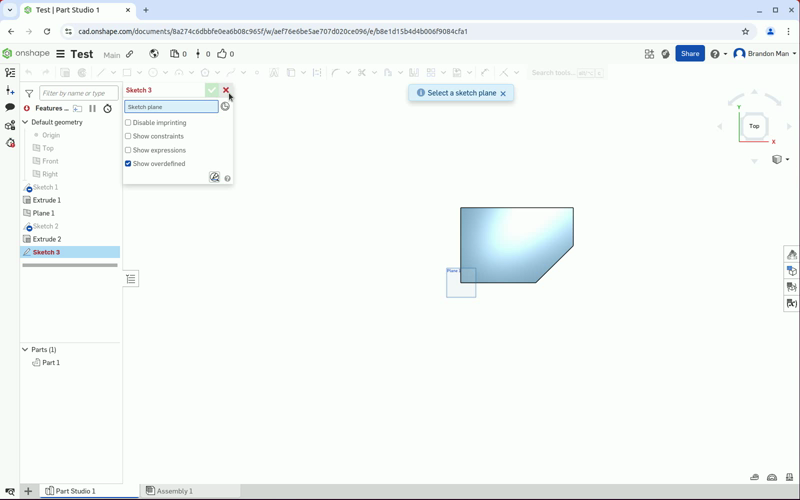
mouse_move(73, 215)
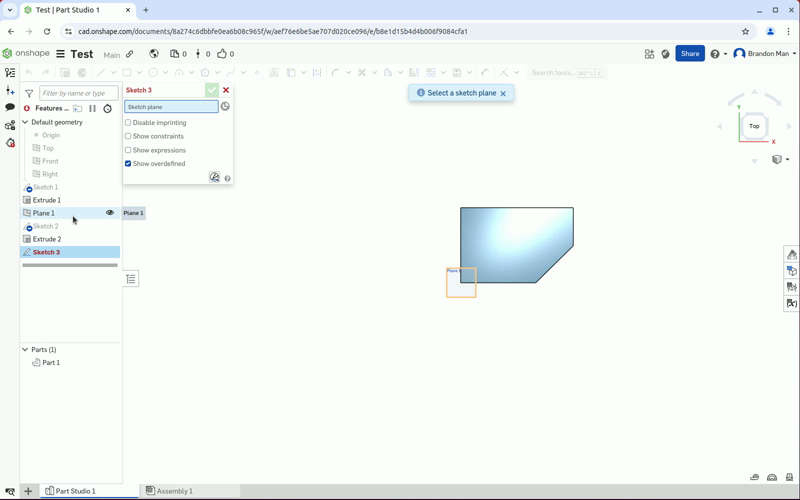
click(73, 215)
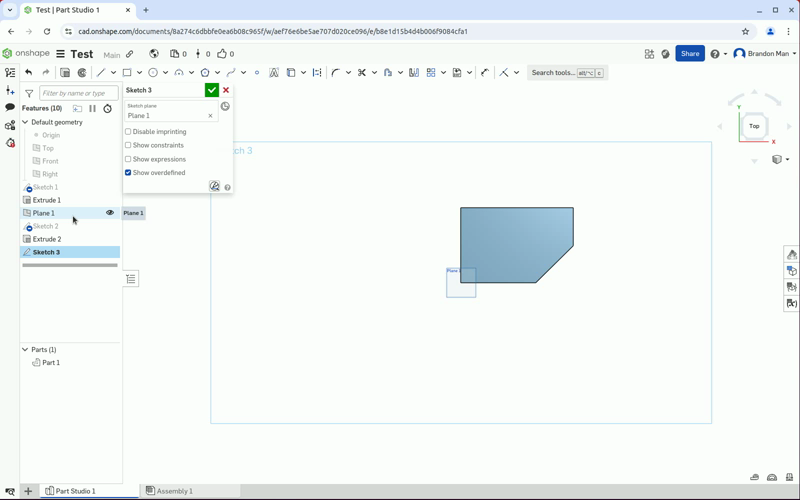
mouse_move(73, 352)
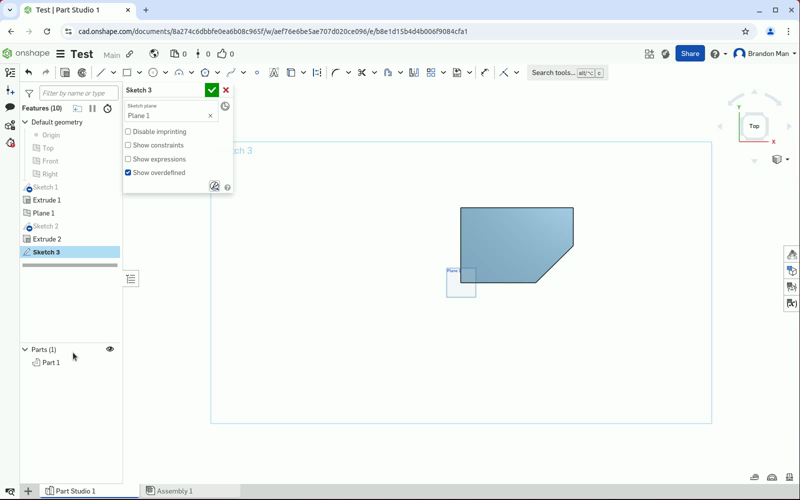
key(y)
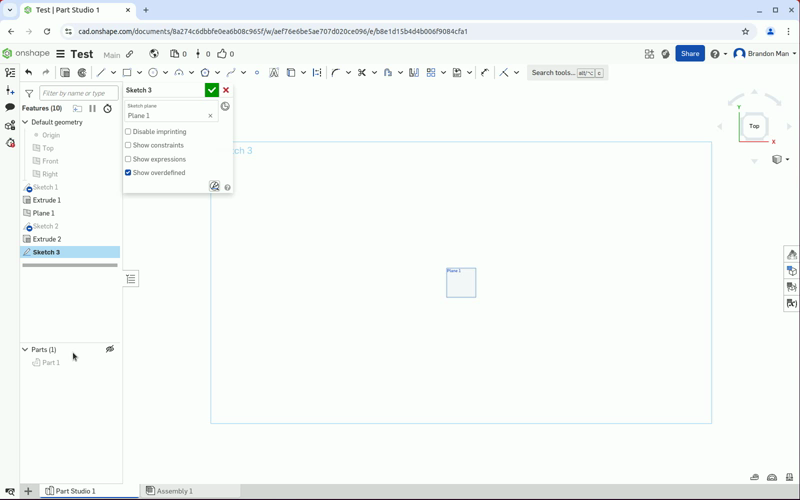
key(l)
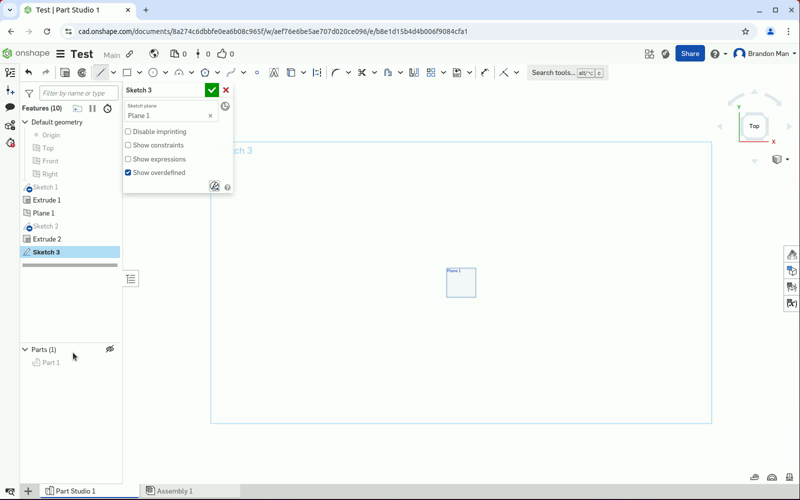
key_down(shift)
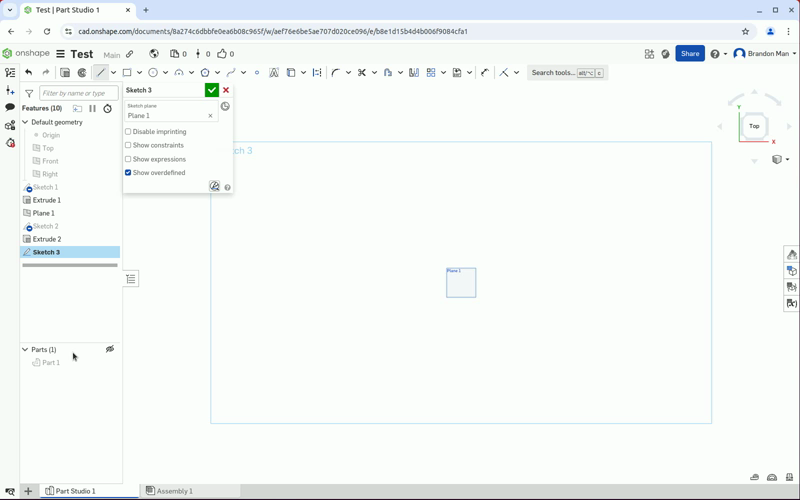
mouse_move(460, 245)
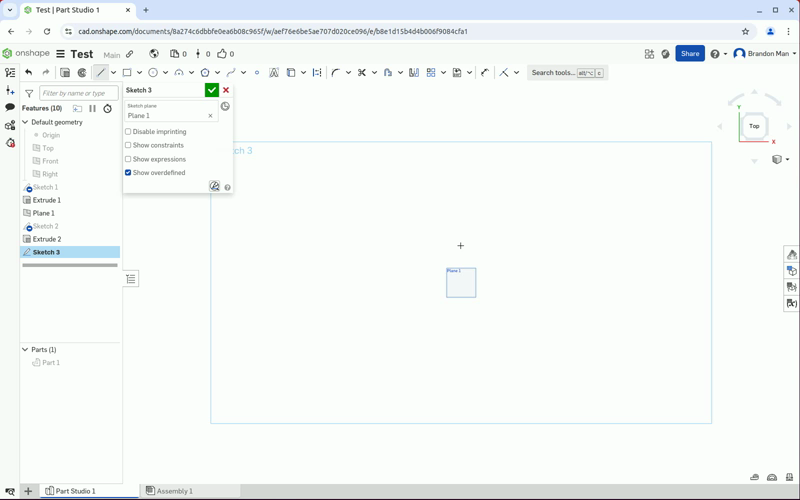
click(460, 245)
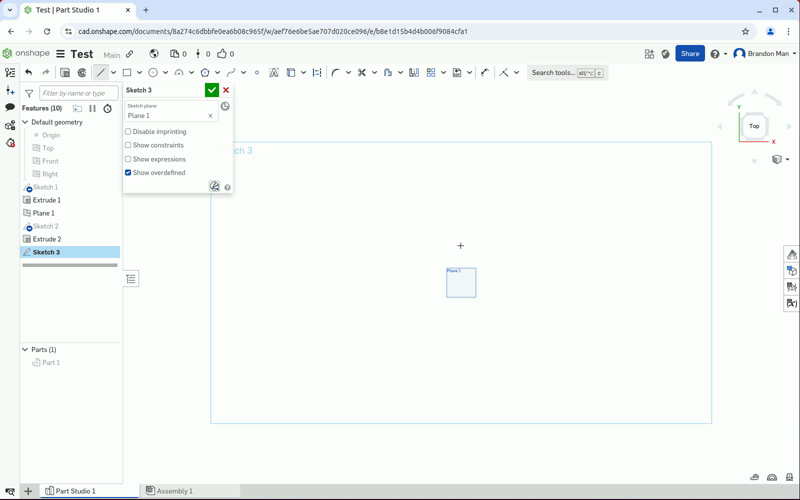
key_up(shift)
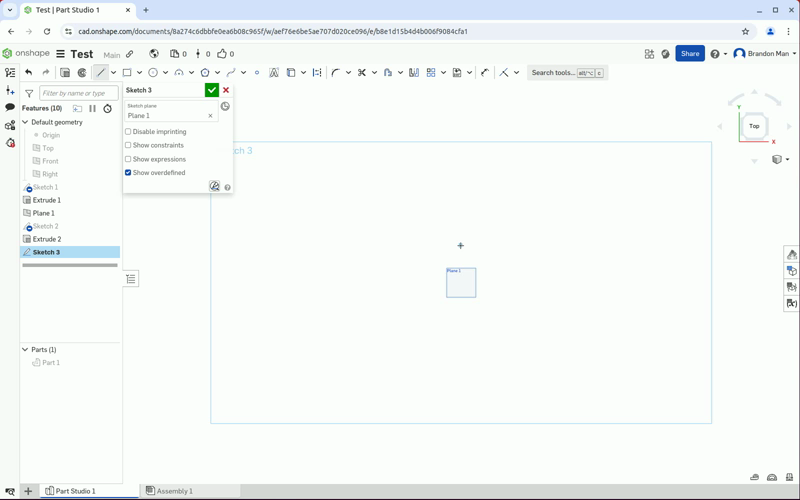
key_down(shift)
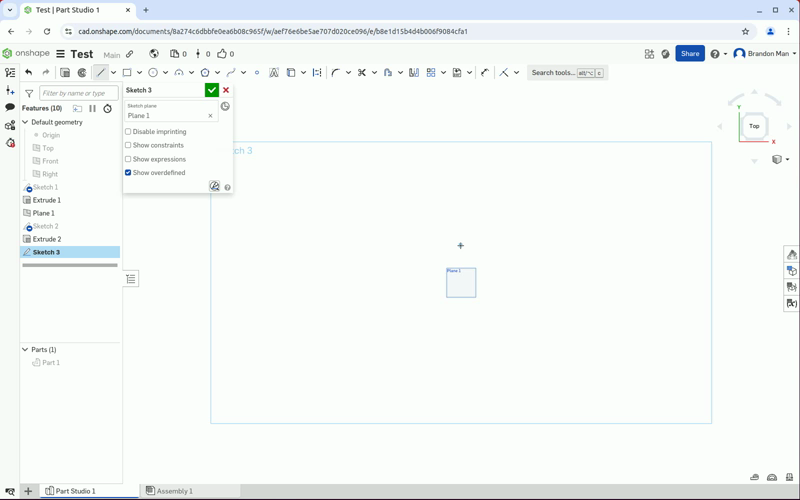
mouse_move(573, 245)
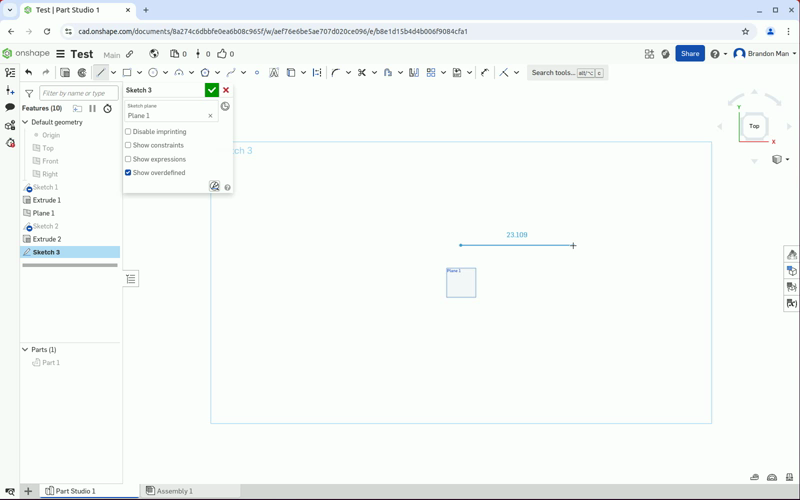
click(573, 245)
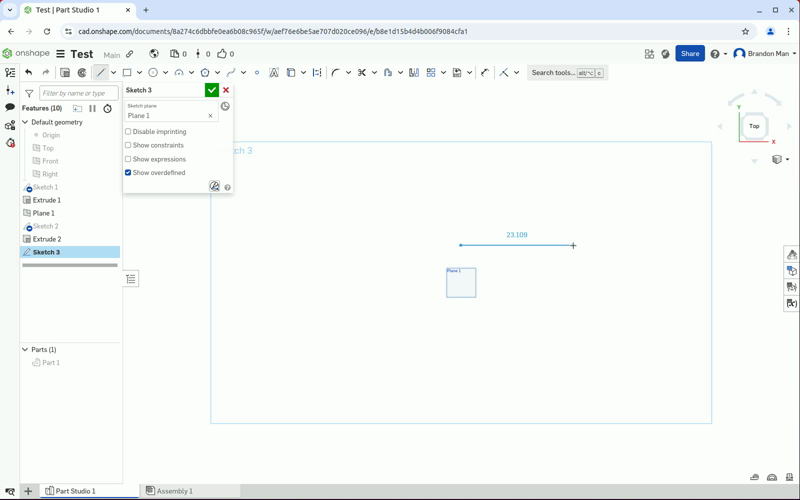
key_up(shift)
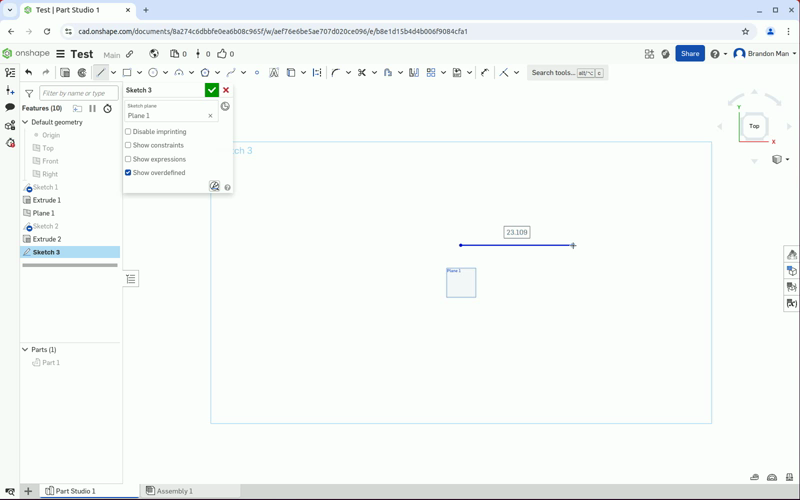
key_down(shift)
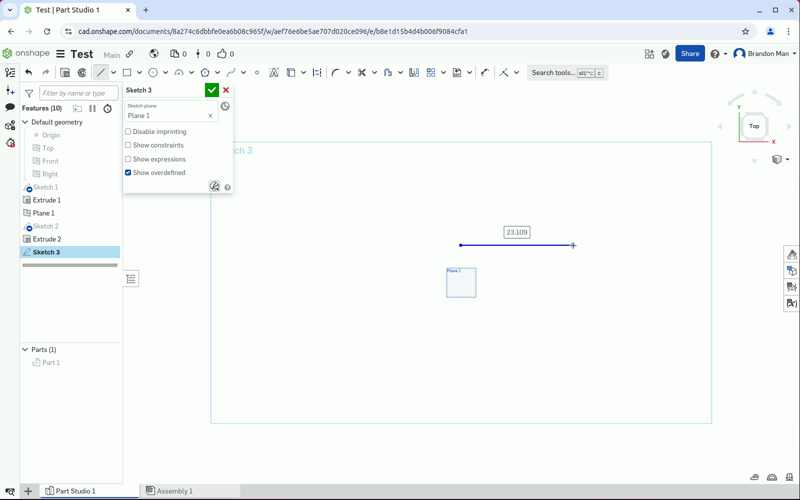
mouse_move(589, 245)
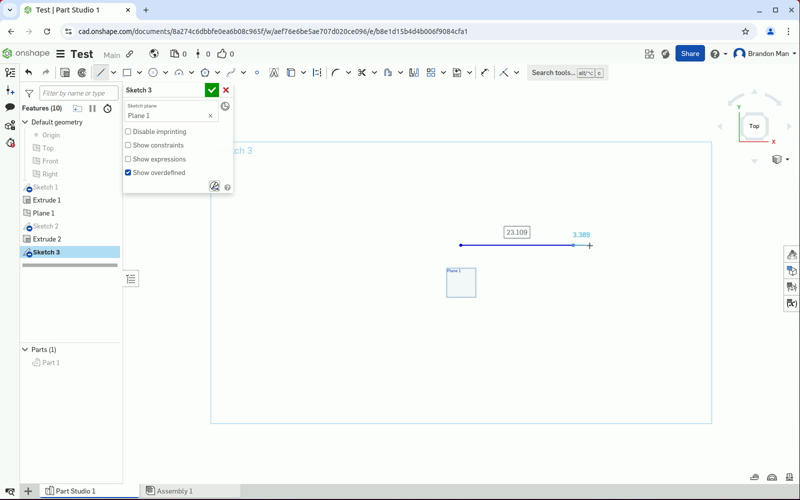
mouse_move(573, 207)
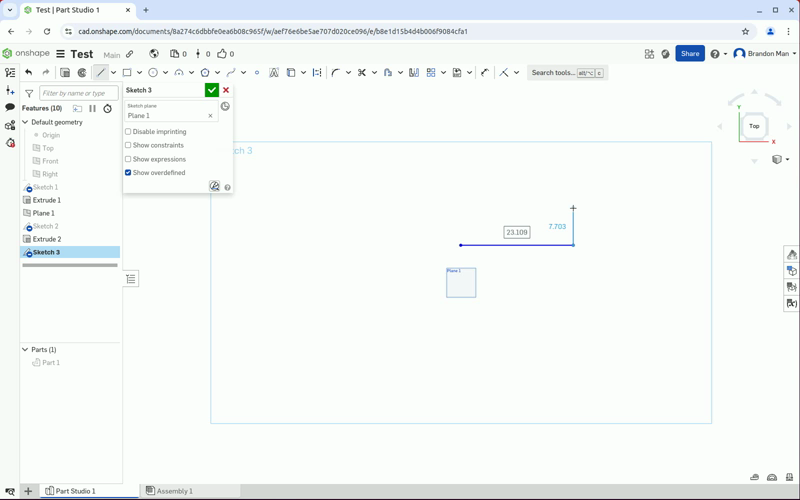
click(573, 207)
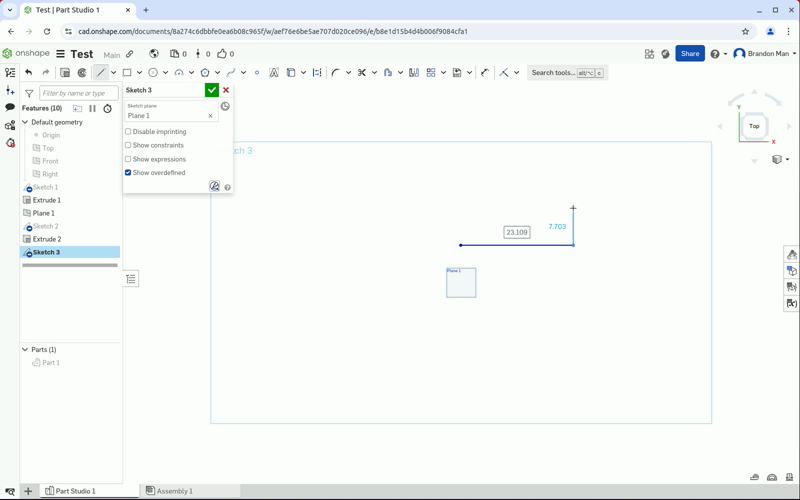
key_up(shift)
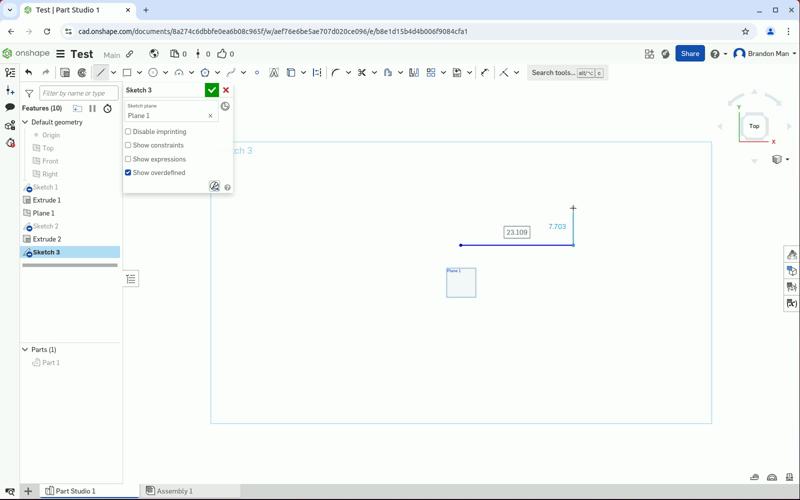
key_down(shift)
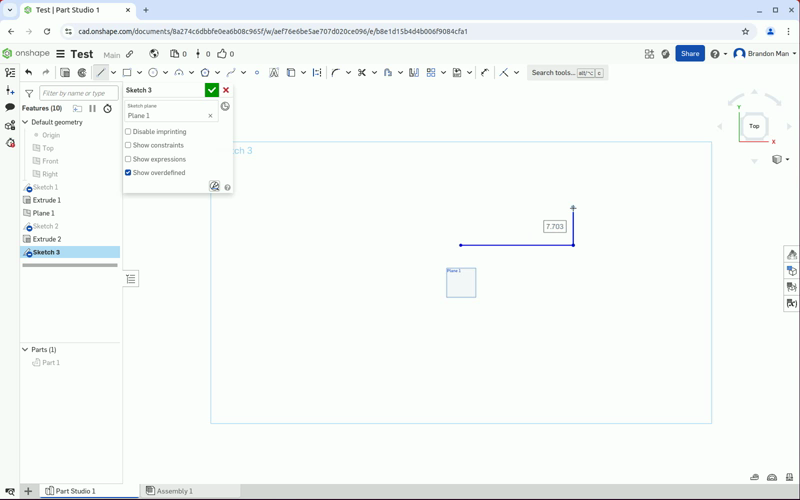
mouse_move(460, 207)
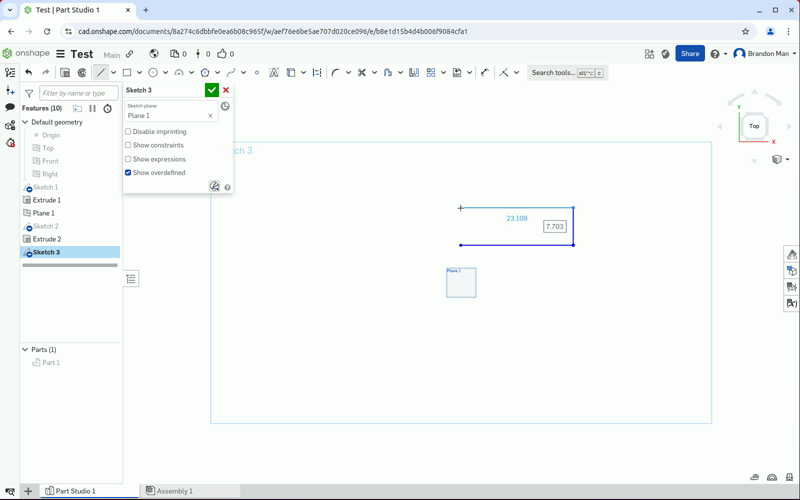
click(460, 207)
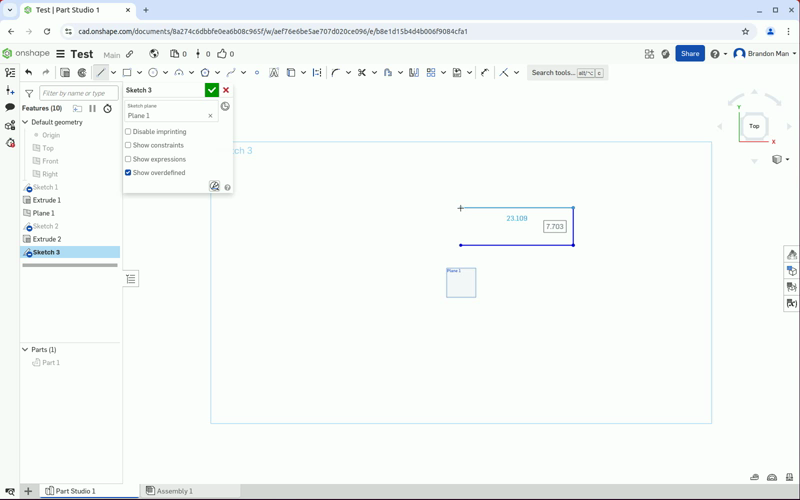
key_up(shift)
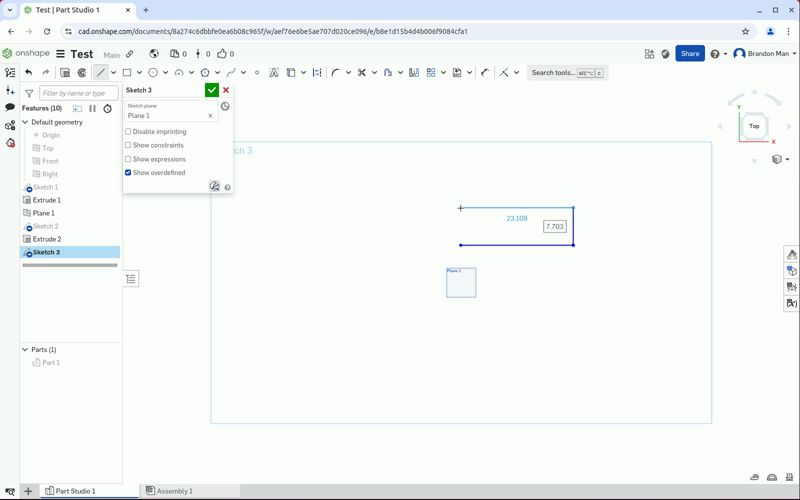
mouse_move(490, 207)
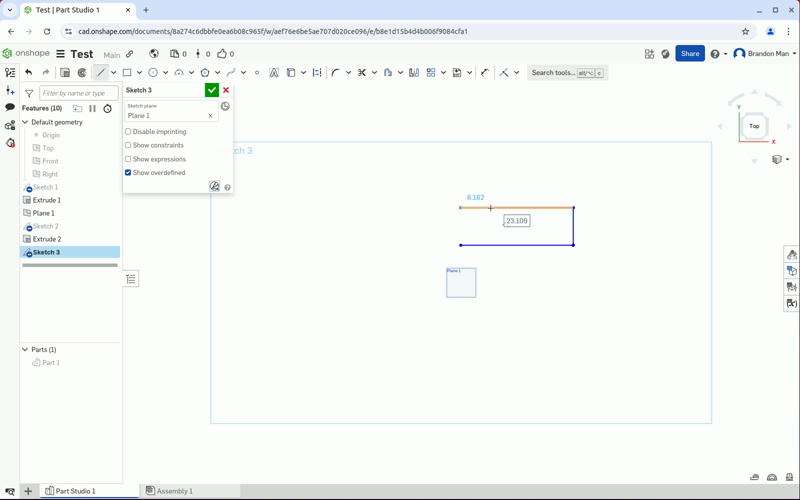
key_down(shift)
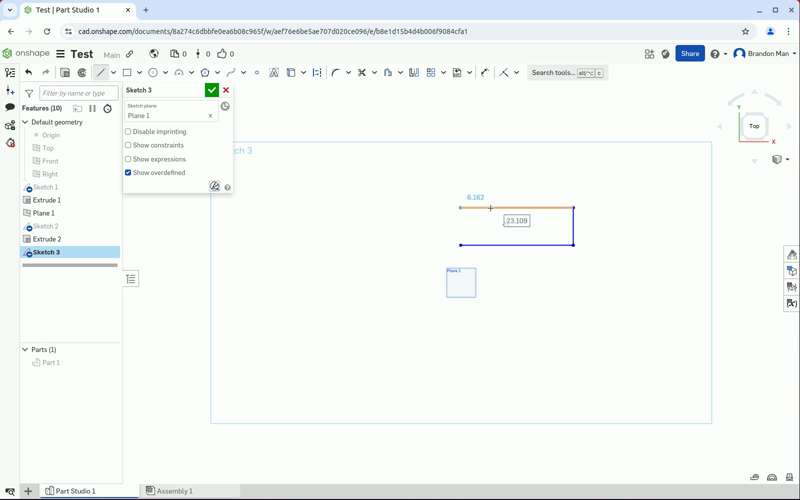
mouse_move(460, 245)
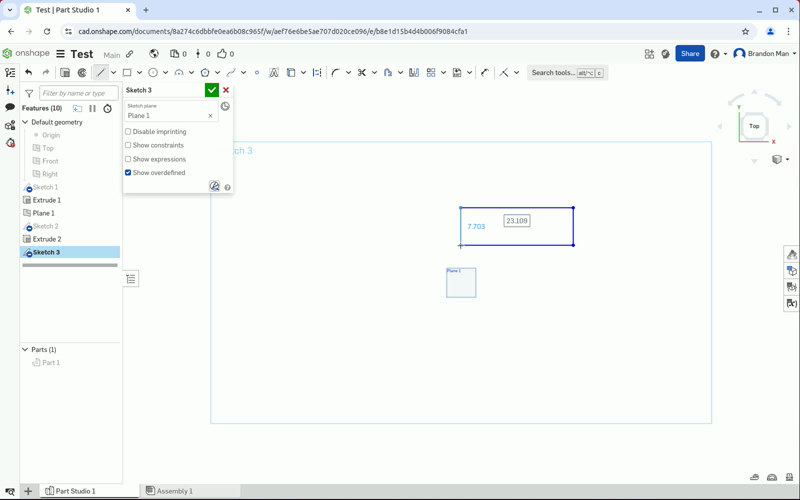
key_up(shift)
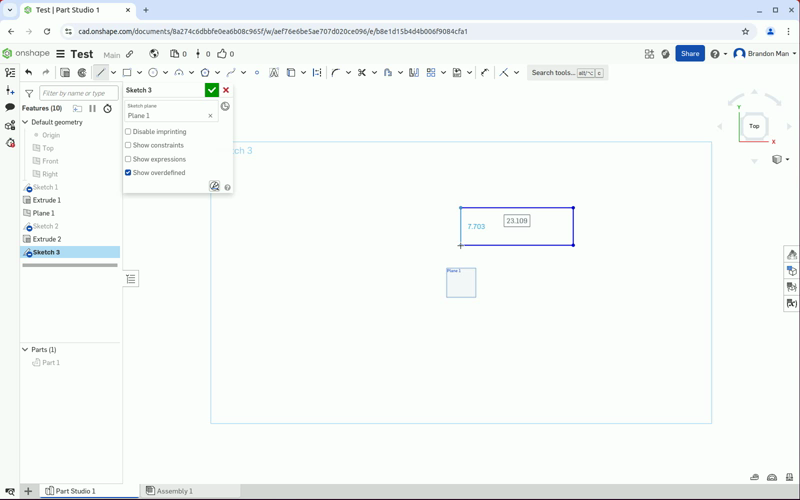
click(460, 245)
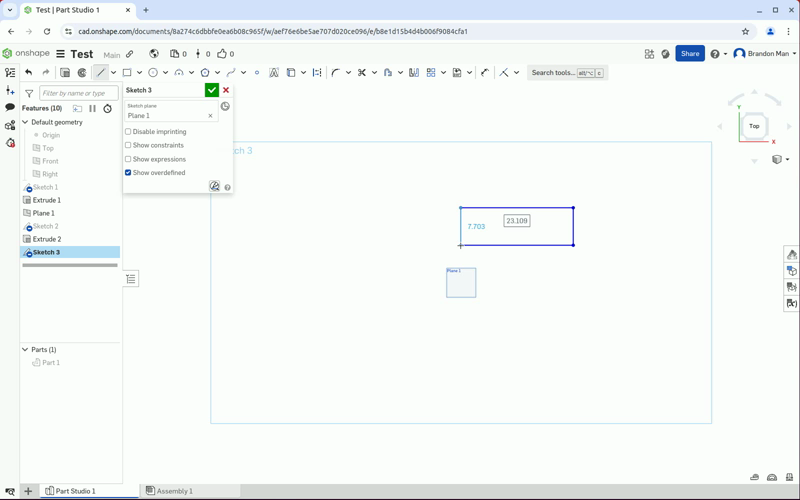
key(esc)
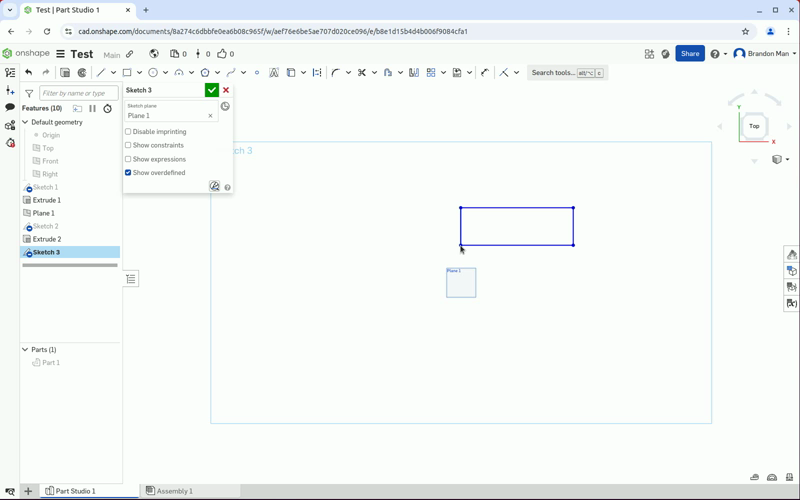
mouse_move(507, 231)
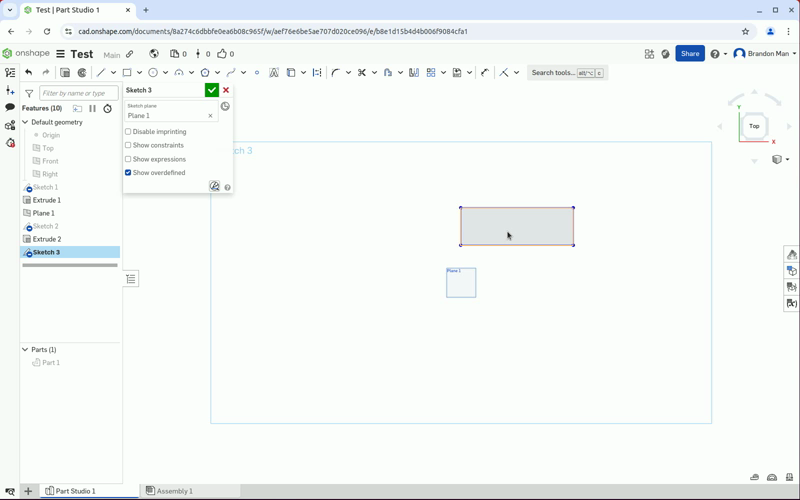
click(507, 231)
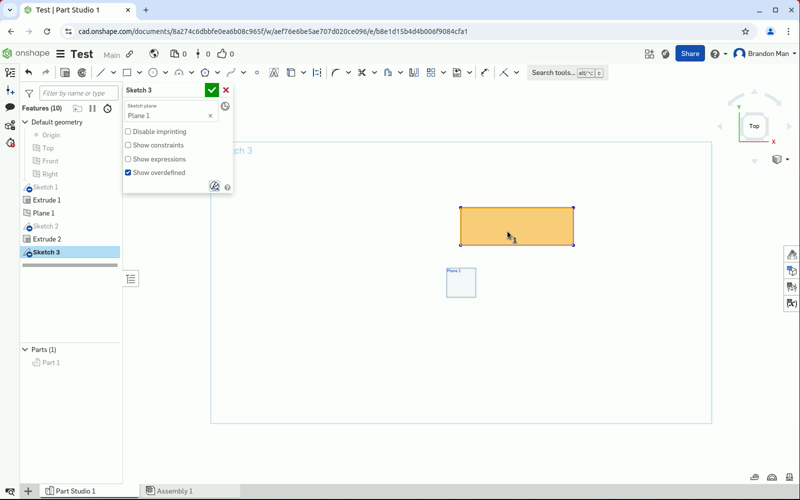
mouse_move(73, 352)
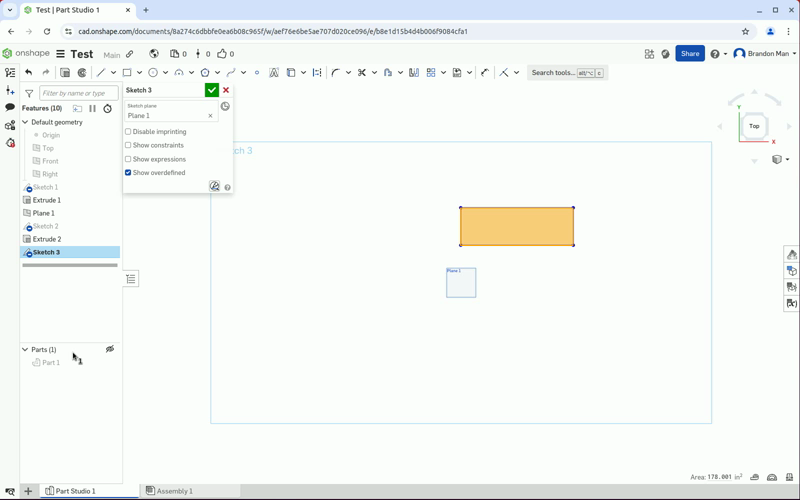
key(shift+y)
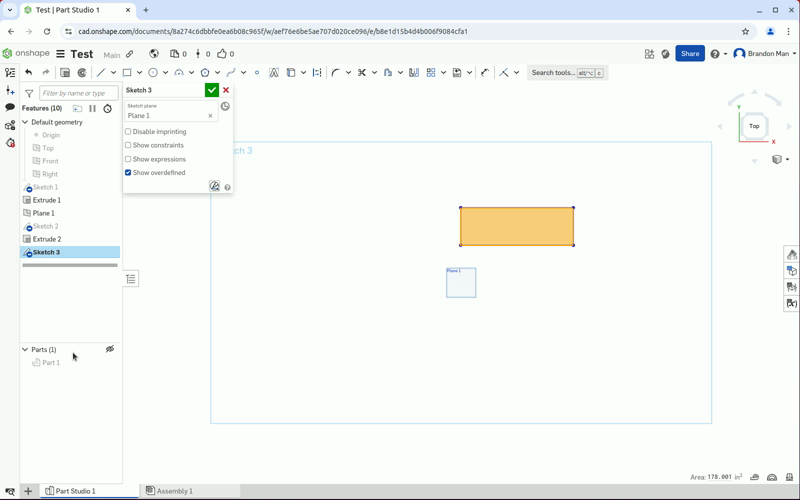
key(shift+e)
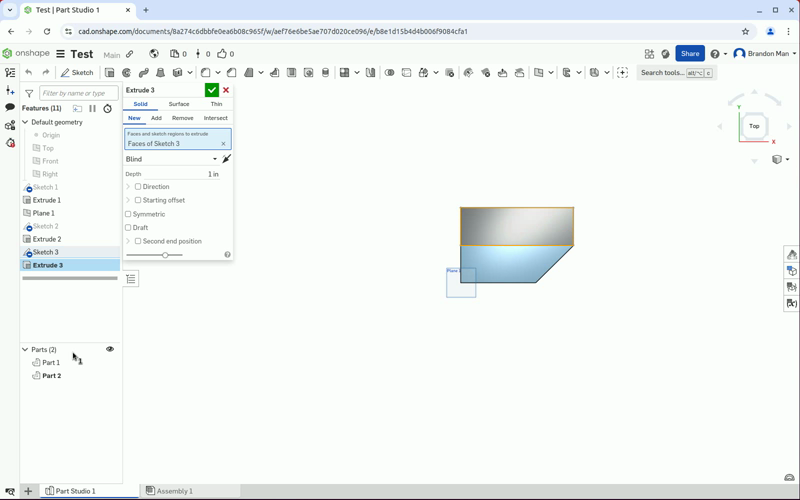
mouse_move(143, 106)
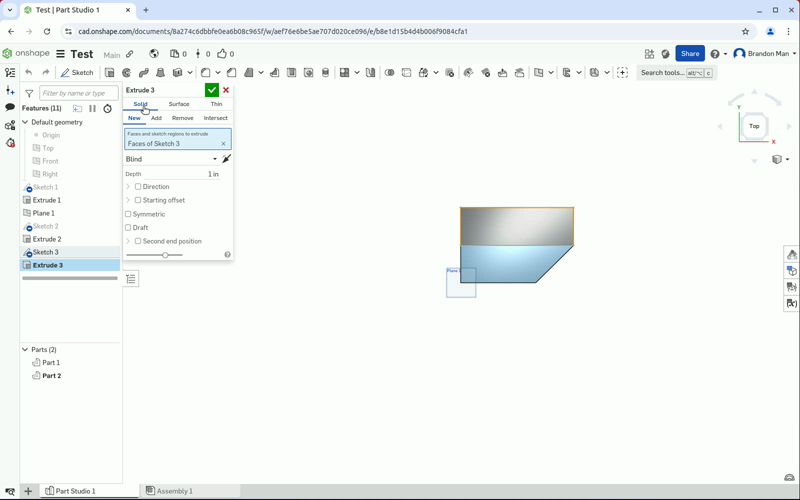
click(143, 106)
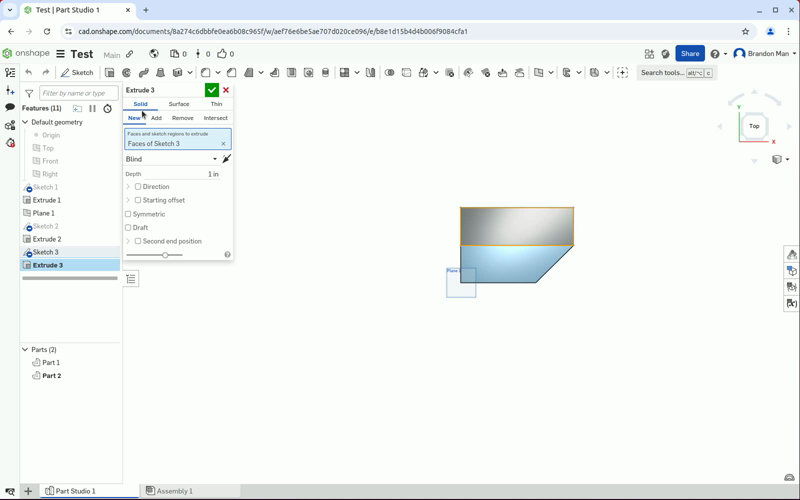
mouse_move(137, 120)
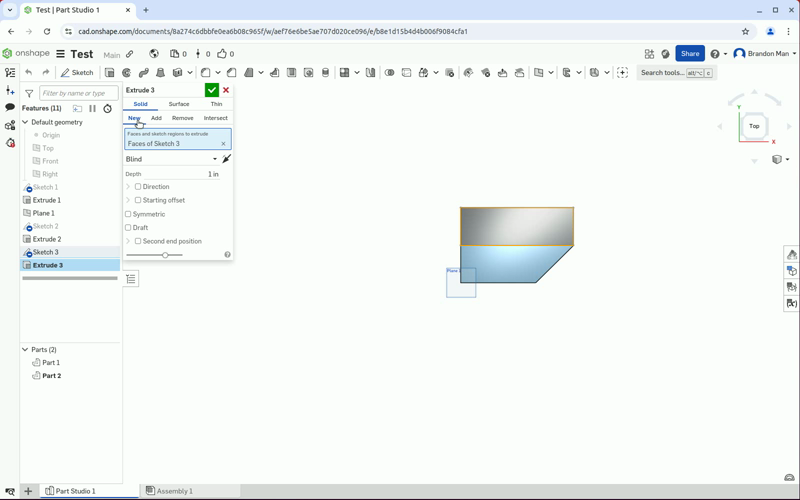
click(137, 120)
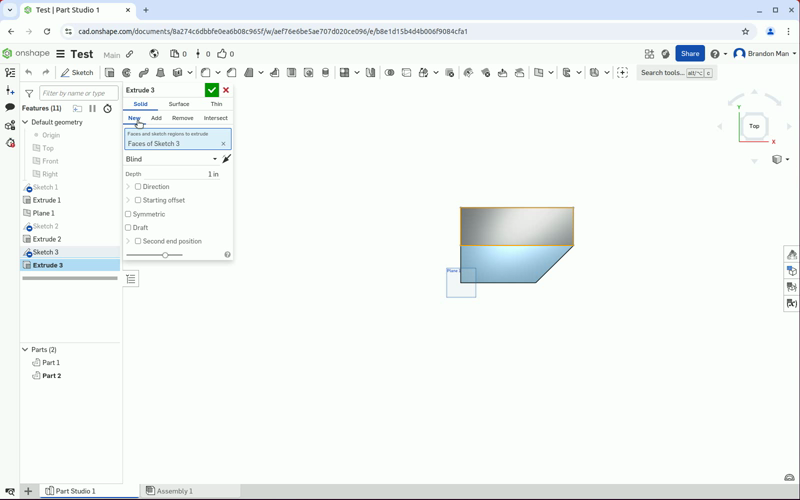
key(tab, 4)
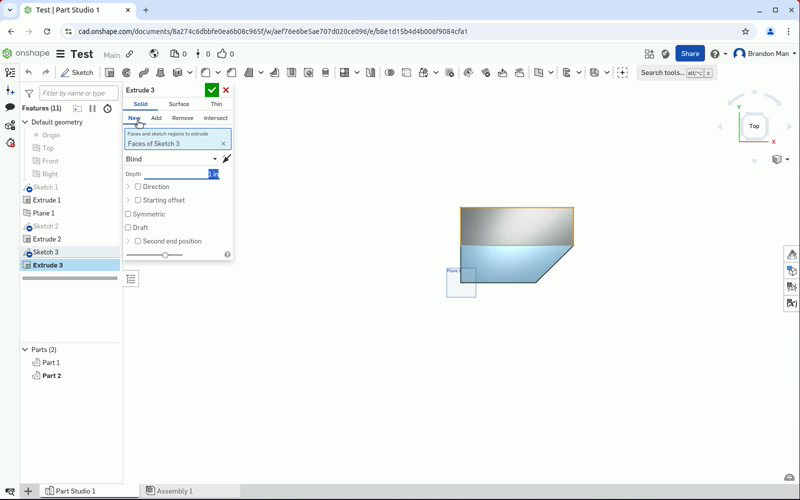
text(11.554)
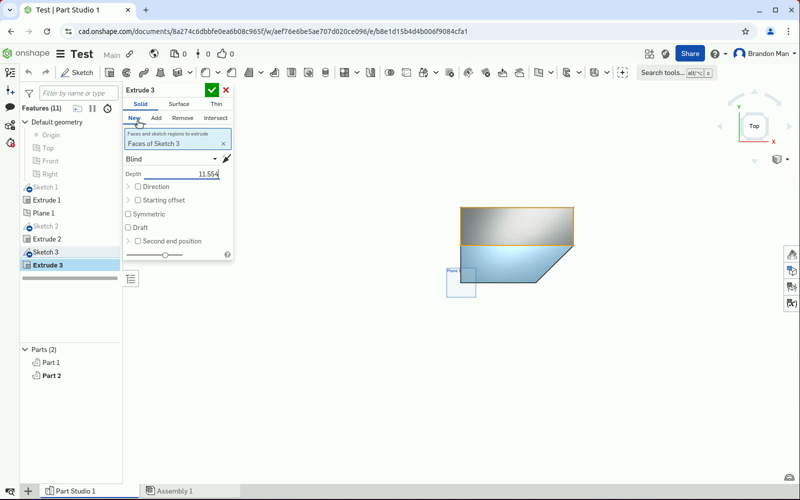
key(enter)
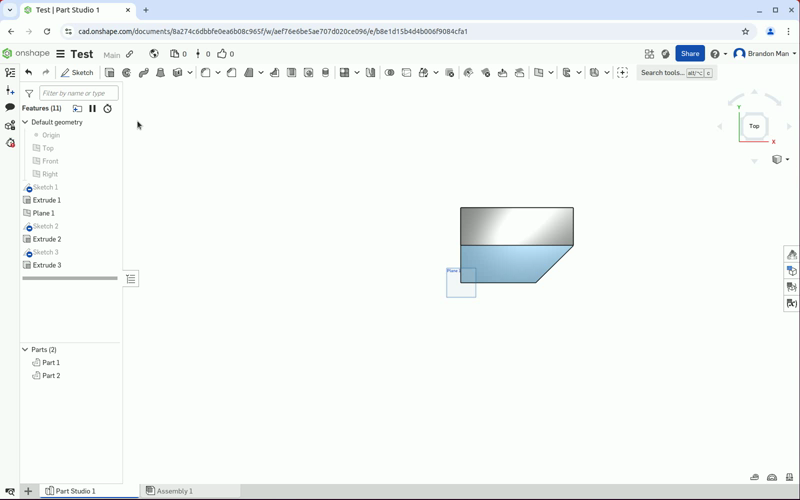
key(shift+h)
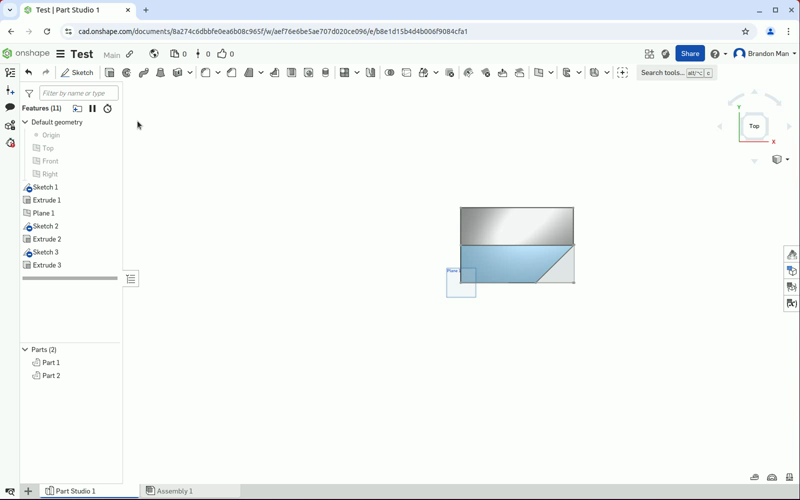
key(shift+h)
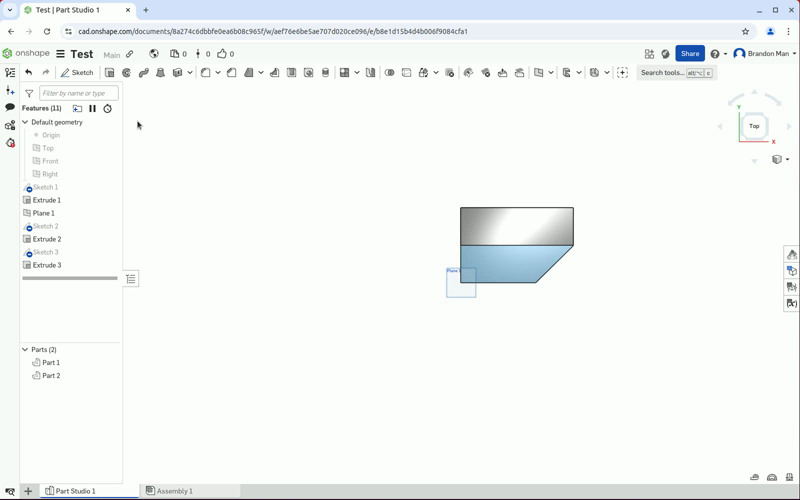
mouse_move(73, 189)
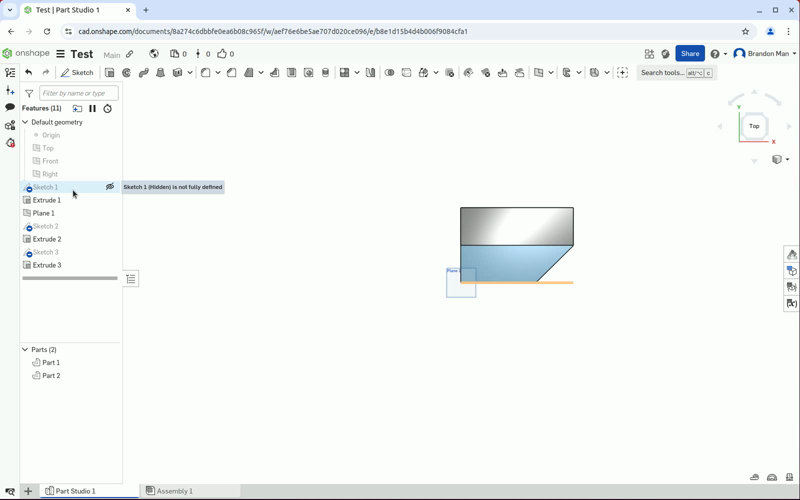
click(73, 189)
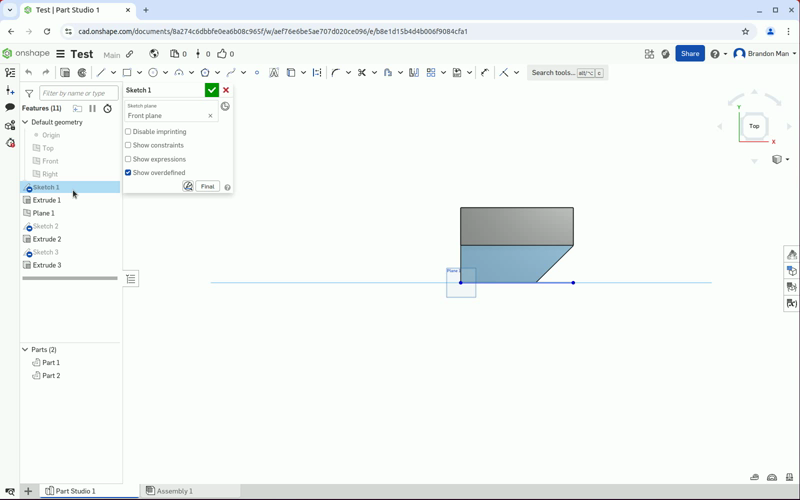
mouse_move(229, 92)
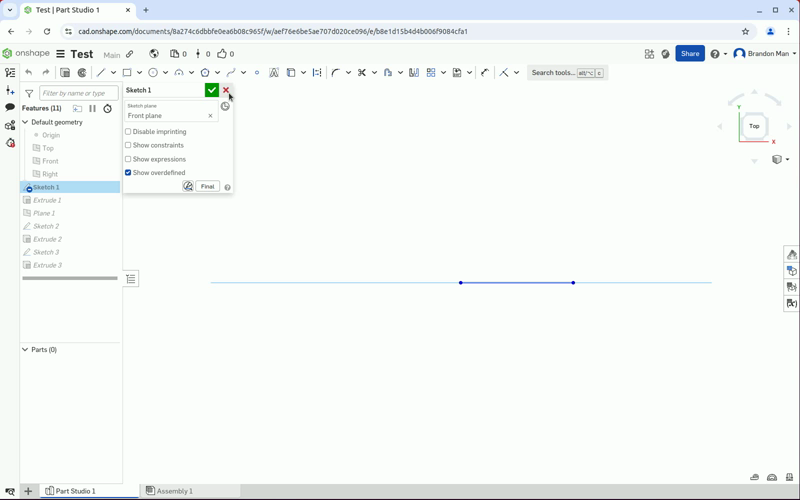
click(229, 92)
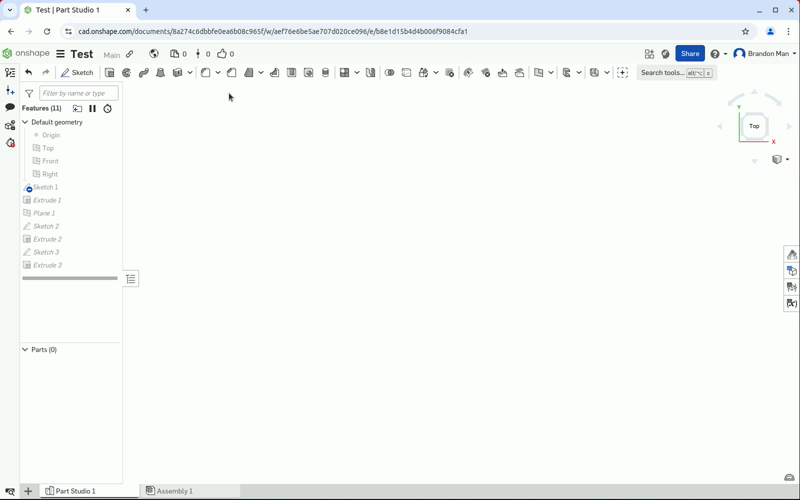
mouse_move(73, 352)
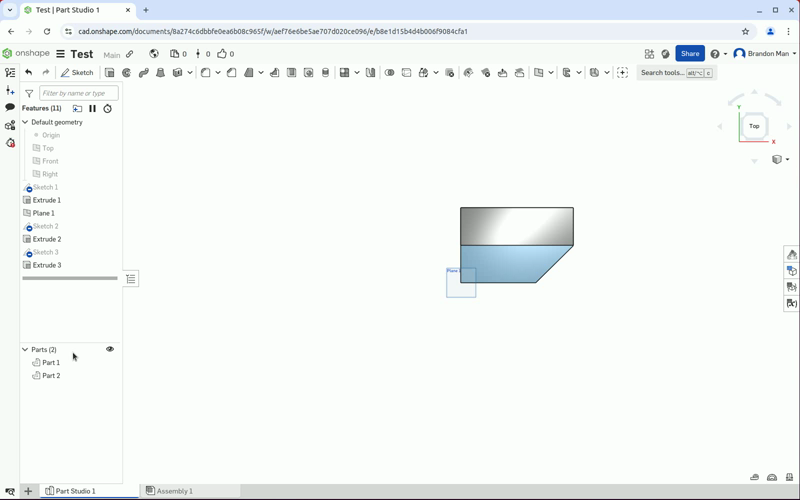
key(y)
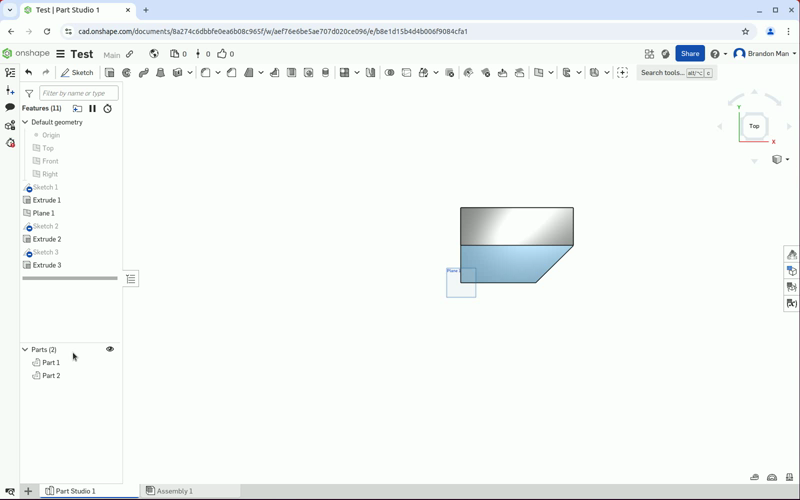
key(shift+p)
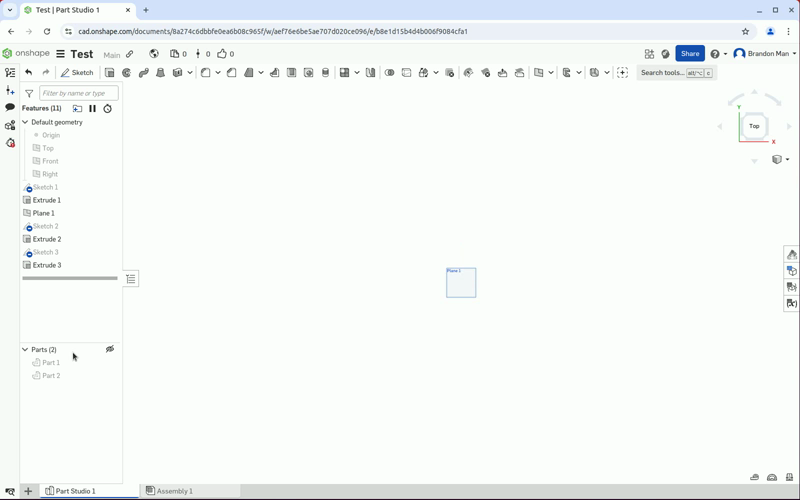
key(space)
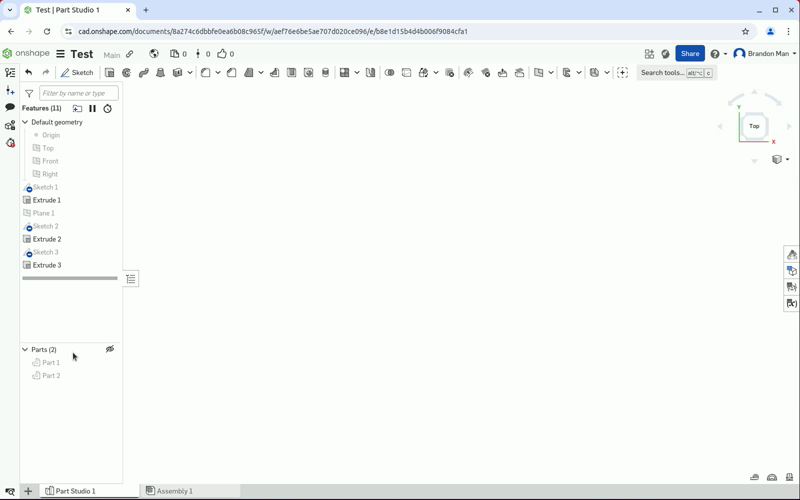
key_down(shift)
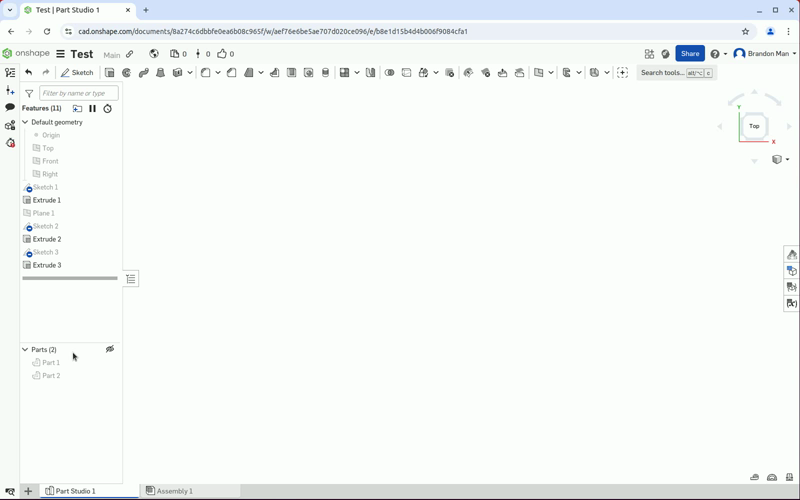
key(up)
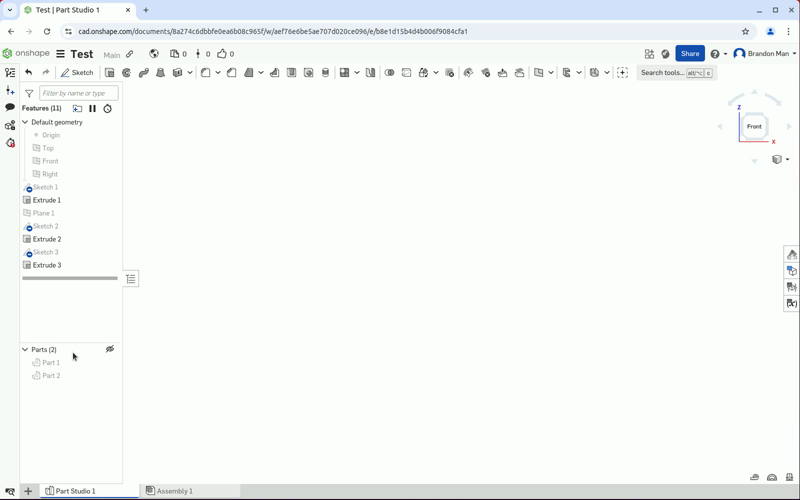
key_up(shift)
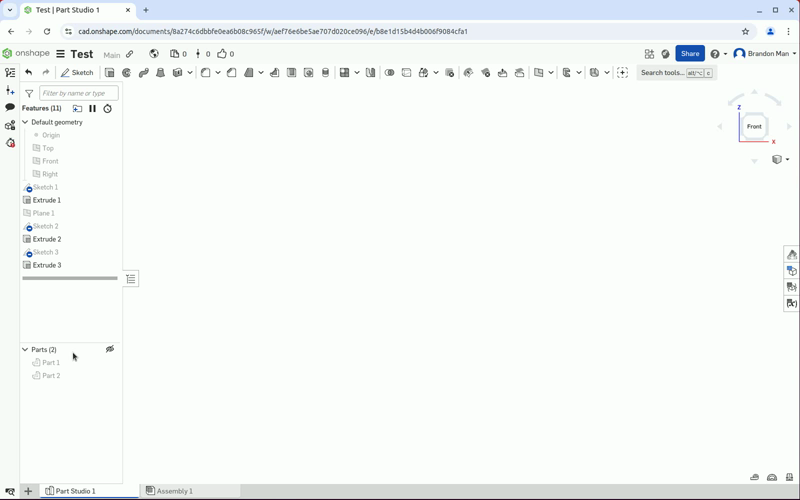
mouse_move(73, 352)
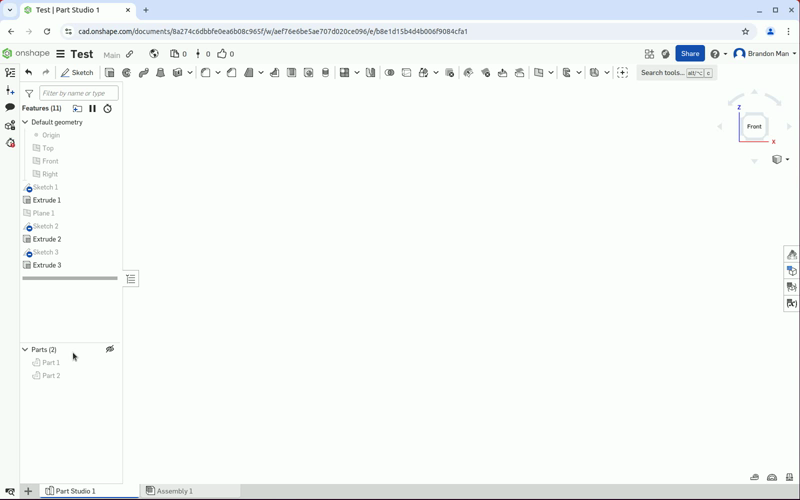
key(shift+y)
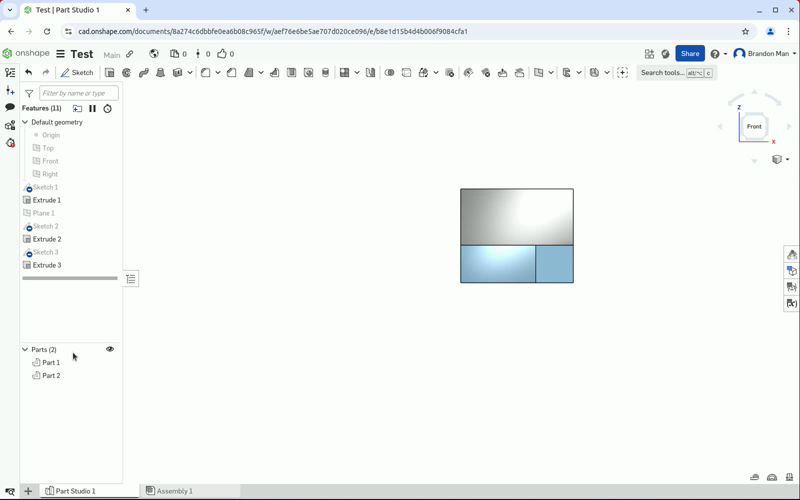
mouse_move(541, 75)
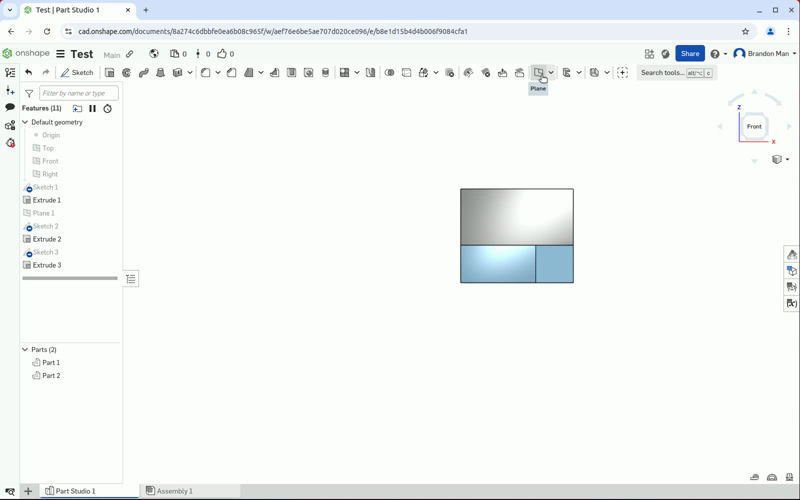
click(541, 75)
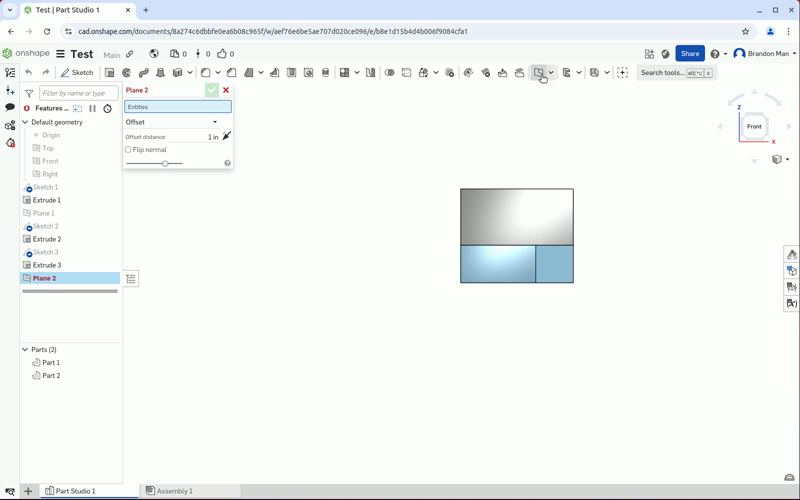
mouse_move(73, 163)
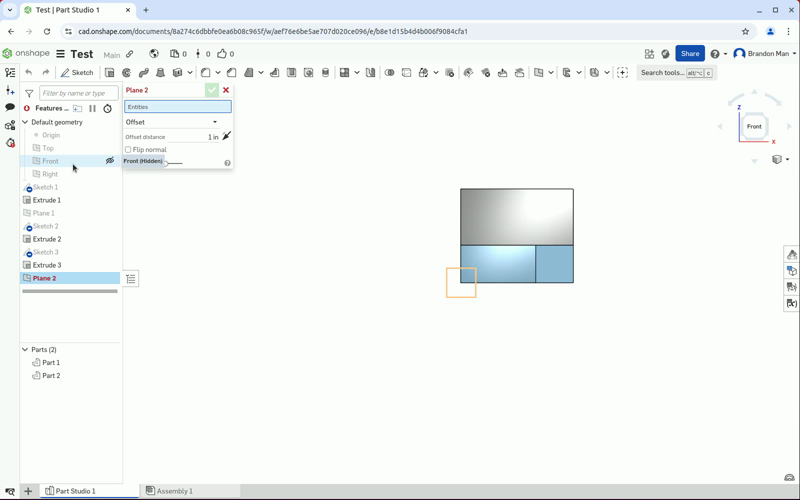
click(73, 163)
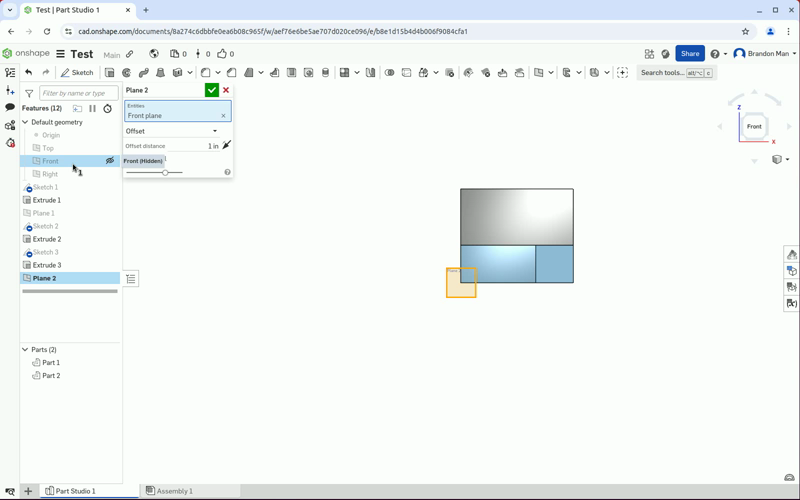
key(tab, 2)
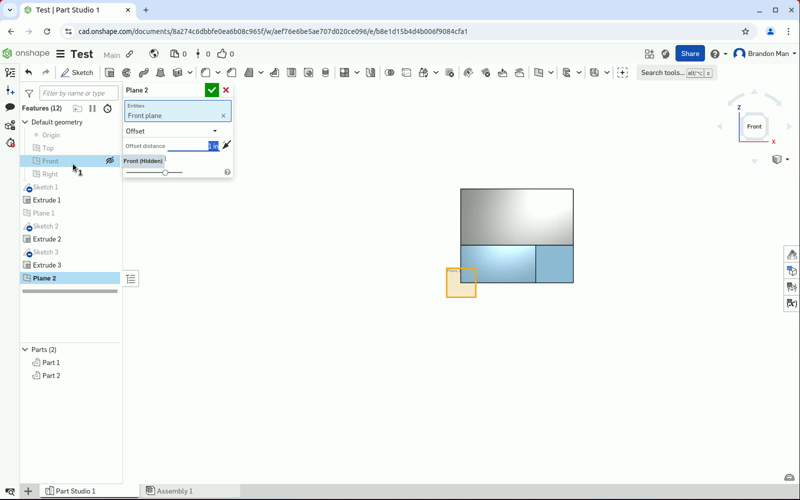
text(7.703)
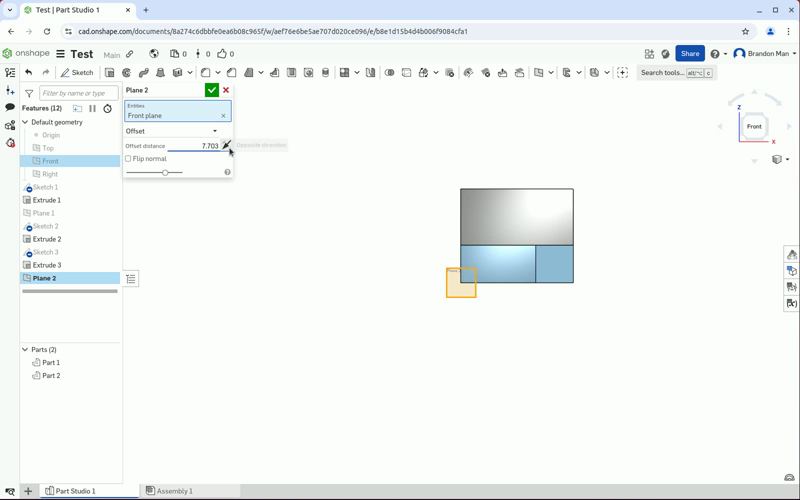
mouse_move(229, 147)
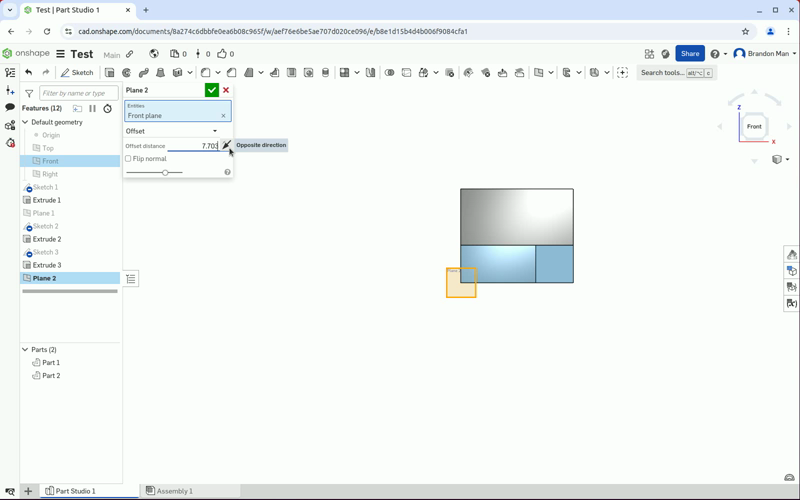
click(229, 147)
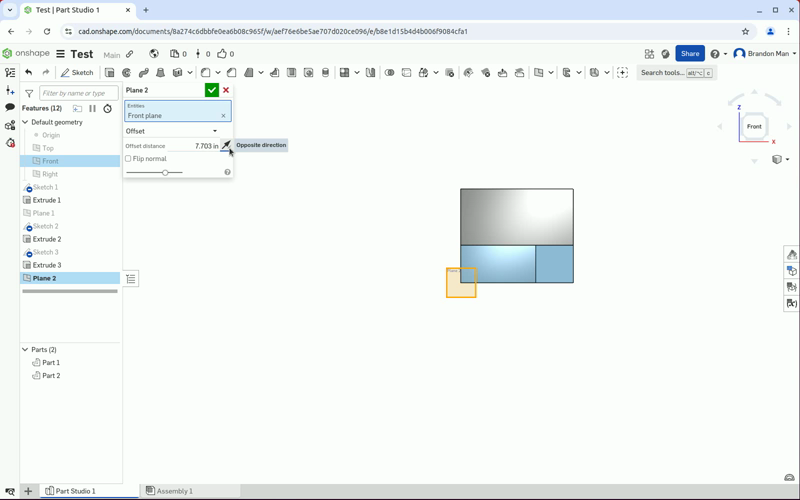
key(enter, 2)
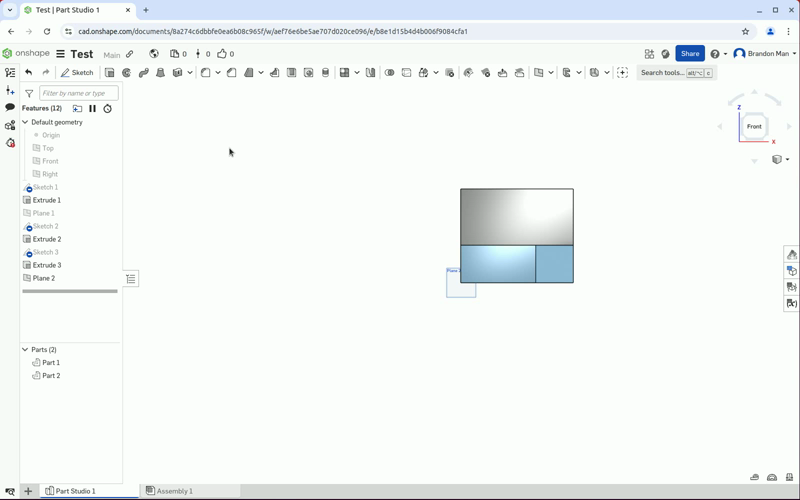
key(shift+s)
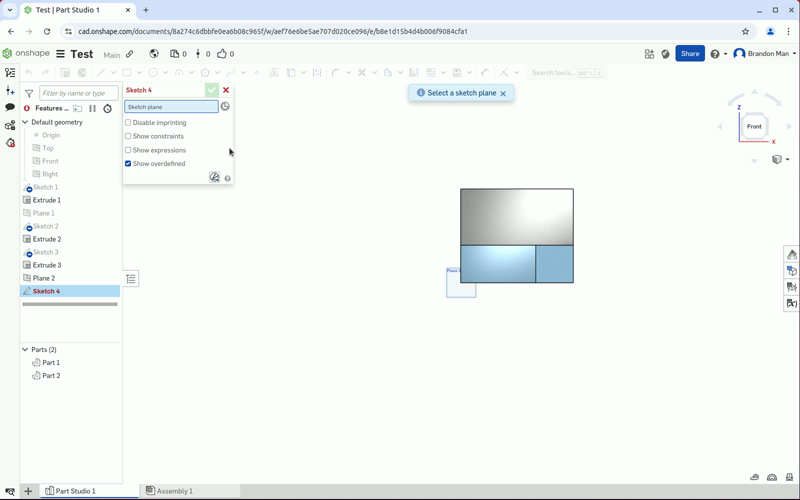
mouse_move(73, 280)
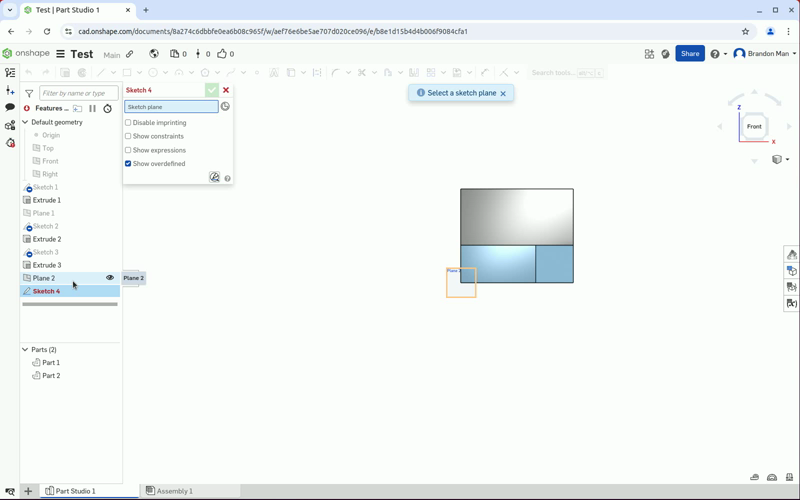
click(73, 280)
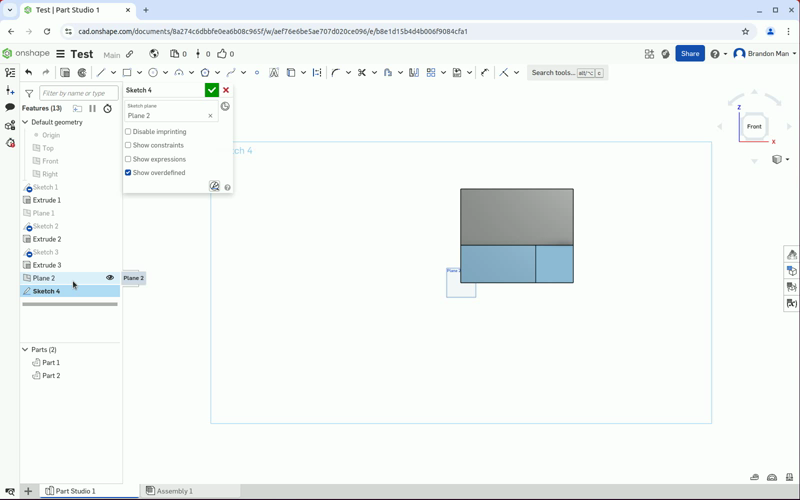
mouse_move(73, 352)
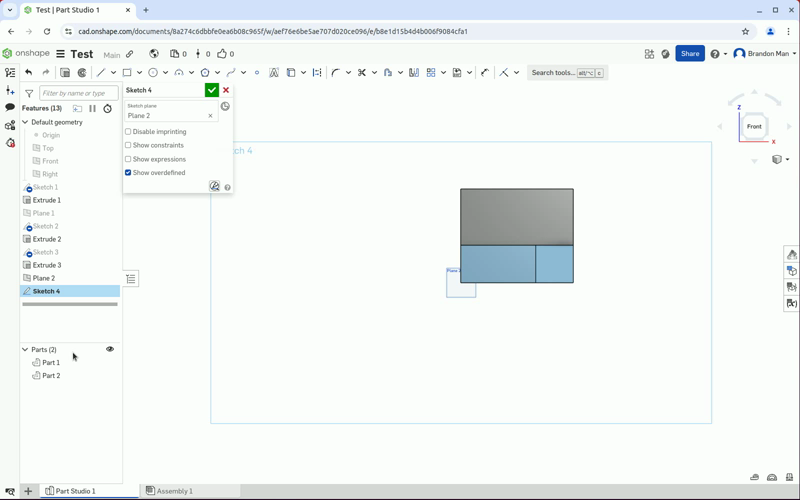
key(y)
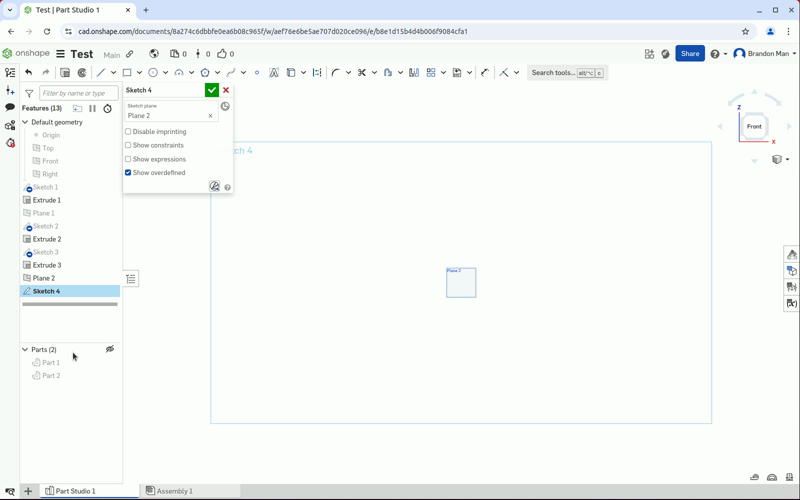
key(l)
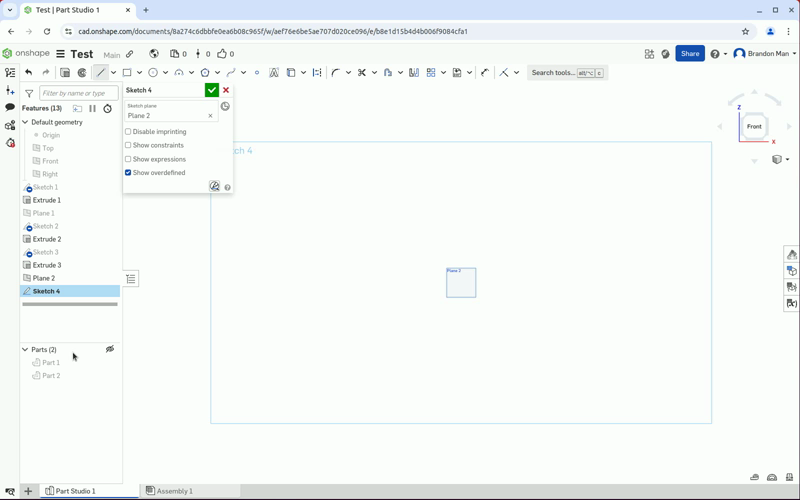
key_down(shift)
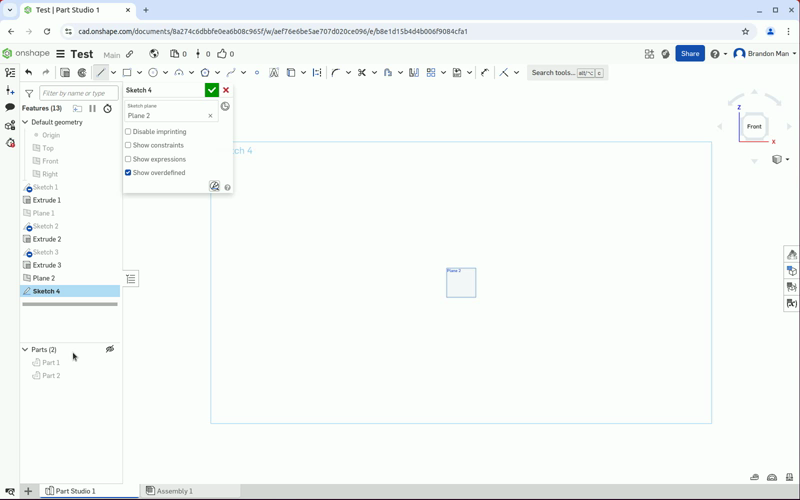
mouse_move(535, 189)
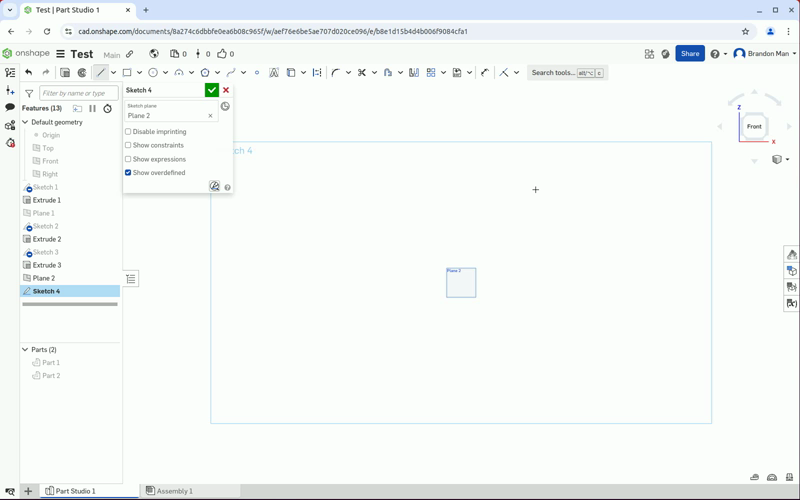
click(535, 189)
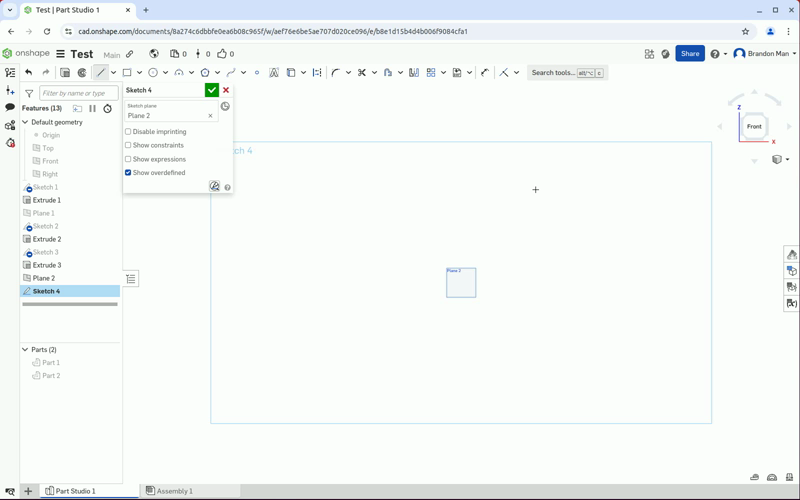
key_up(shift)
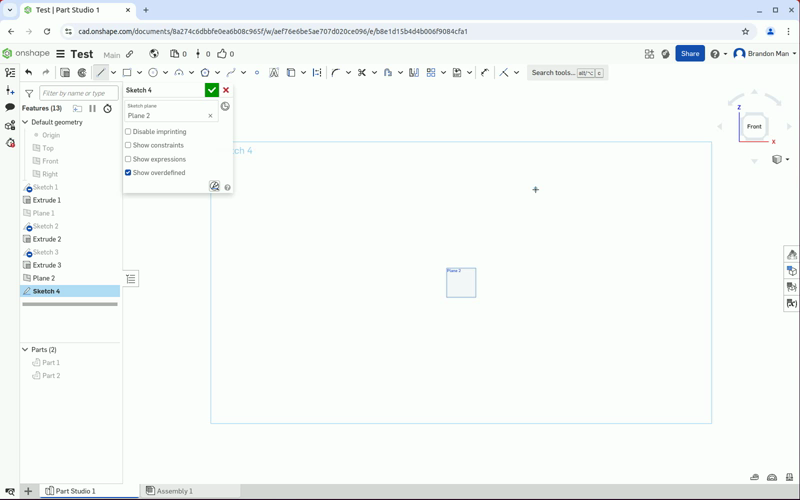
key_down(shift)
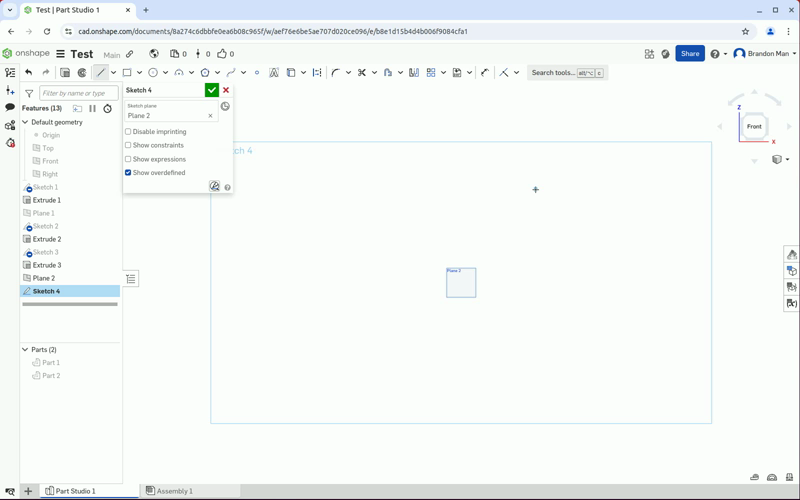
mouse_move(573, 246)
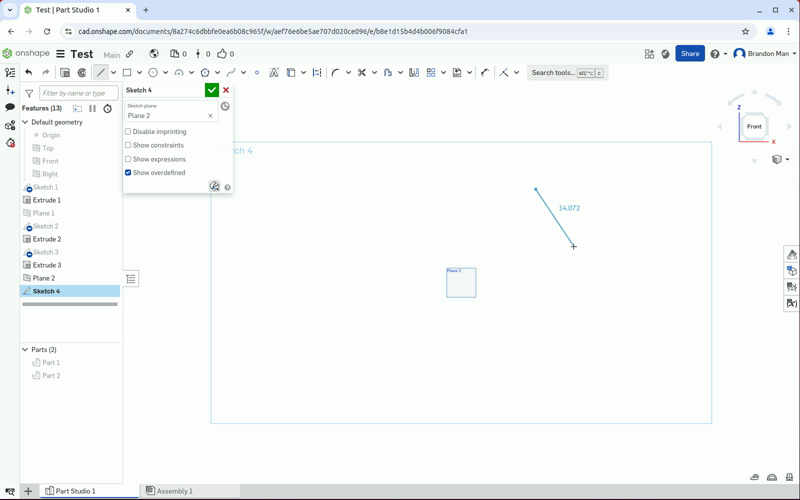
click(573, 246)
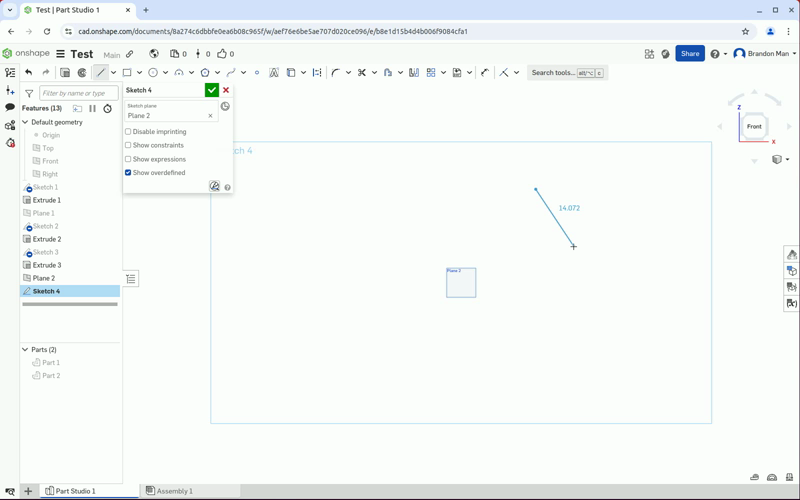
key_up(shift)
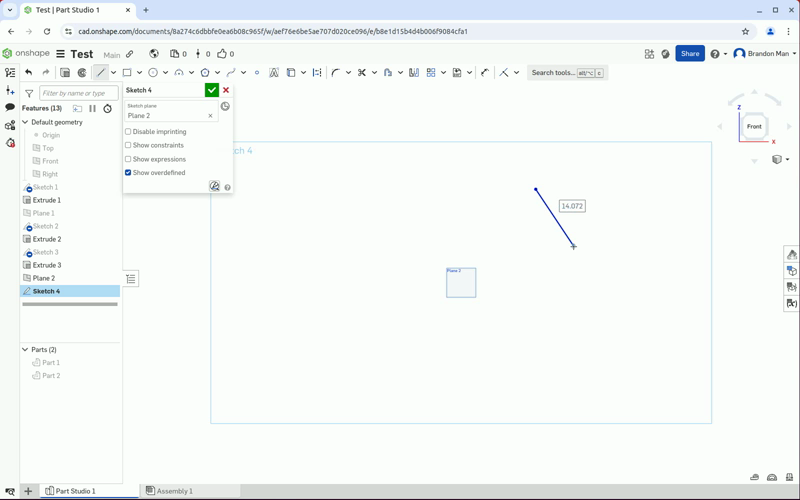
key_down(shift)
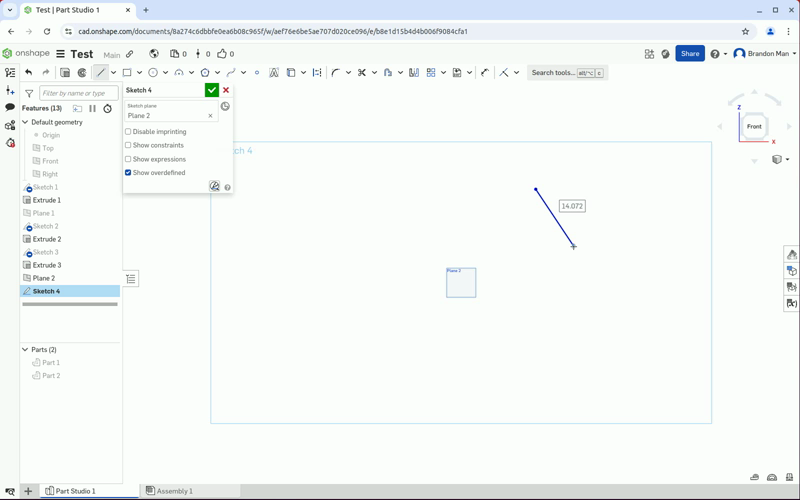
mouse_move(589, 246)
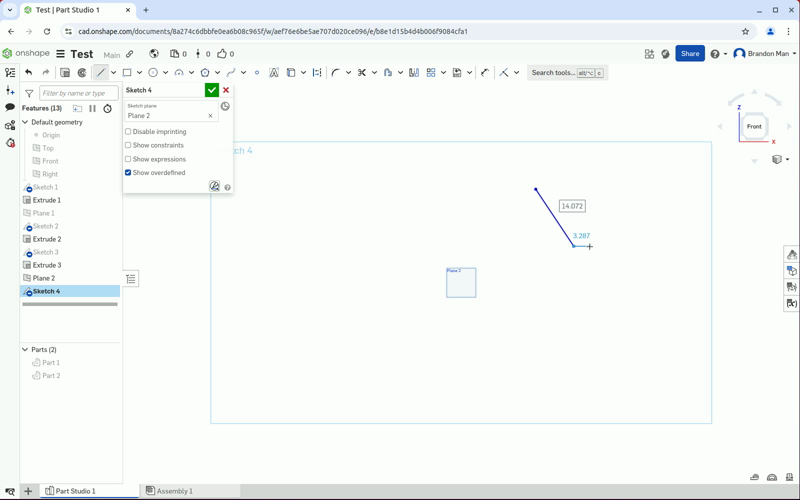
mouse_move(573, 189)
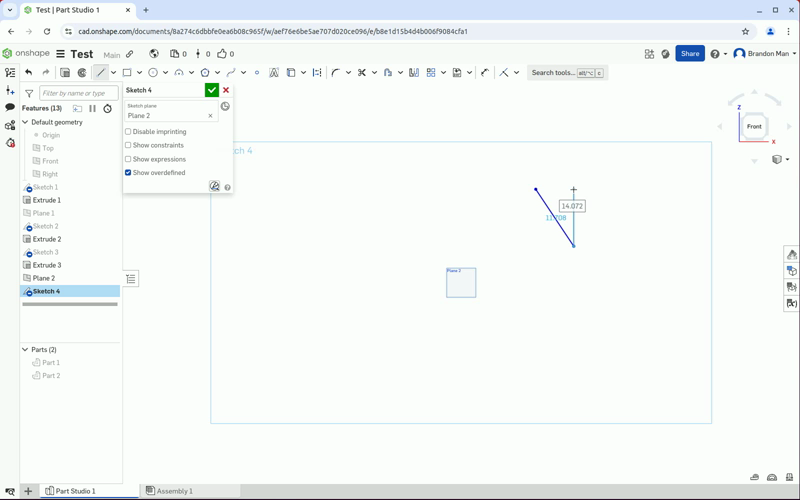
click(573, 189)
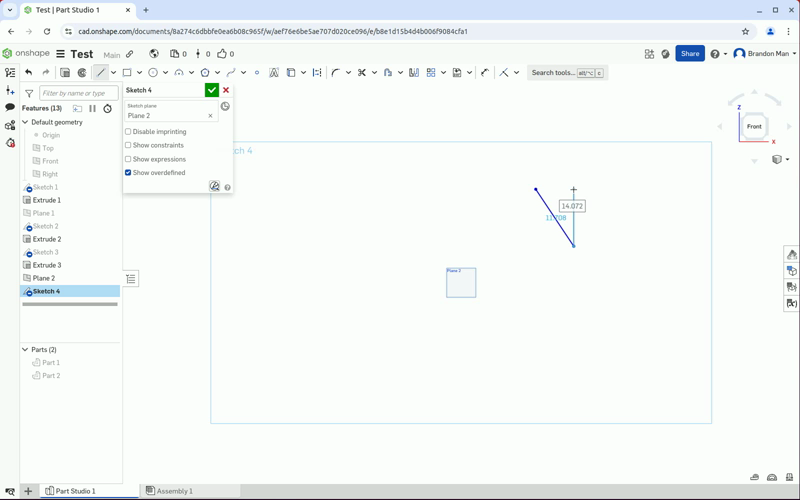
key_up(shift)
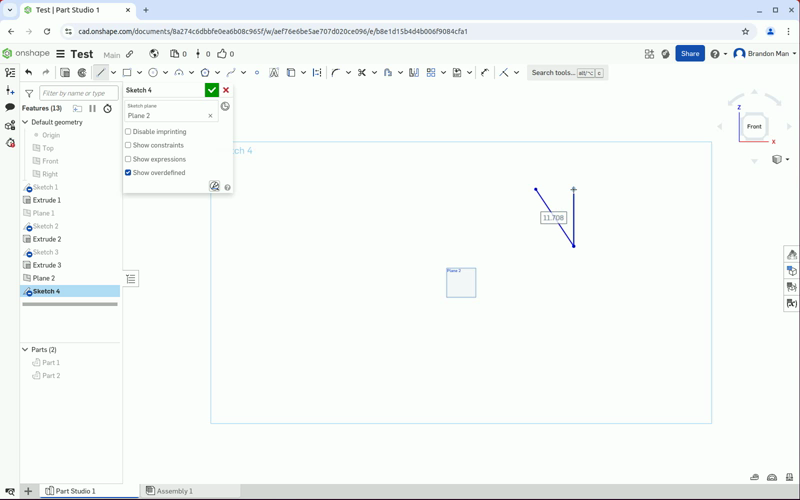
mouse_move(589, 189)
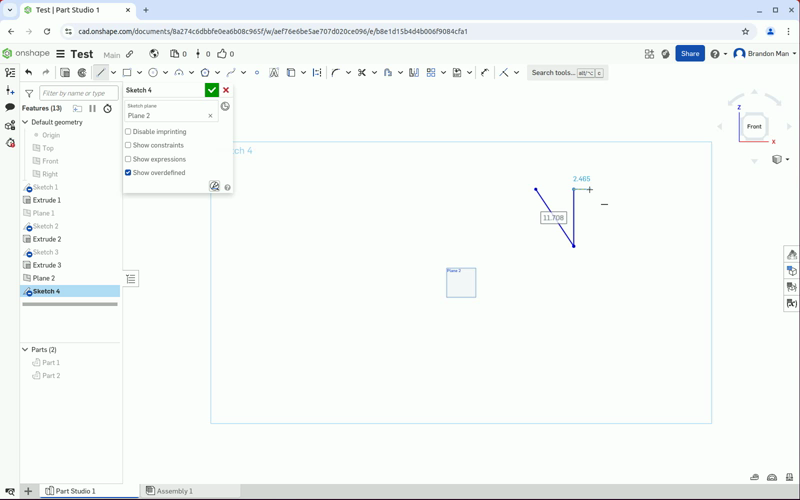
key_down(shift)
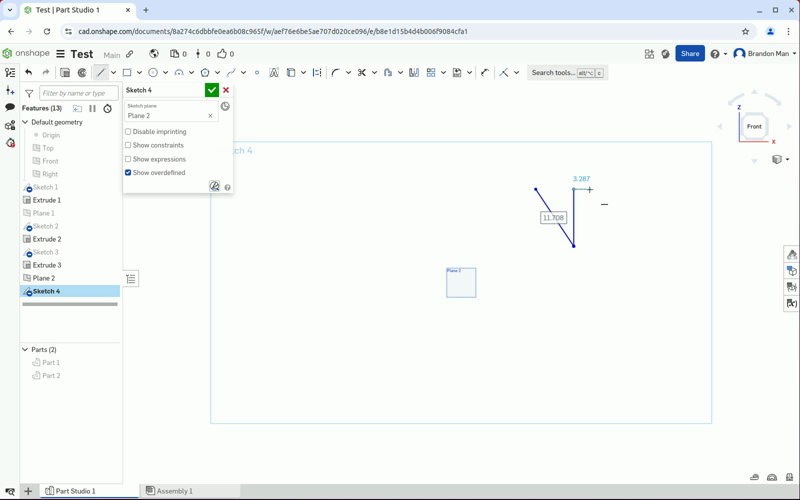
mouse_move(535, 189)
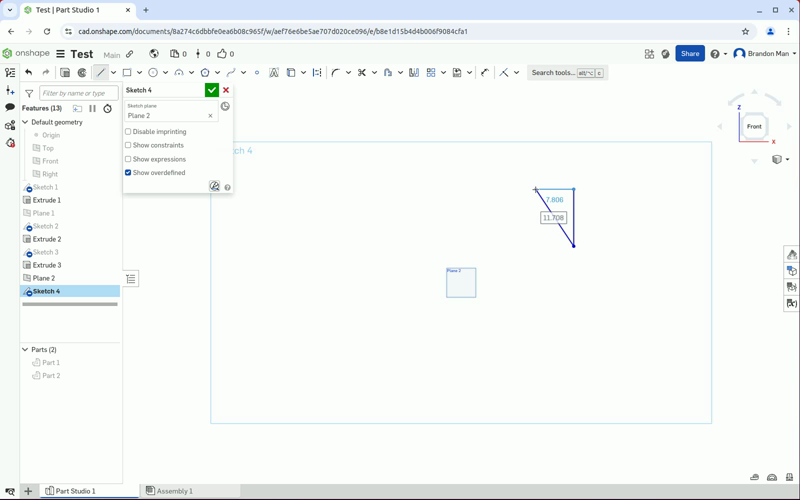
key_up(shift)
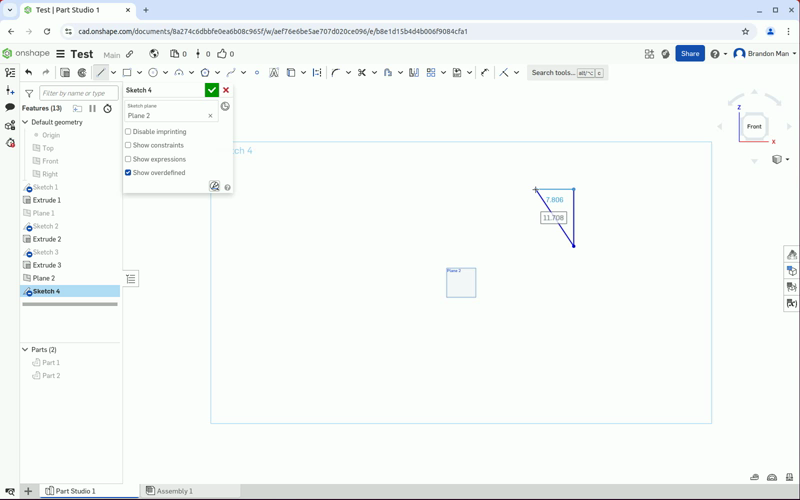
click(535, 189)
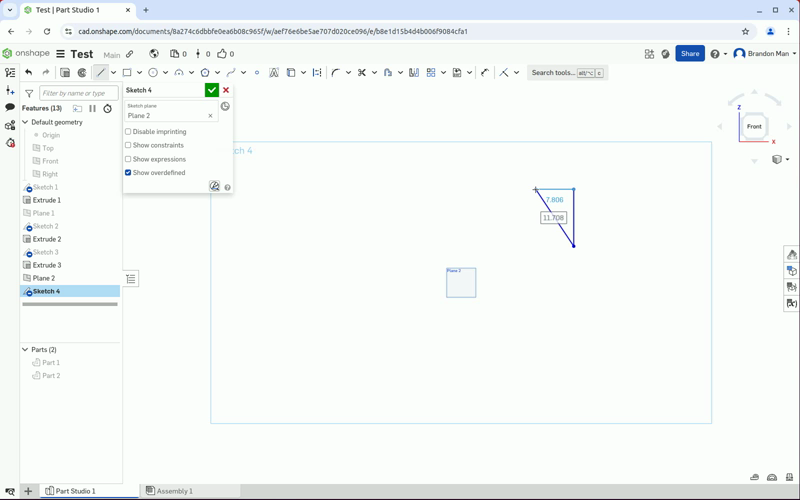
key(esc)
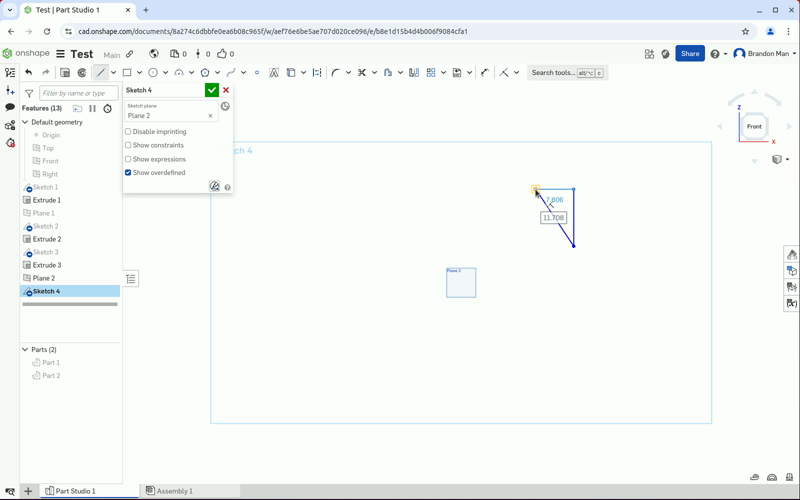
mouse_move(567, 210)
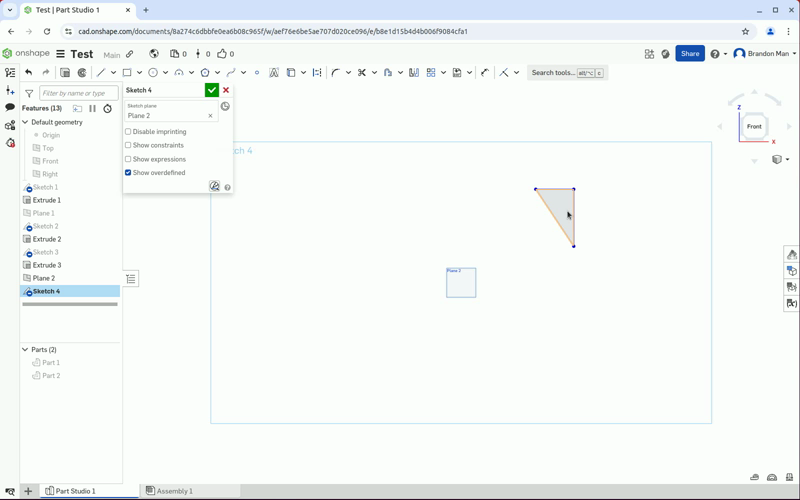
scroll(6)
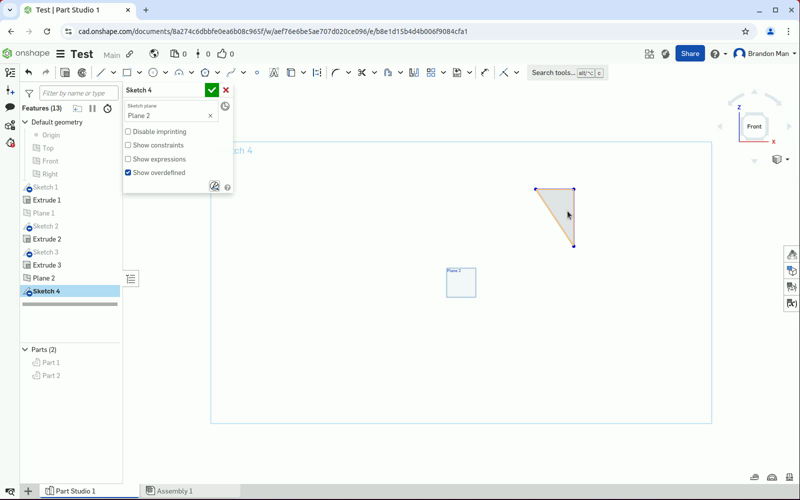
scroll(6)
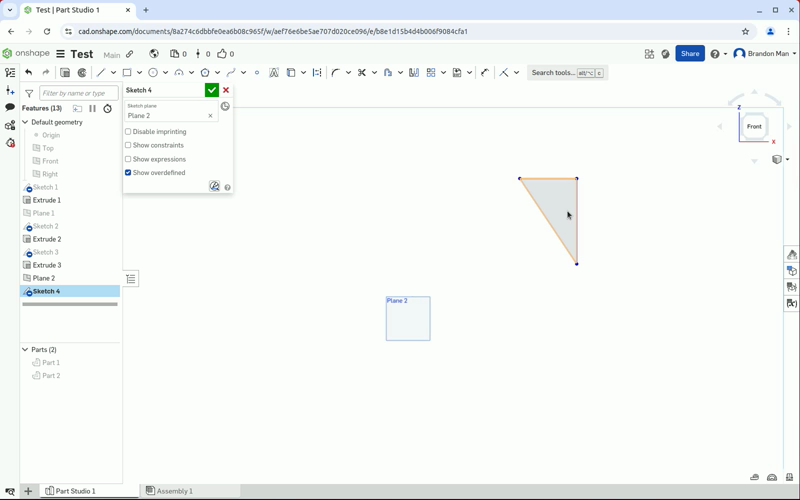
scroll(6)
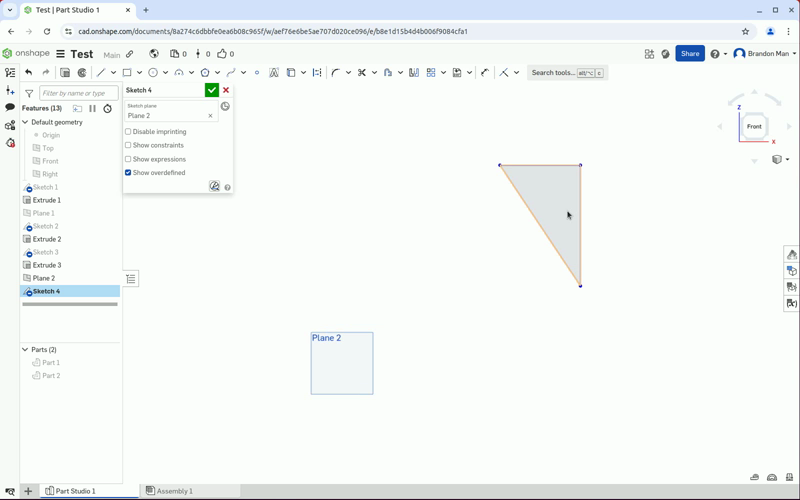
scroll(6)
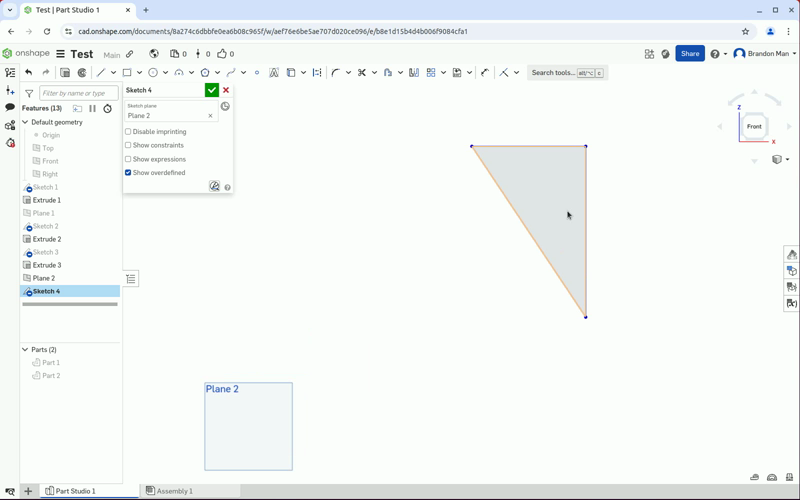
scroll(6)
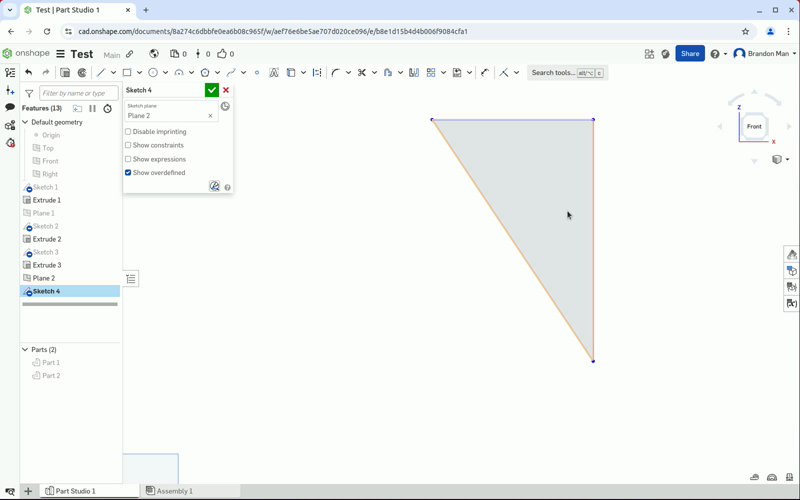
scroll(6)
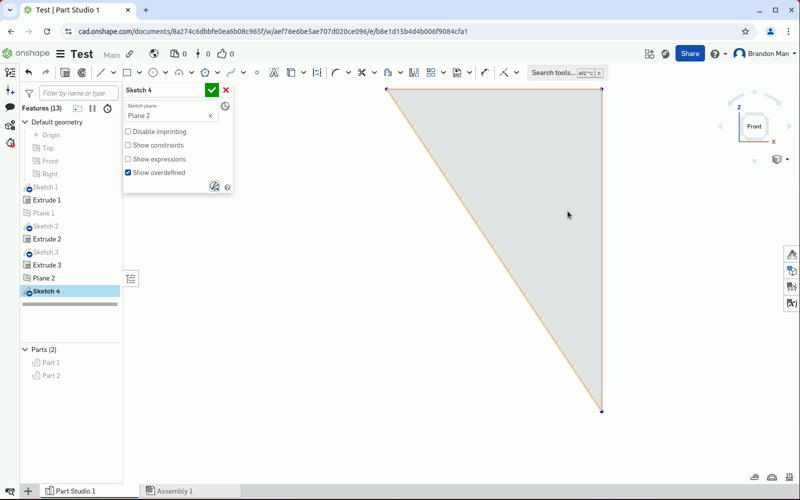
scroll(6)
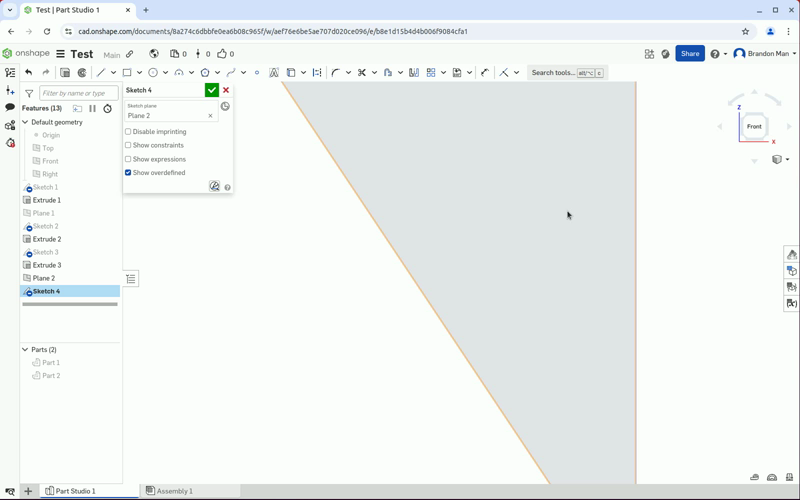
click(567, 210)
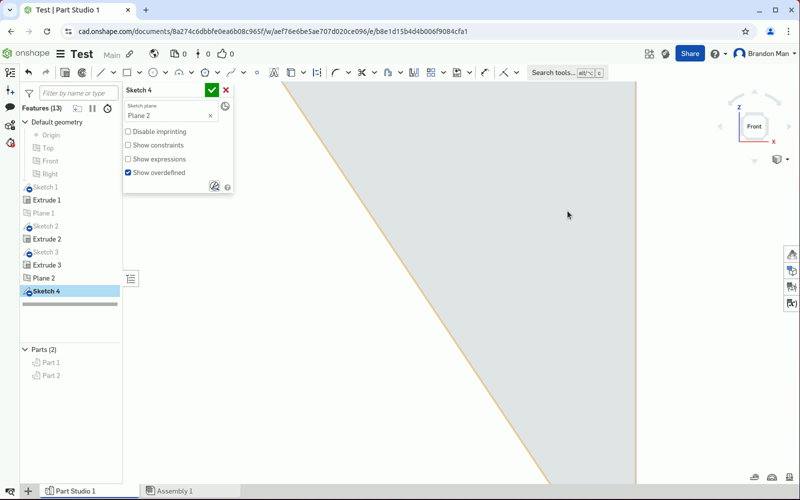
scroll(-6)
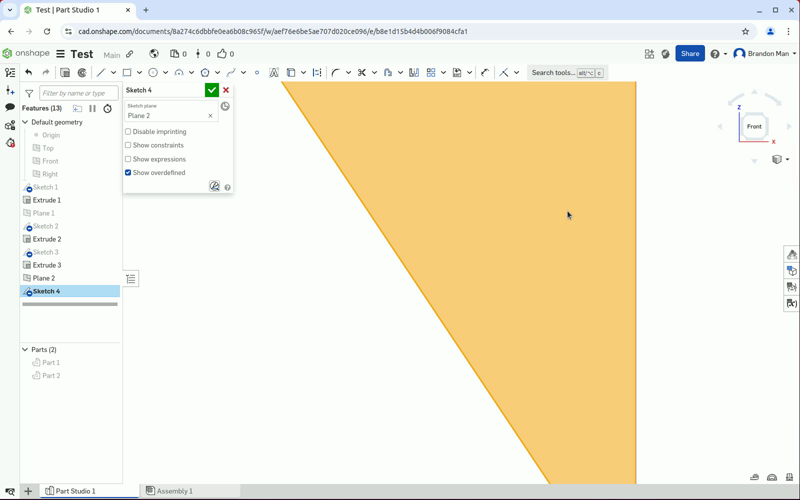
scroll(-6)
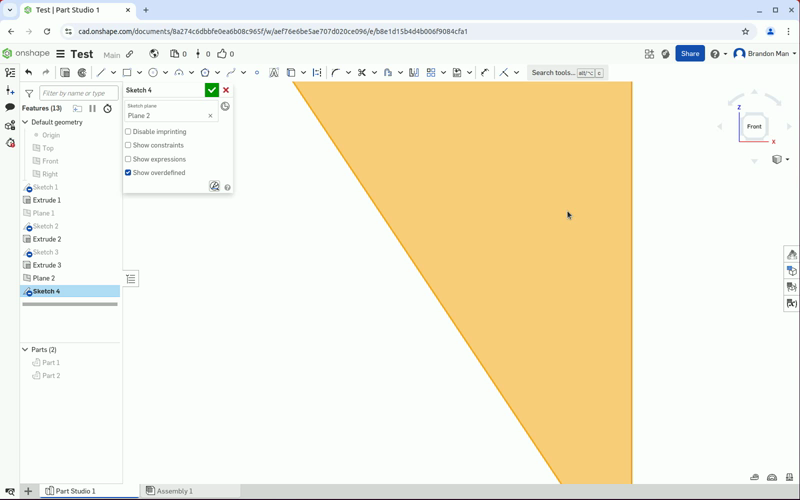
scroll(-6)
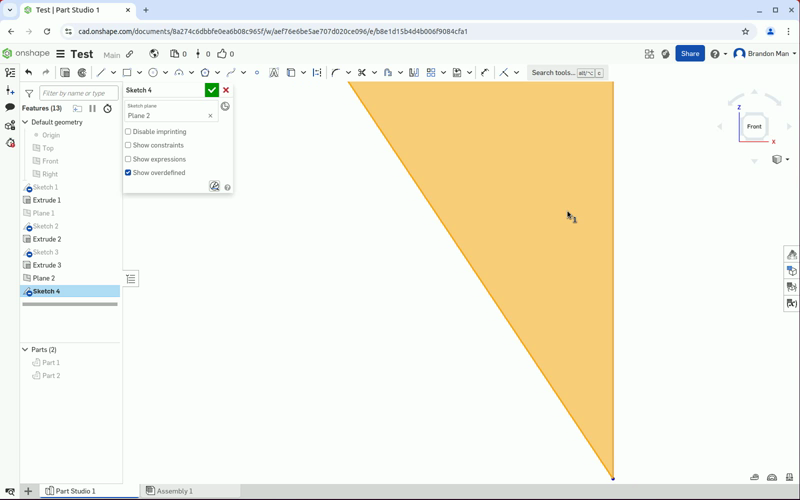
scroll(-6)
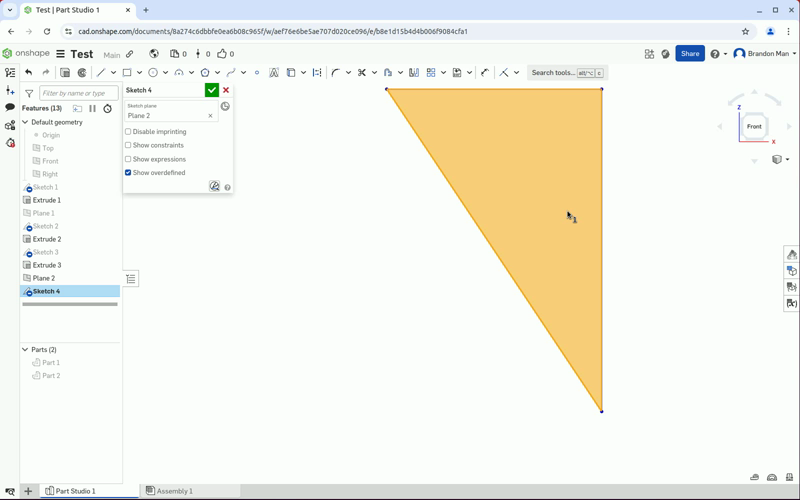
scroll(-6)
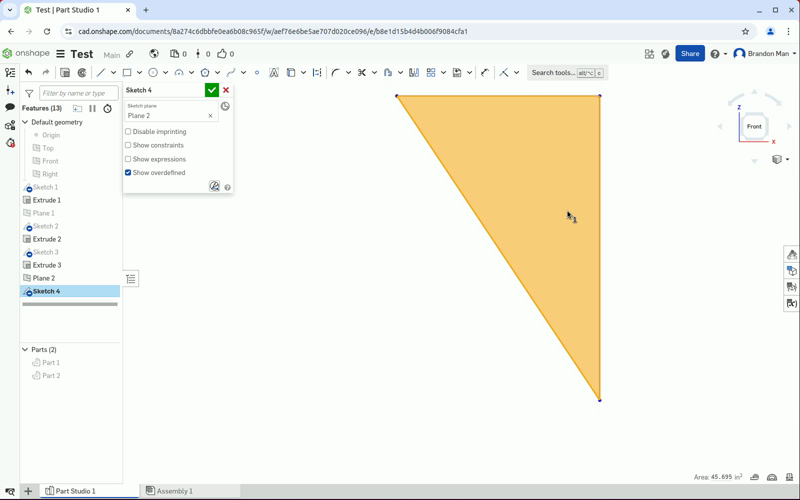
scroll(-6)
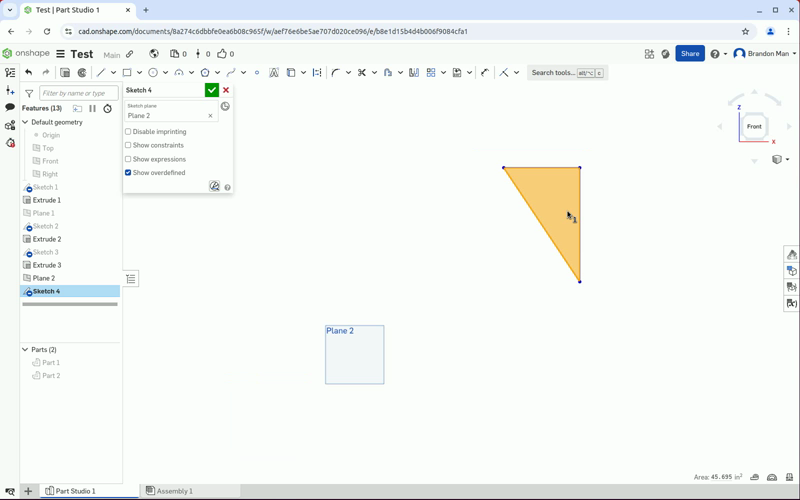
scroll(-6)
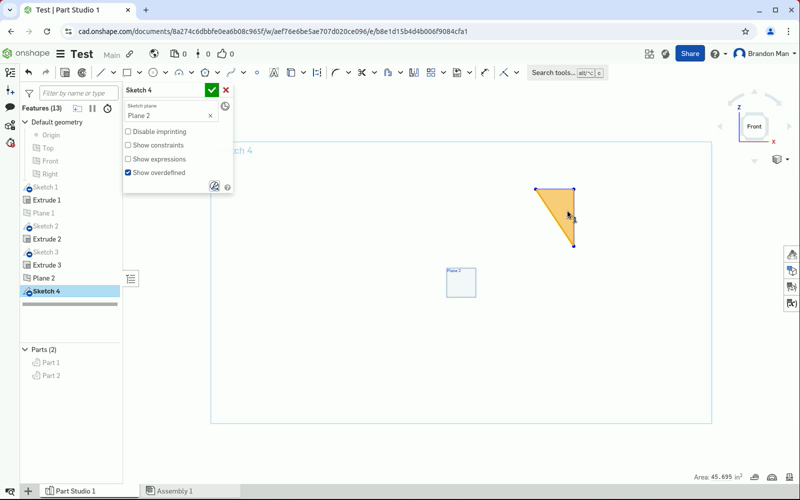
mouse_move(73, 352)
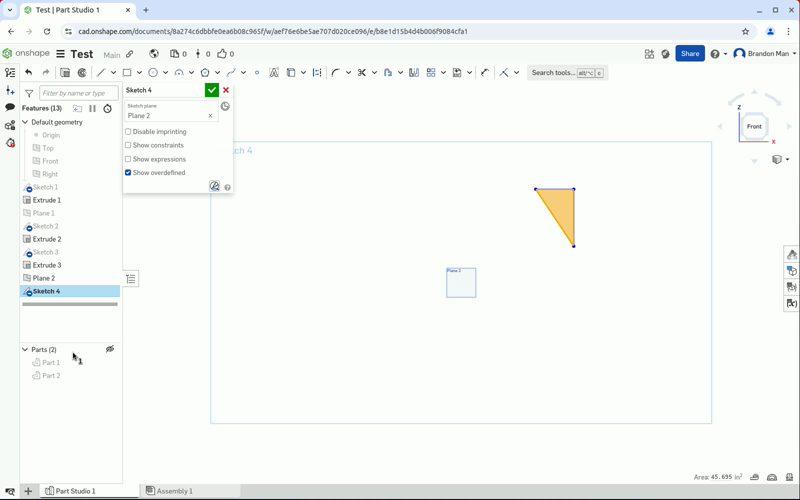
key(shift+y)
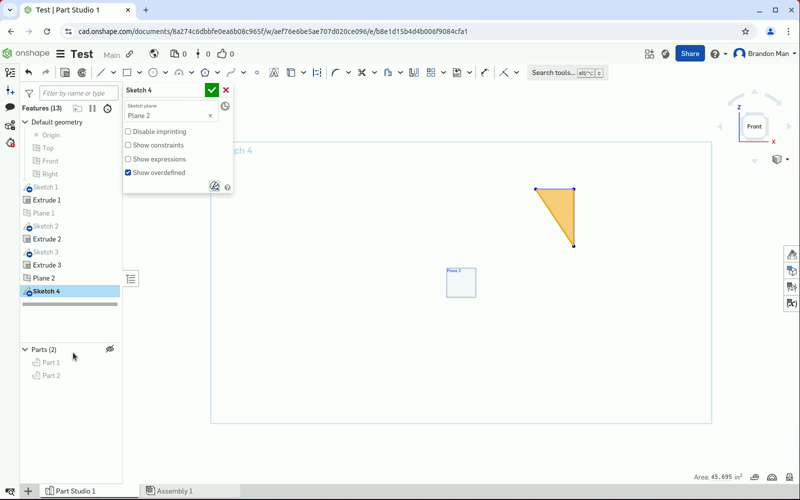
key(shift+e)
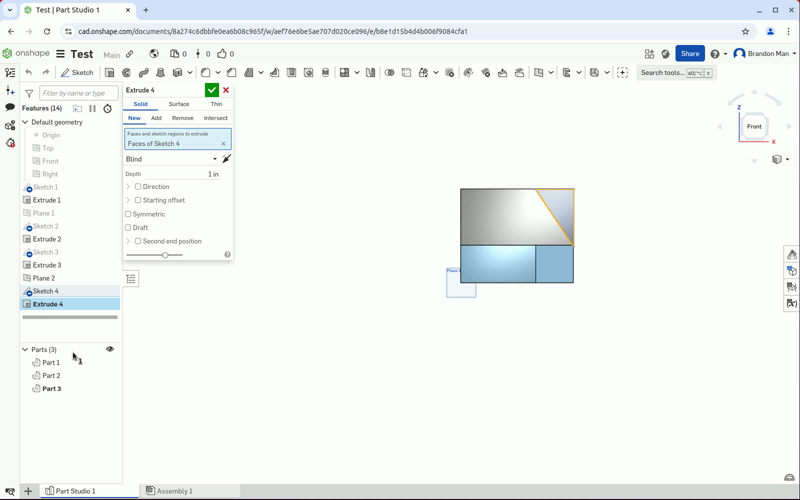
mouse_move(143, 106)
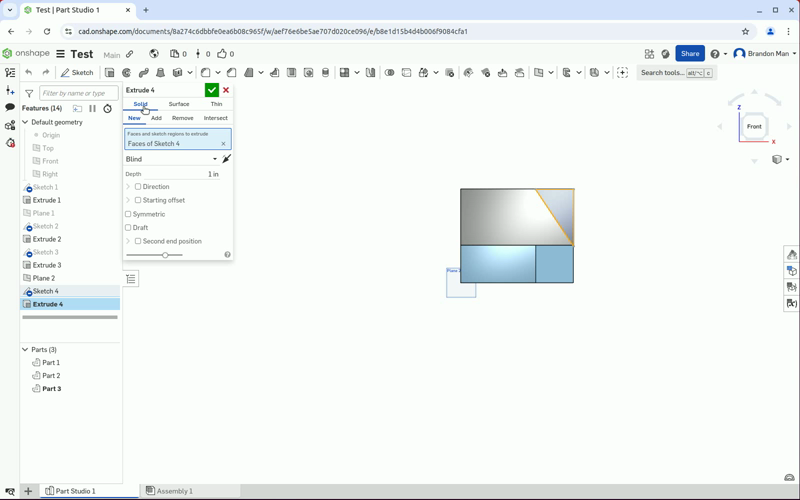
click(143, 106)
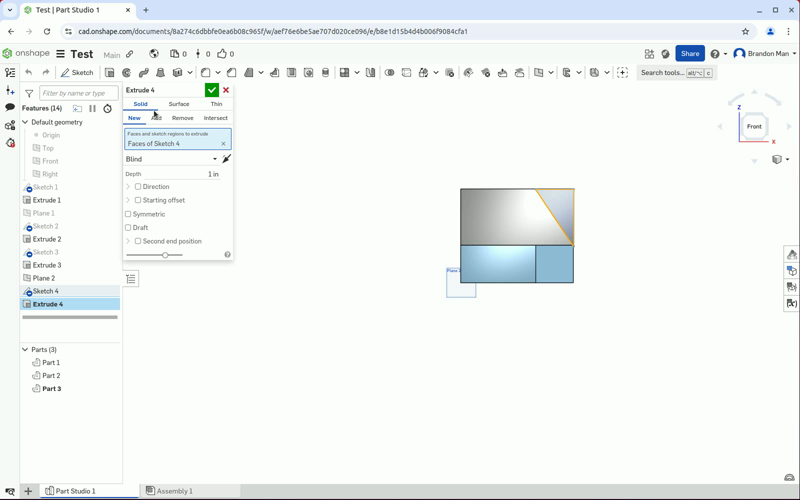
mouse_move(186, 120)
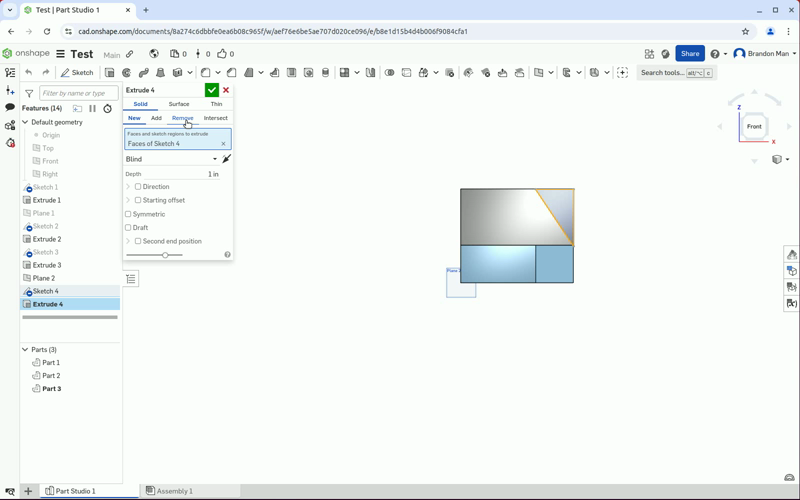
click(186, 120)
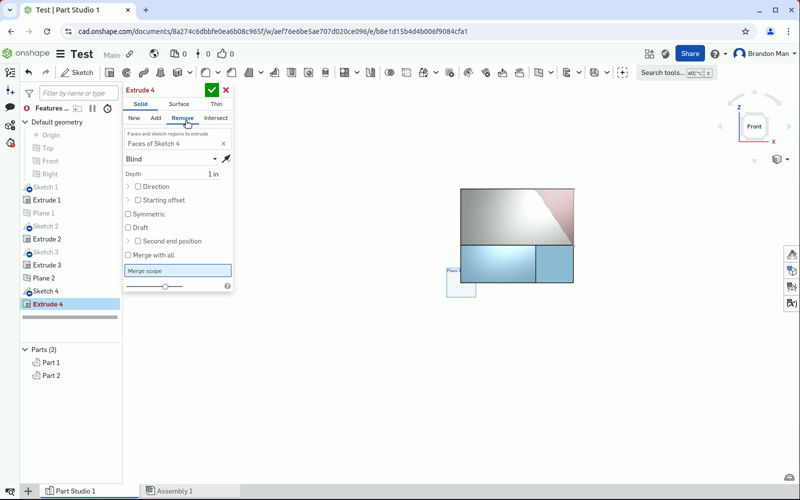
key(tab, 4)
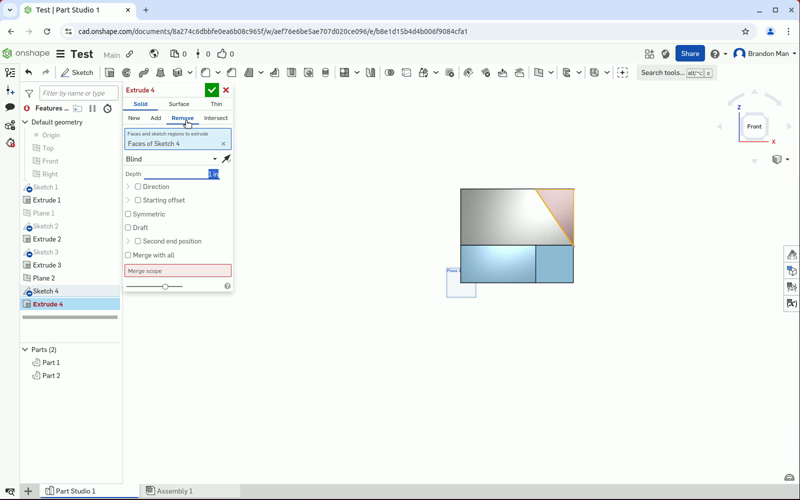
text(15.405)
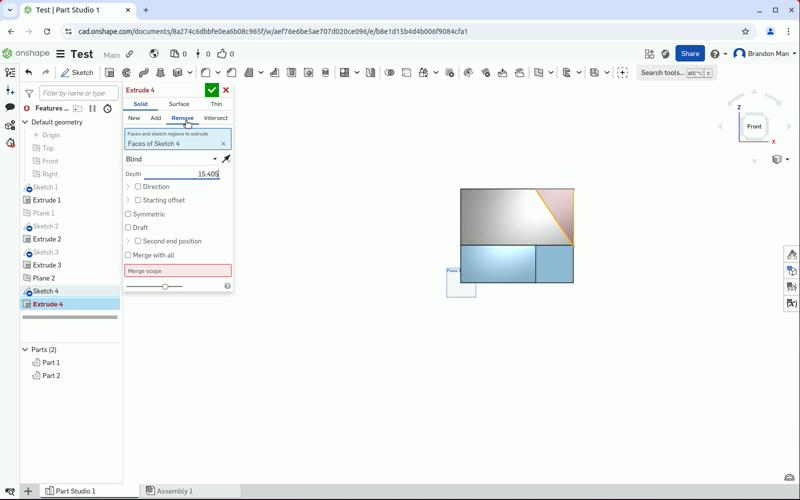
key(tab, 6)
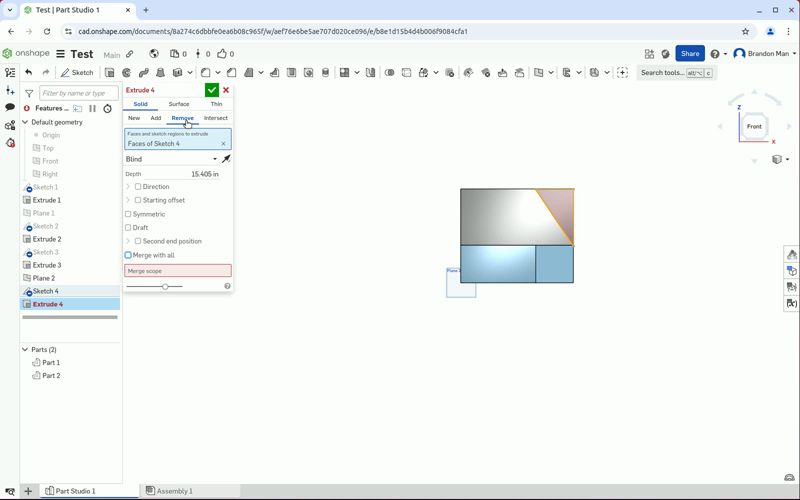
key(space)
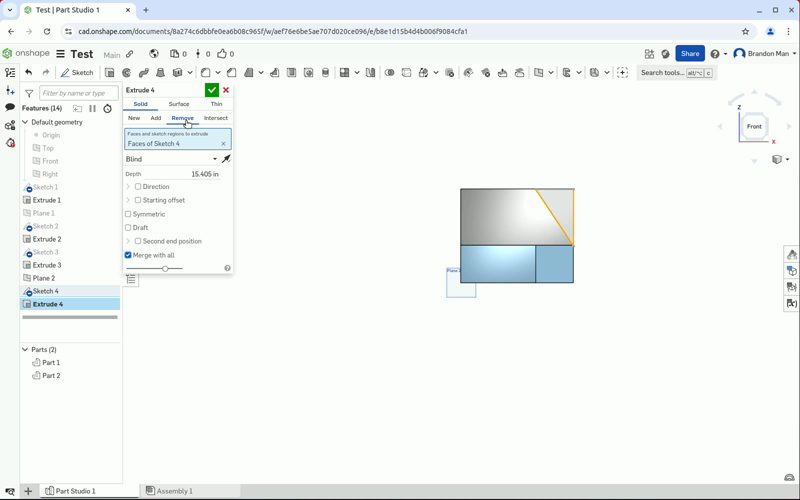
key(enter)
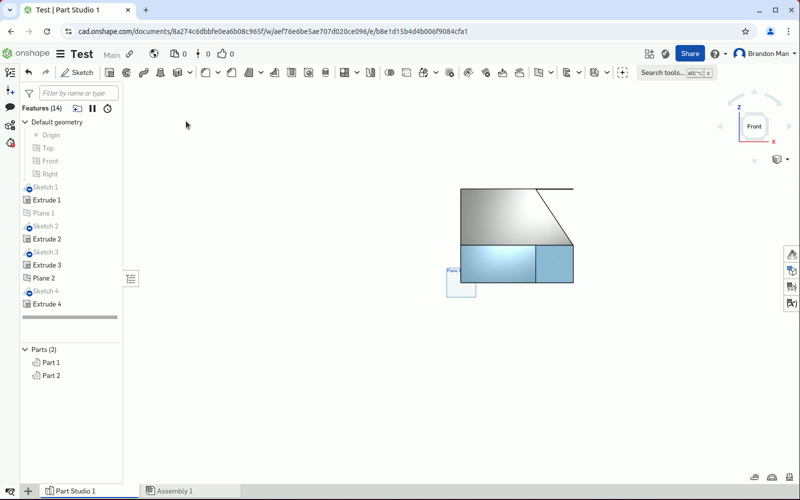
key(shift+h)
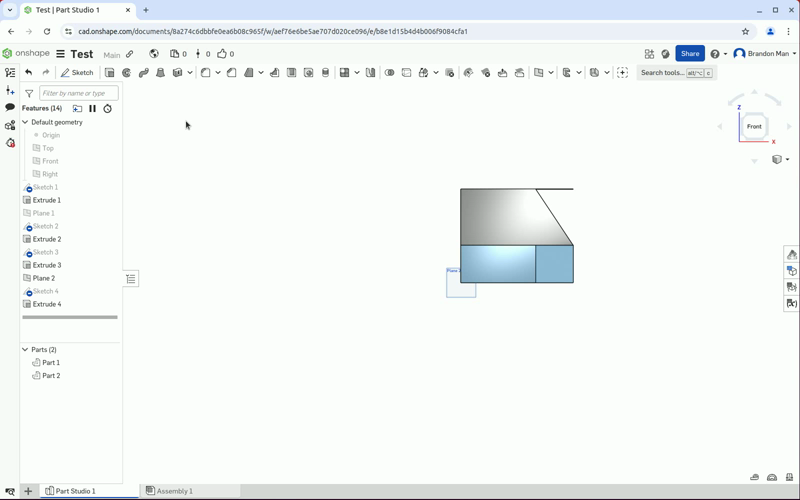
key(shift+h)
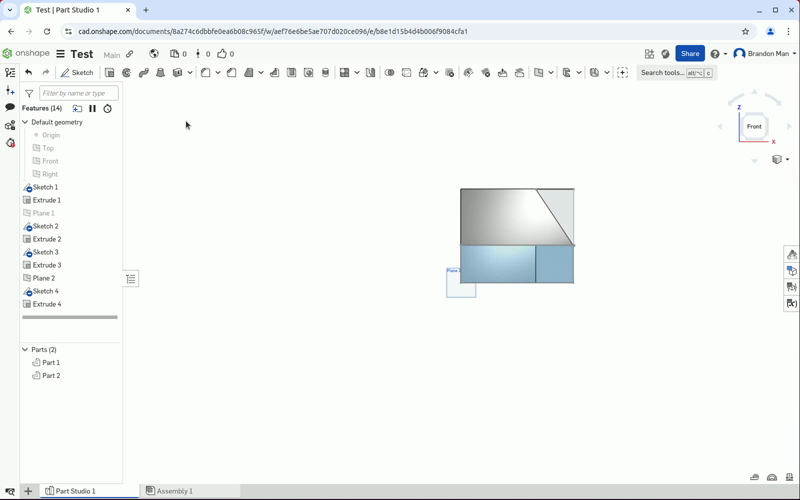
key(shift+7)
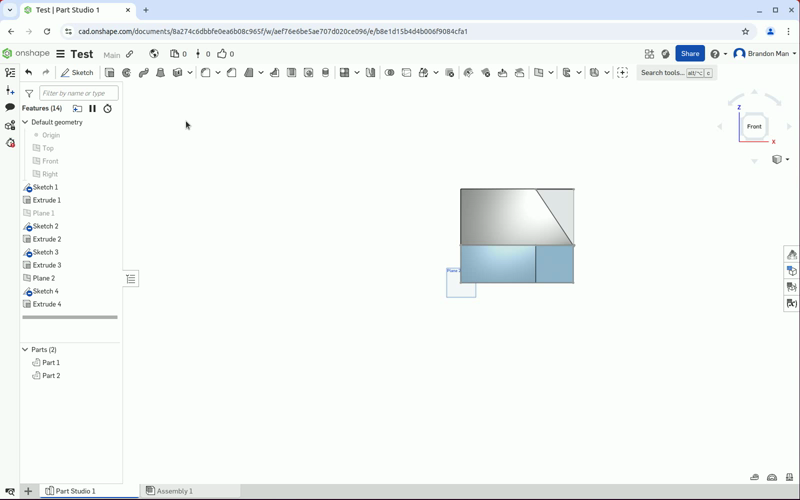
key(left, 2)
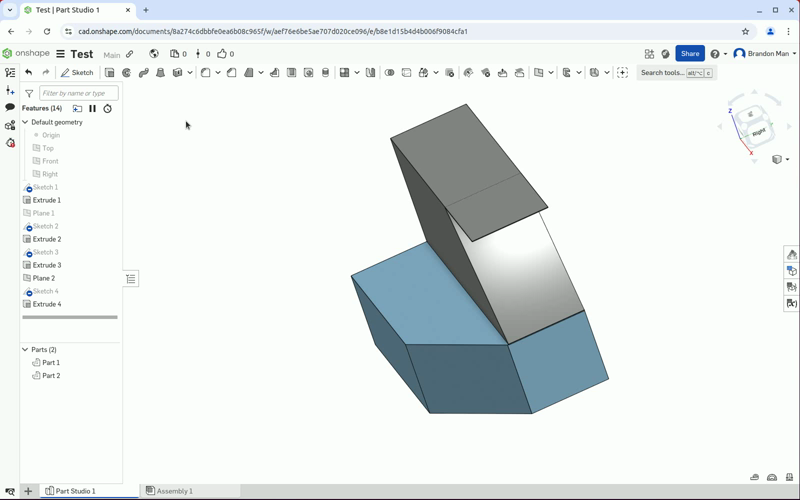
key(down, 2)
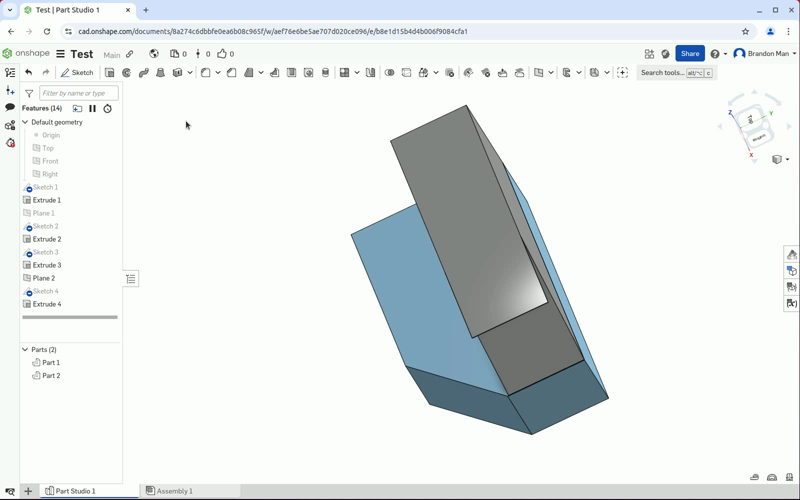
key(up, 2)
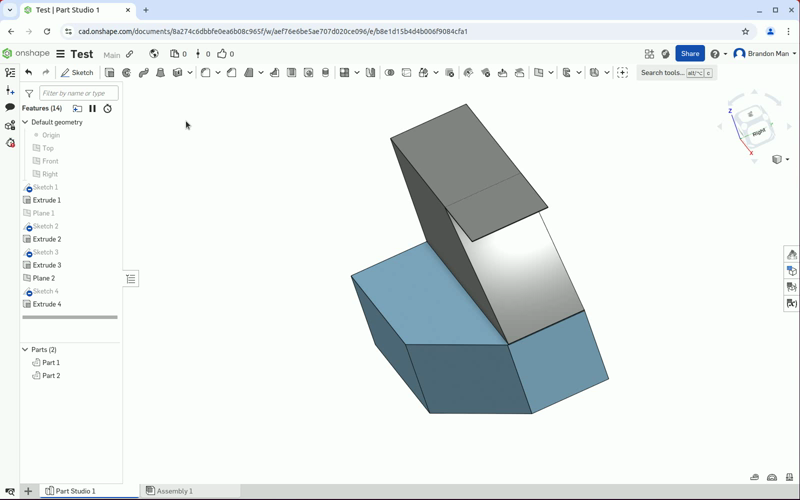
key(right, 2)
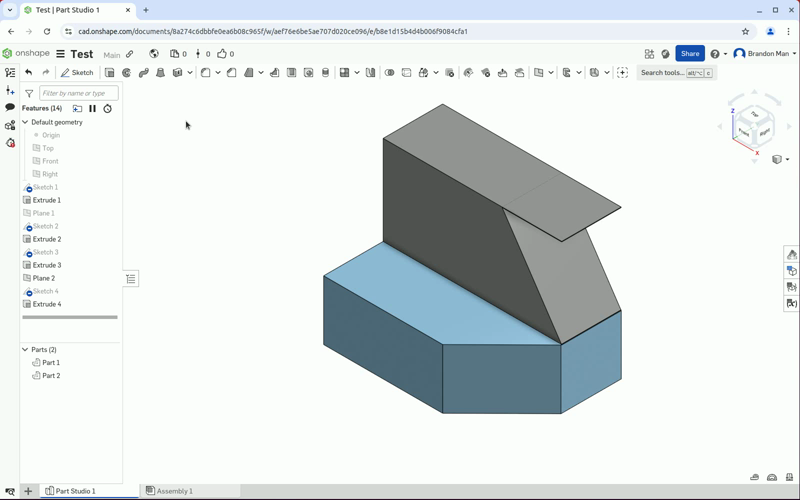
mouse_move(73, 189)
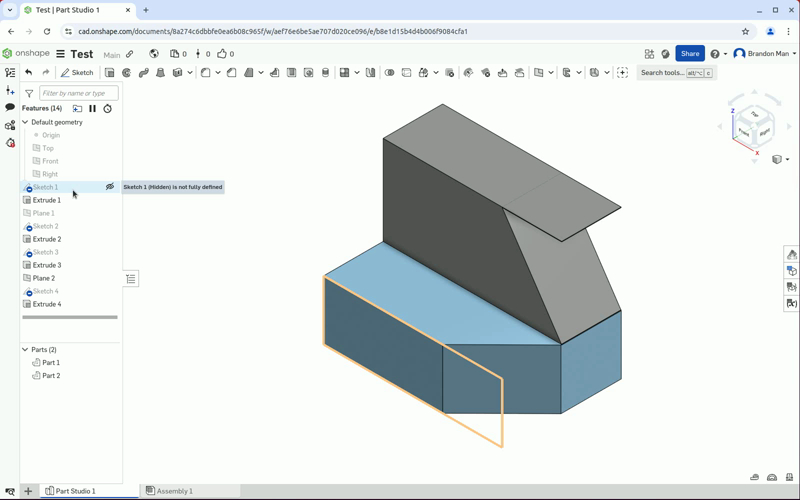
click(73, 189)